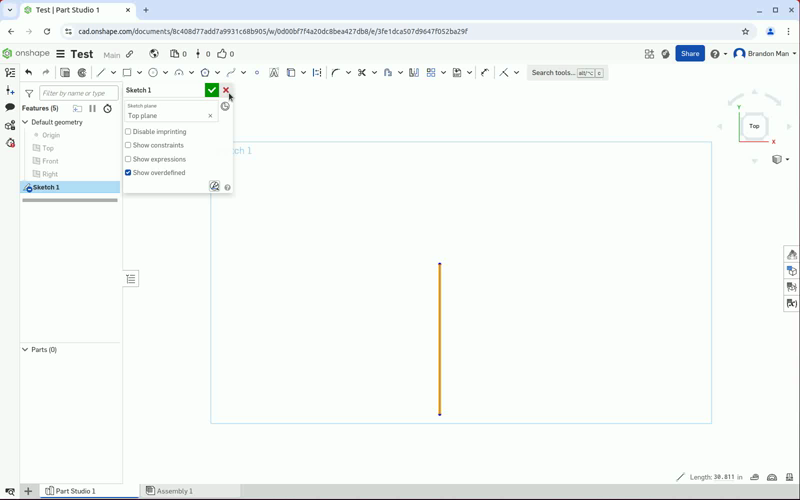
key(shift+h)
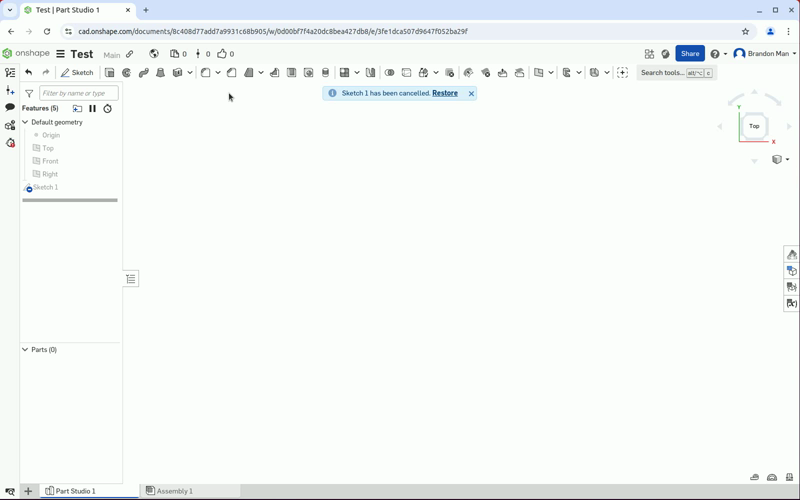
mouse_move(73, 352)
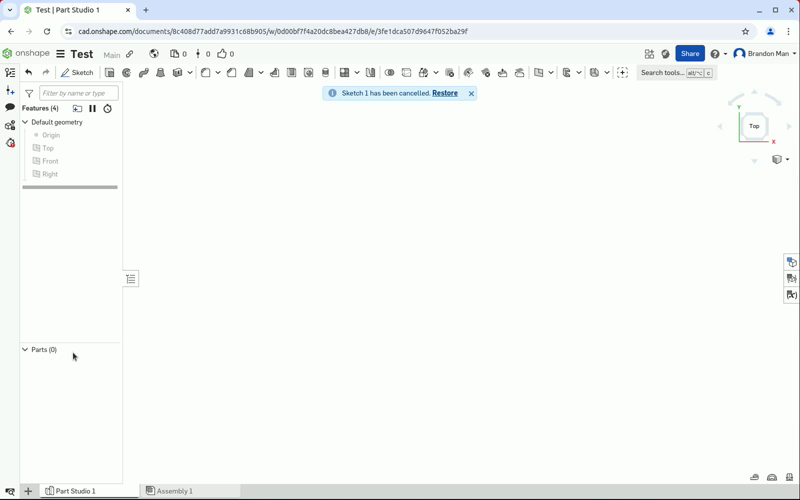
key(y)
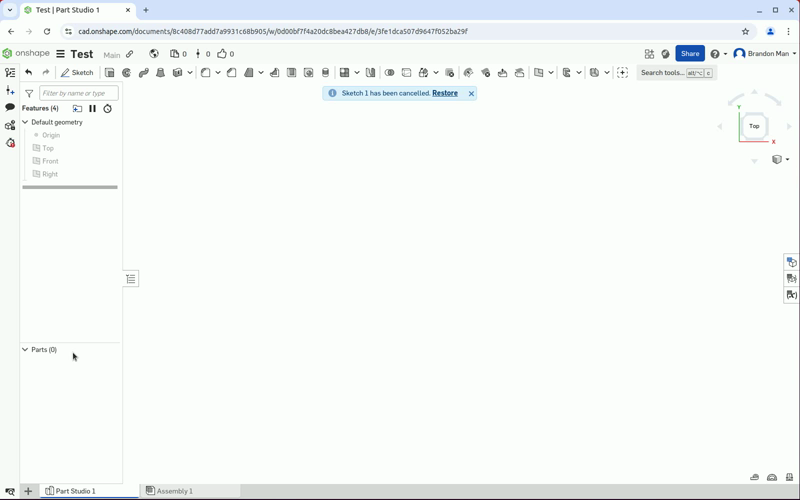
key(shift+p)
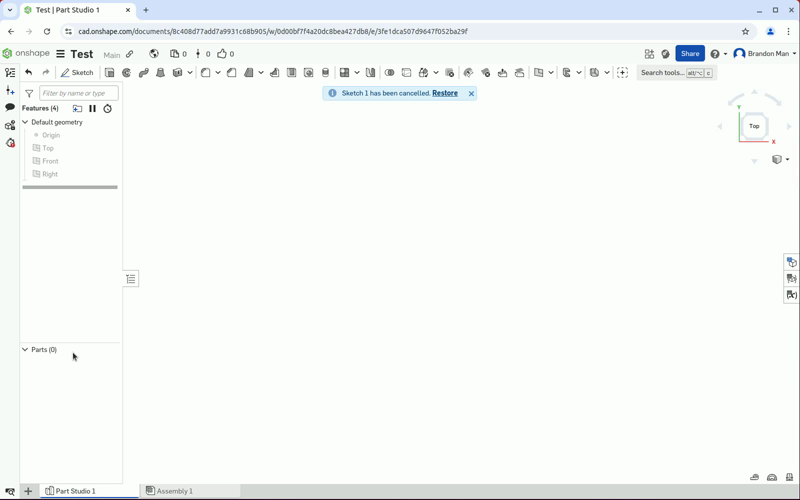
key(space)
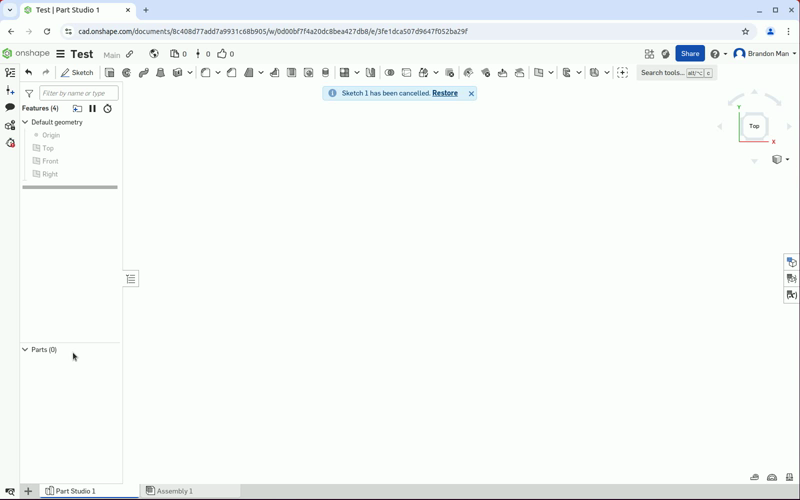
key_down(shift)
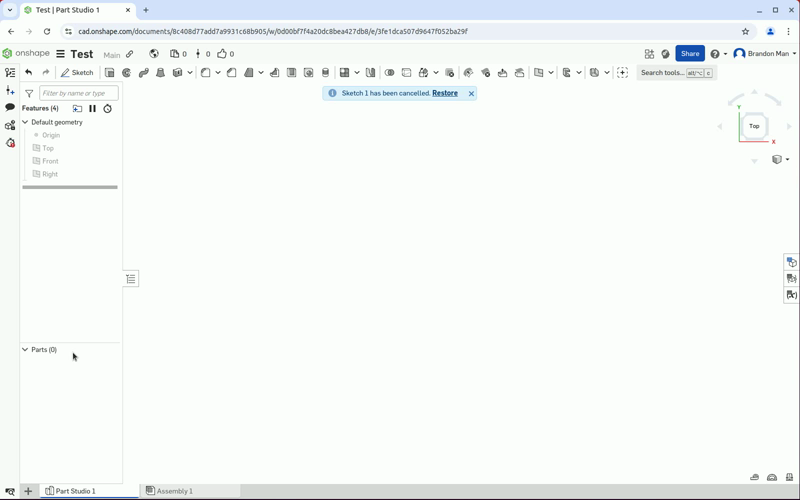
key(up)
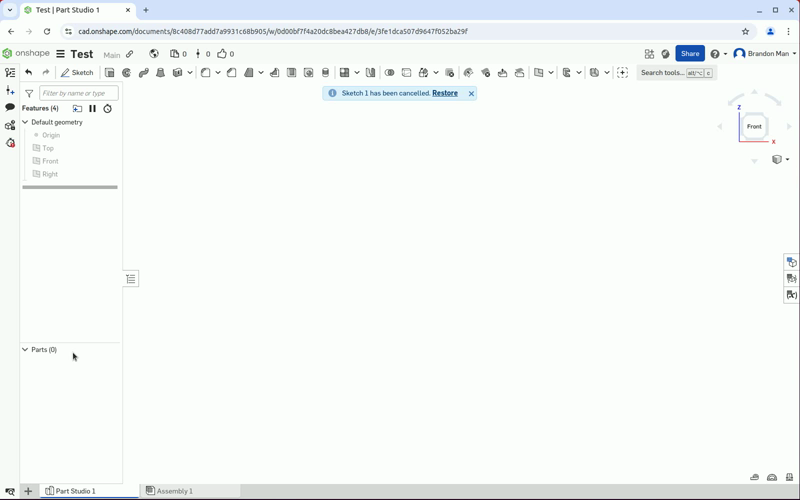
key_up(shift)
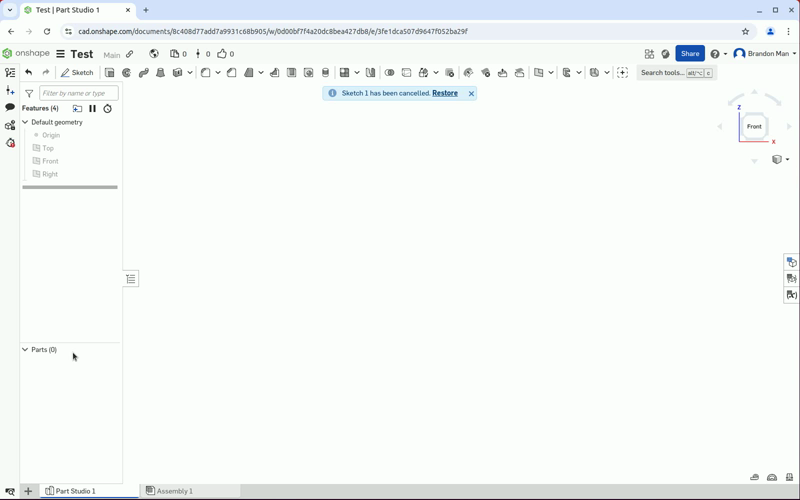
key(space)
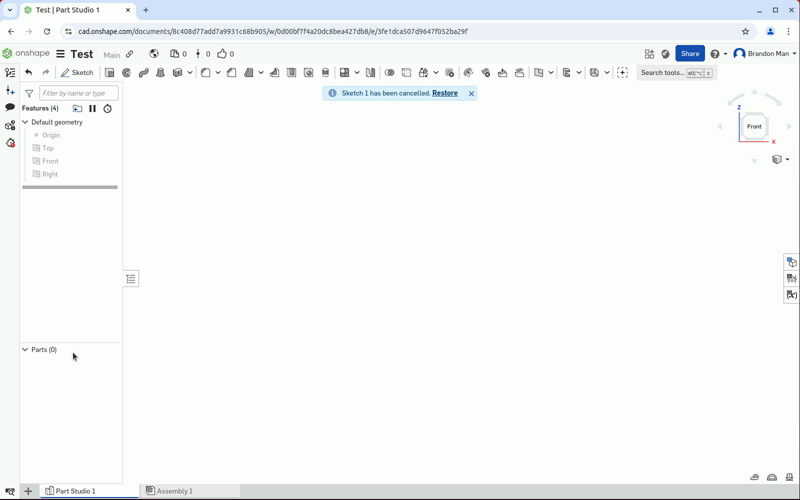
key_down(shift)
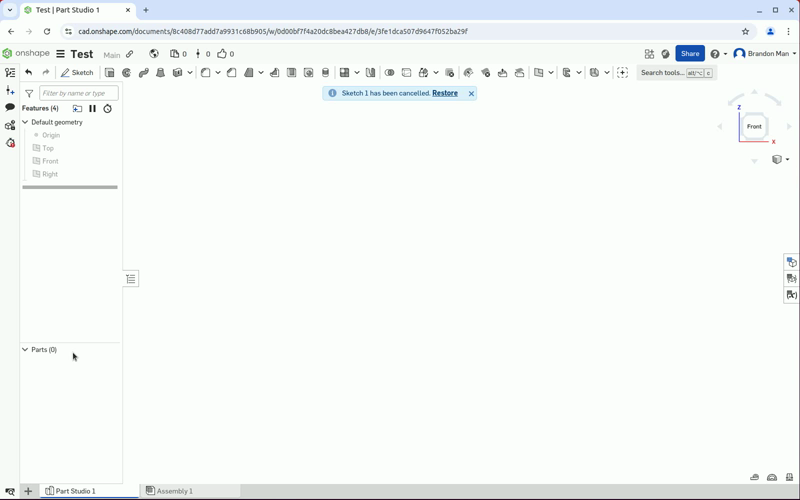
key(left)
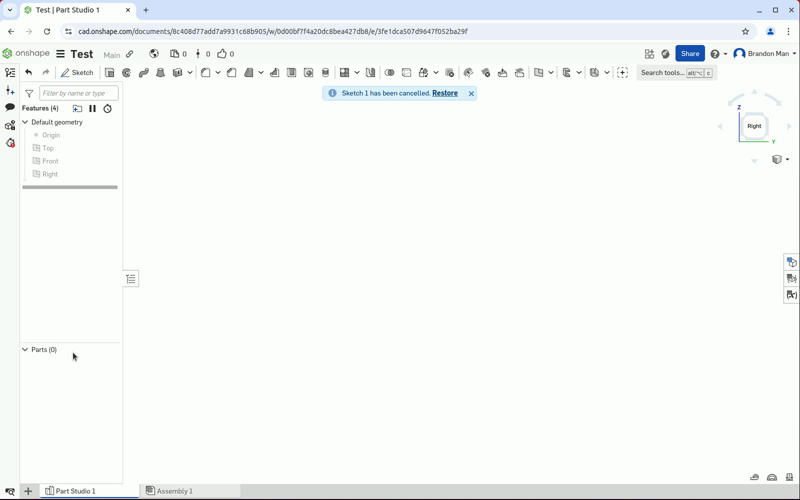
key_up(shift)
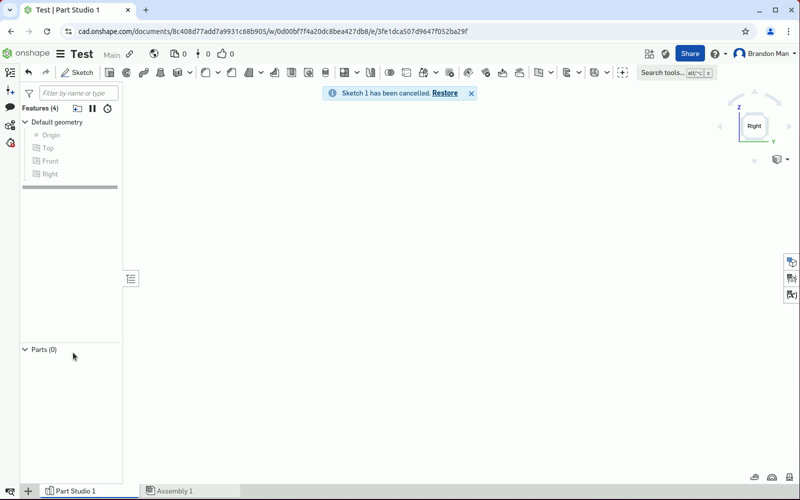
mouse_move(73, 352)
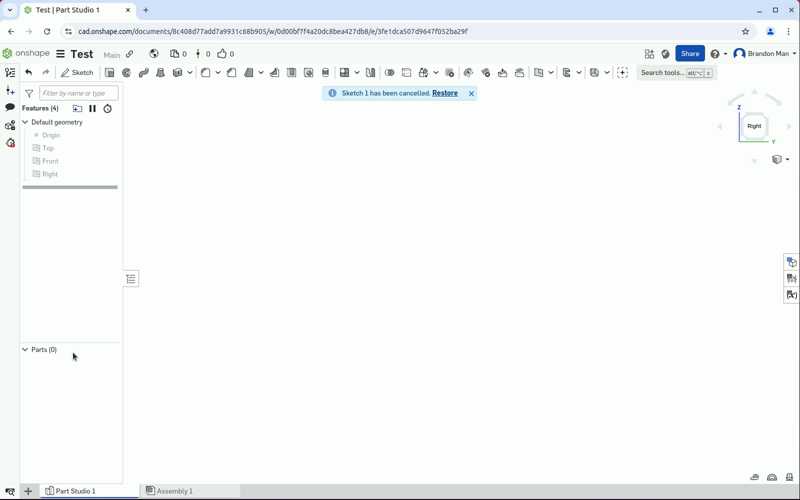
key(shift+y)
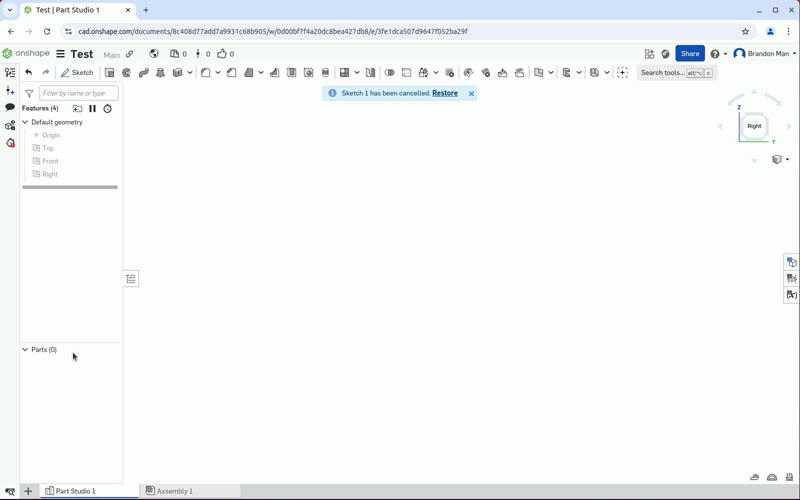
key(shift+s)
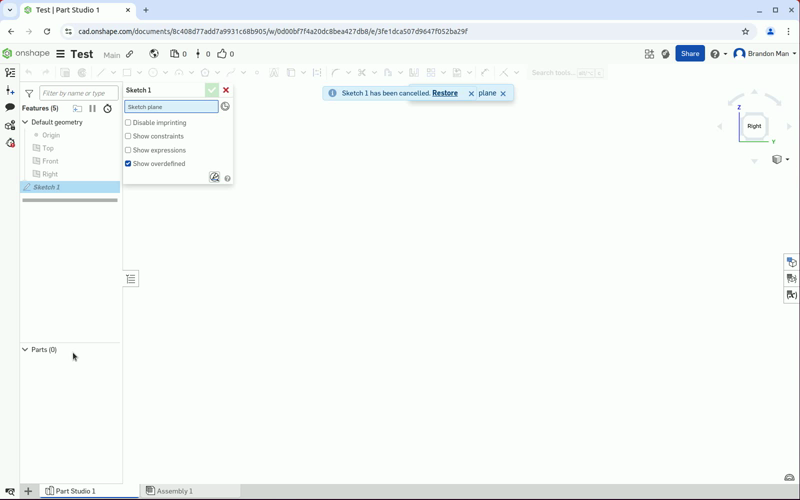
mouse_move(73, 176)
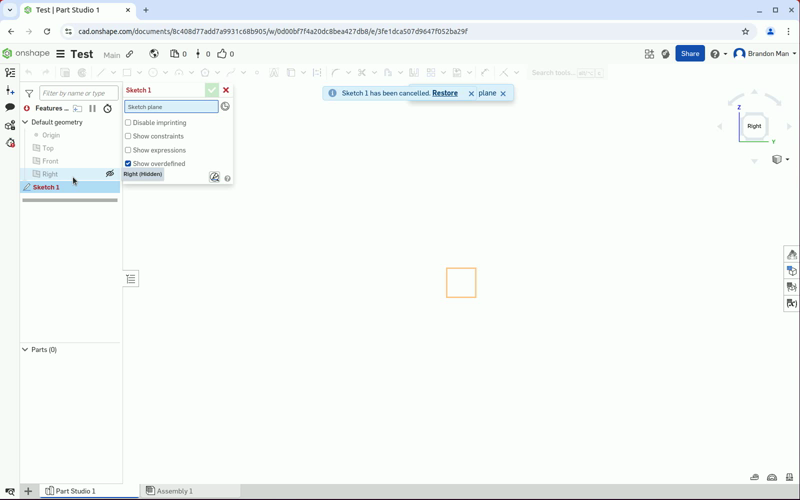
click(73, 176)
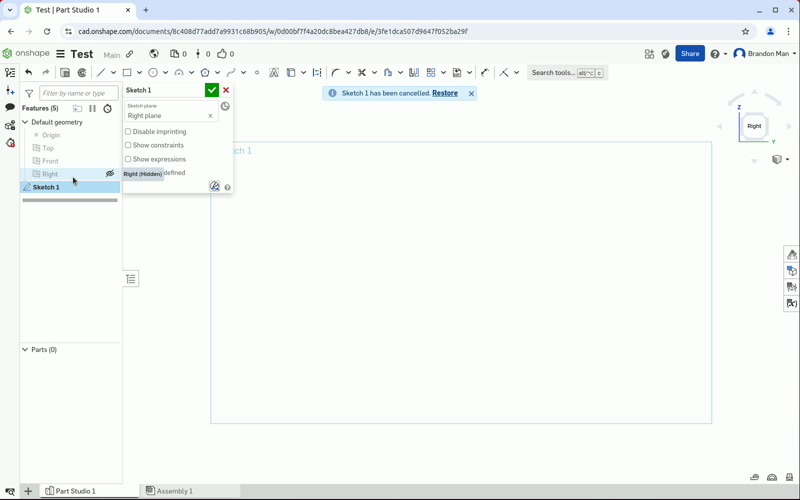
mouse_move(73, 352)
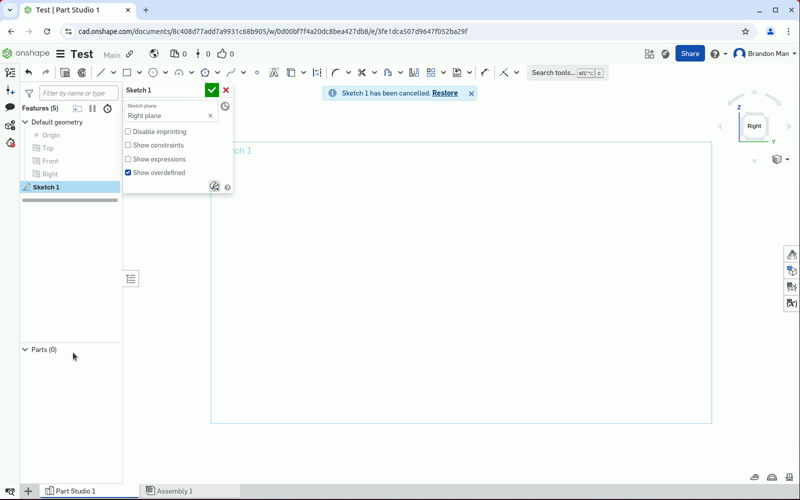
key(y)
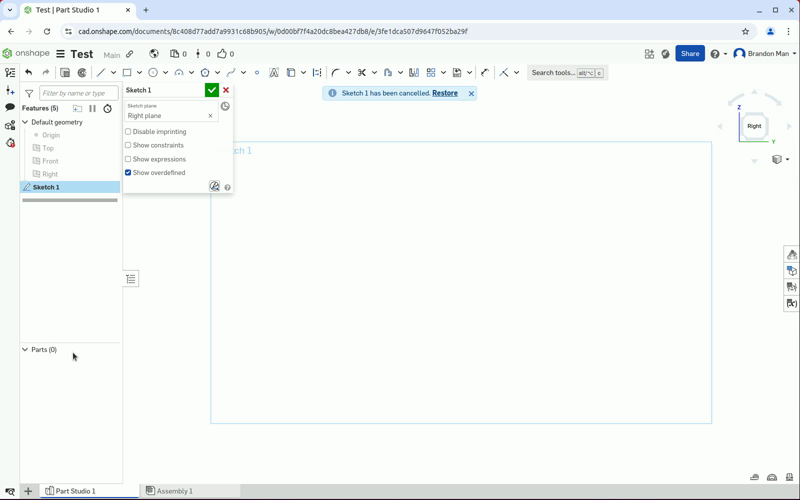
key(l)
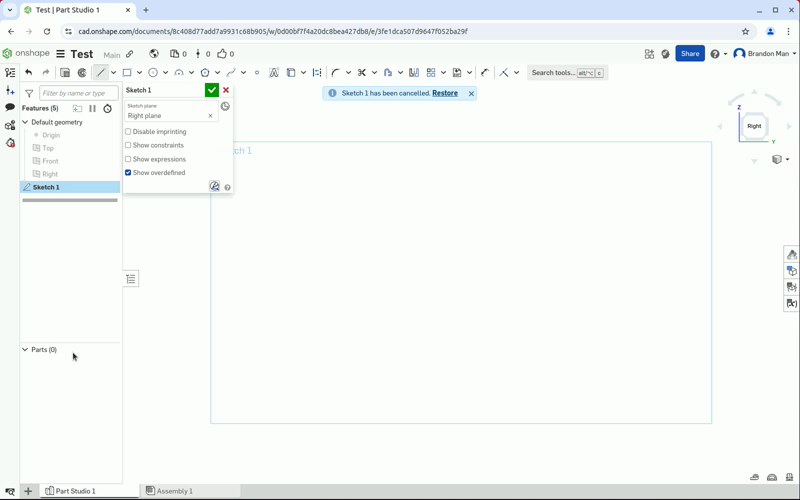
key_down(shift)
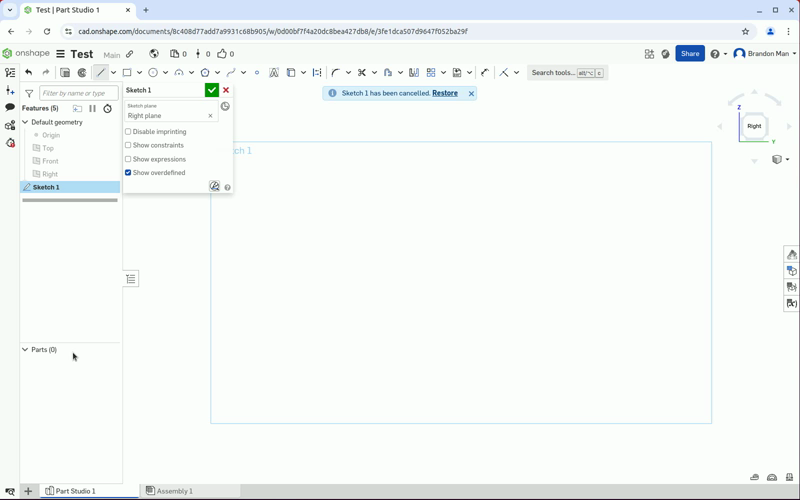
mouse_move(358, 285)
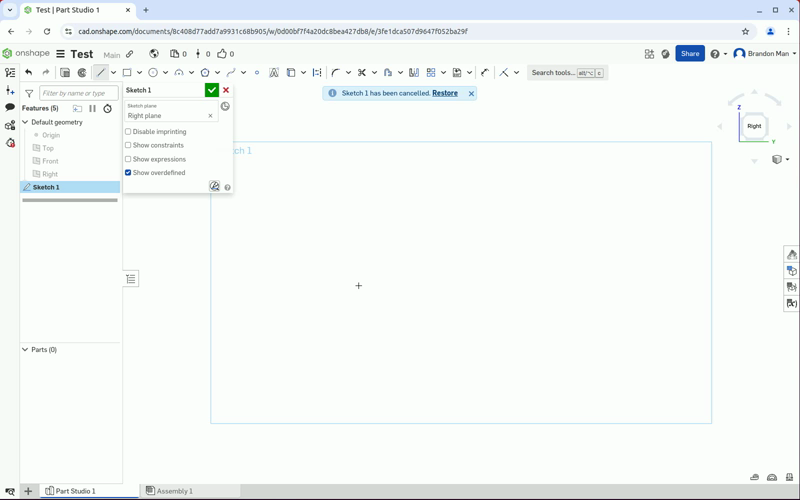
click(358, 285)
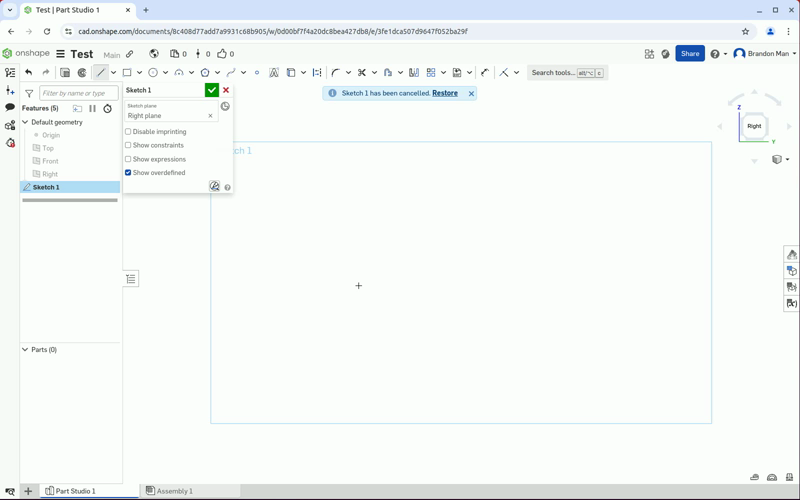
key_up(shift)
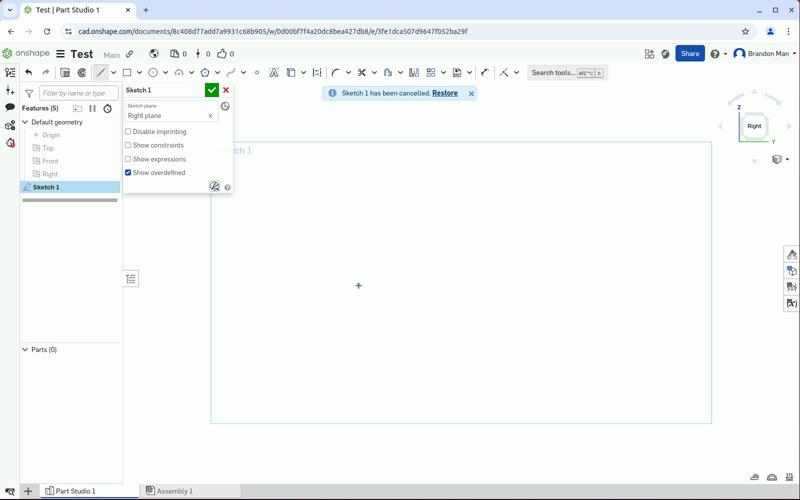
key_down(shift)
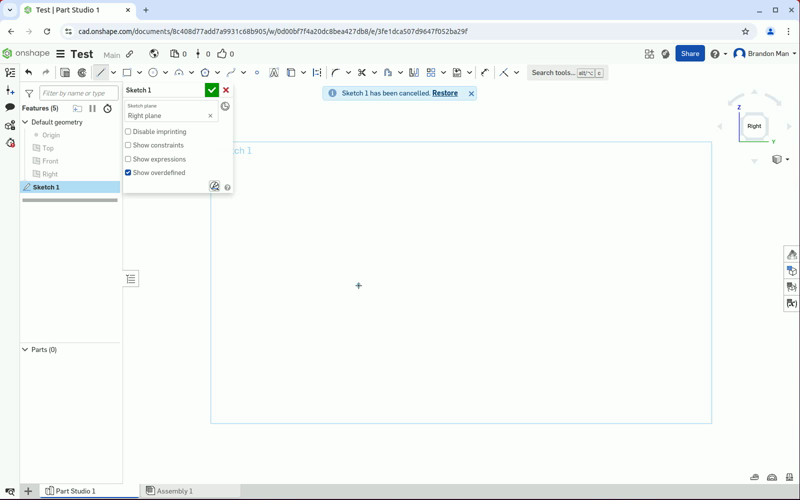
mouse_move(561, 285)
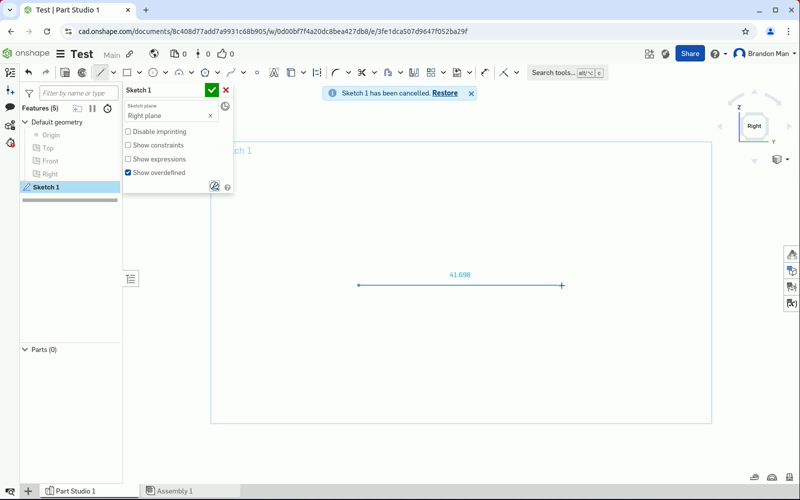
click(561, 285)
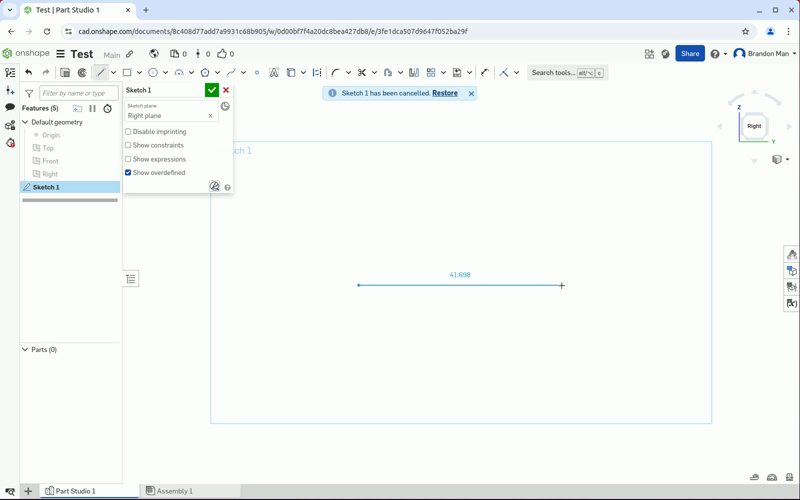
key_up(shift)
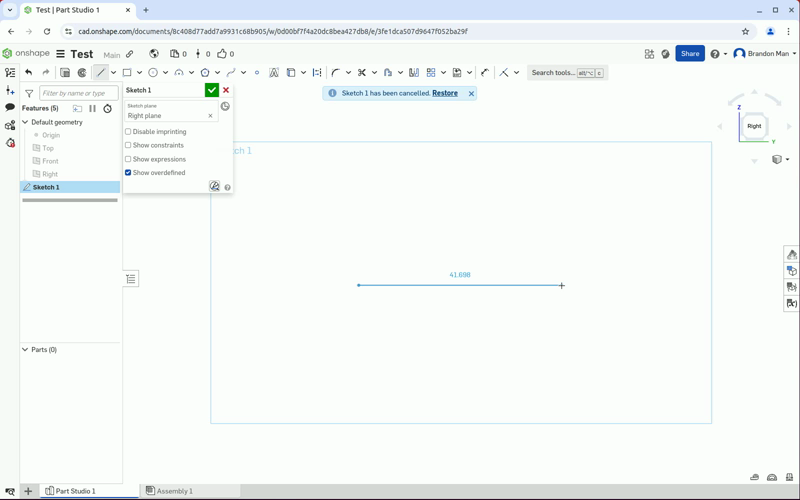
key_down(shift)
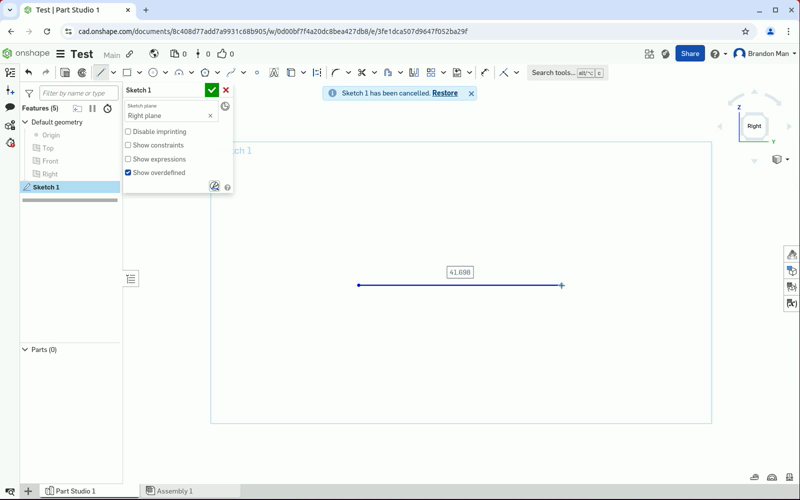
mouse_move(589, 285)
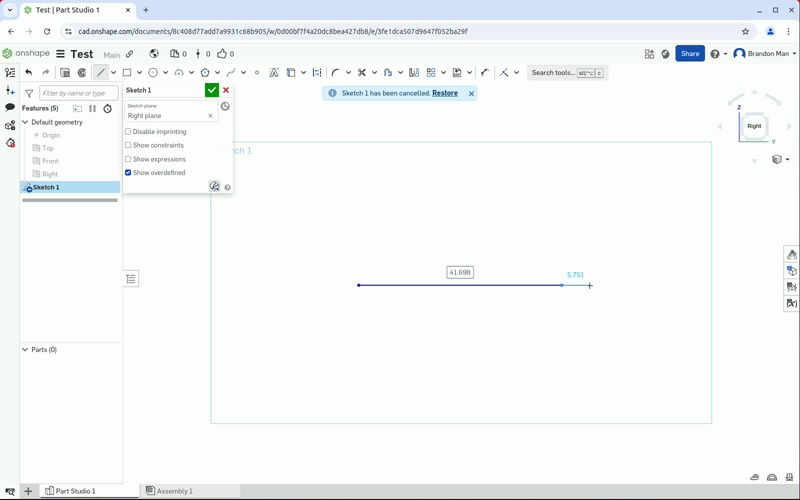
mouse_move(561, 279)
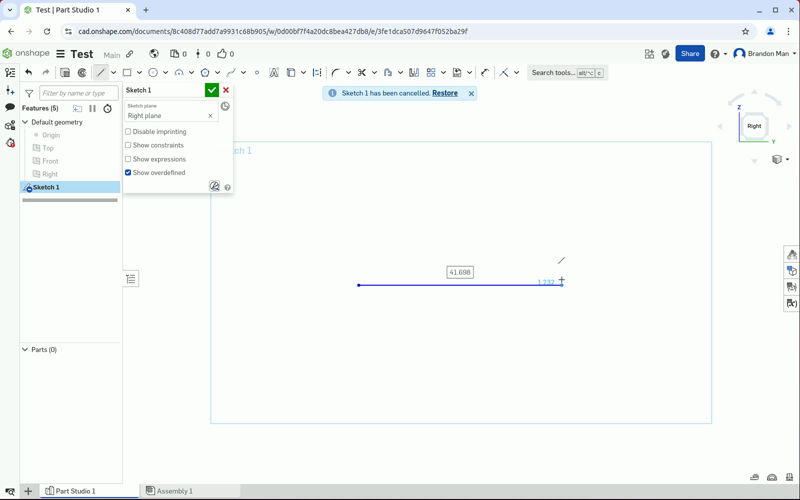
scroll(6)
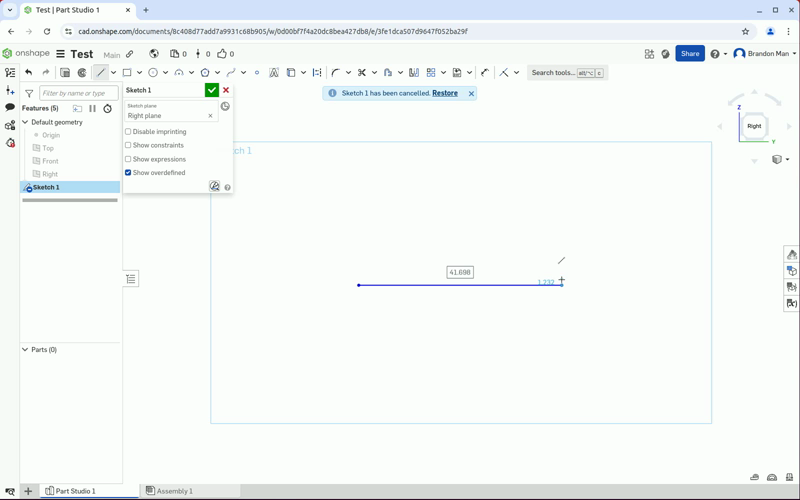
scroll(6)
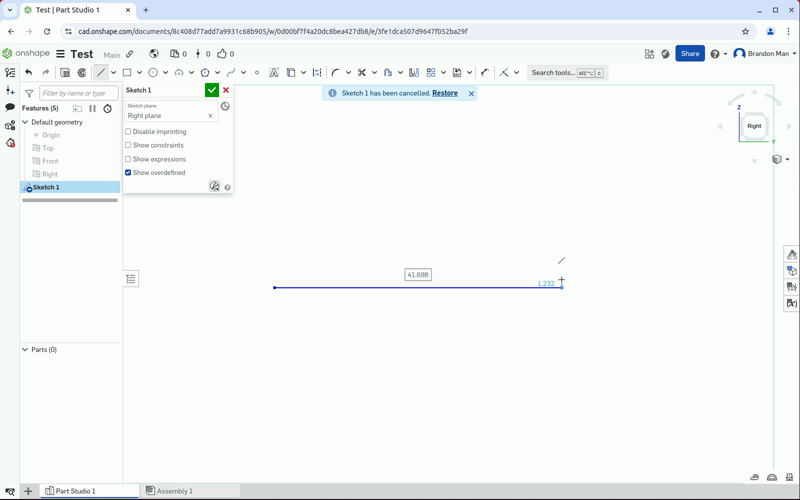
scroll(6)
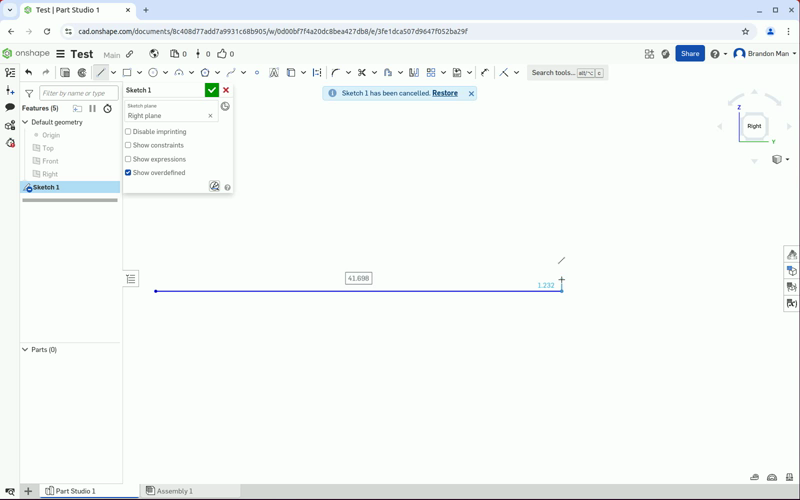
scroll(6)
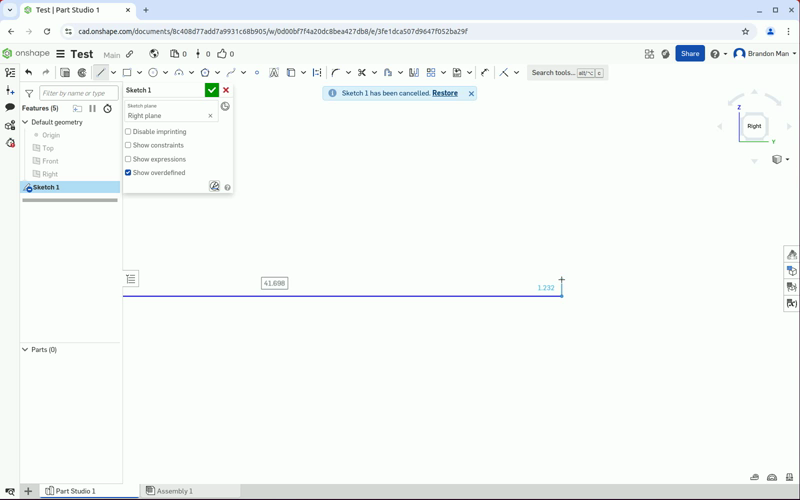
scroll(6)
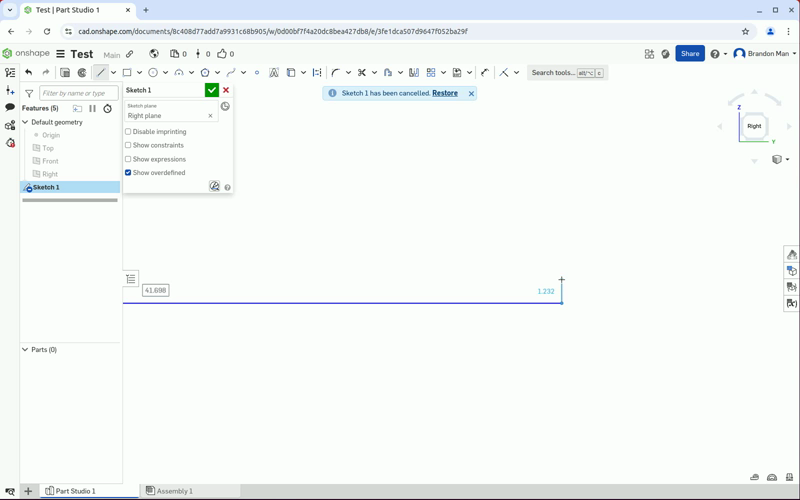
scroll(6)
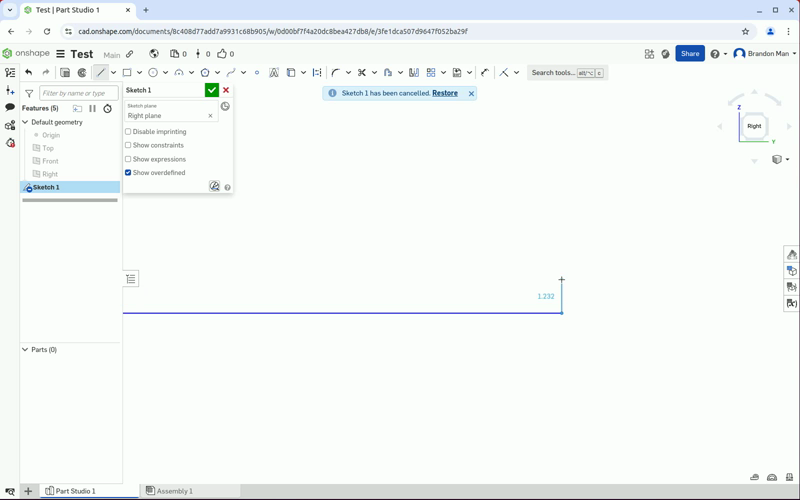
scroll(6)
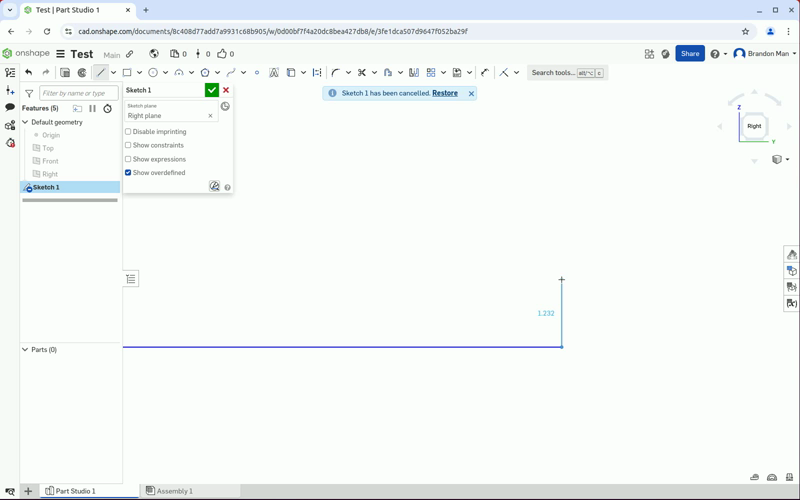
click(561, 279)
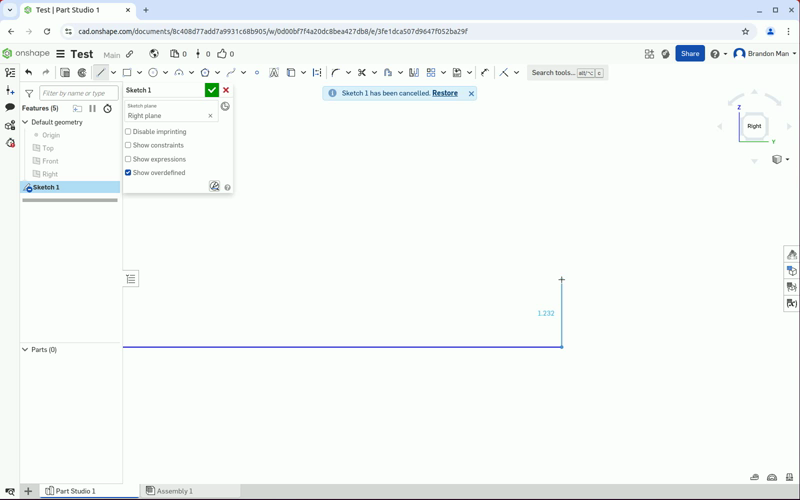
scroll(-6)
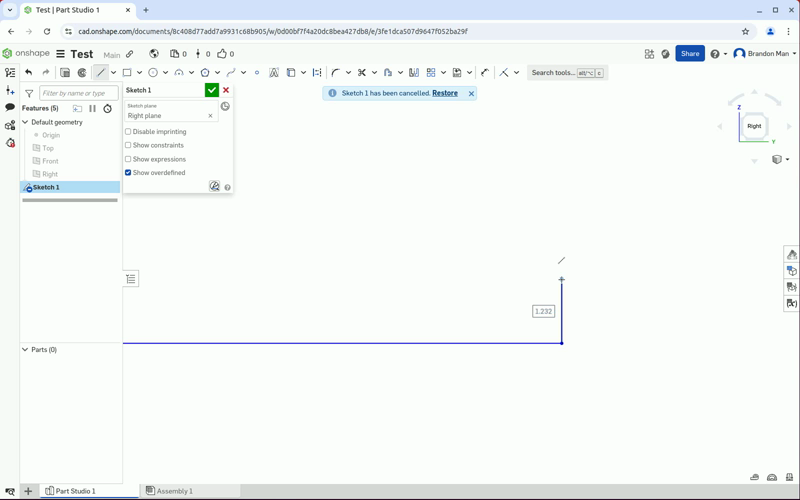
scroll(-6)
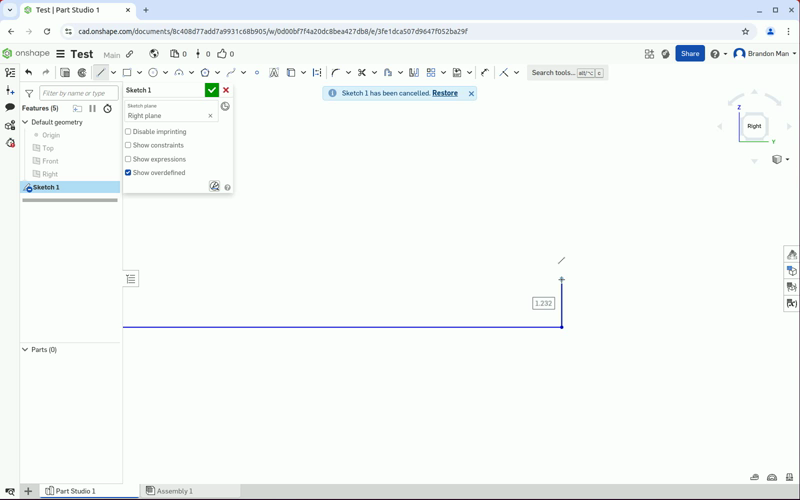
scroll(-6)
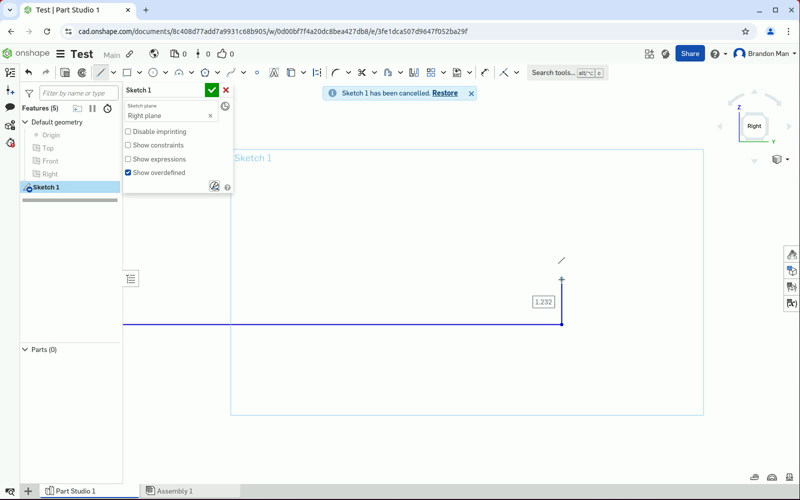
scroll(-6)
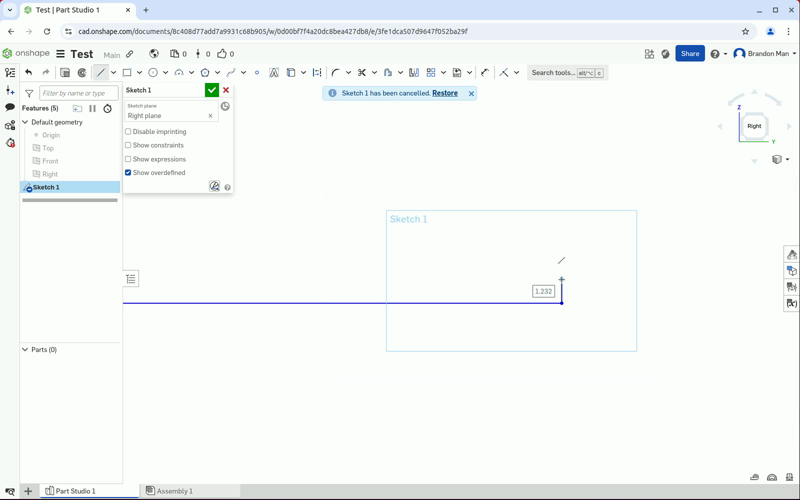
scroll(-6)
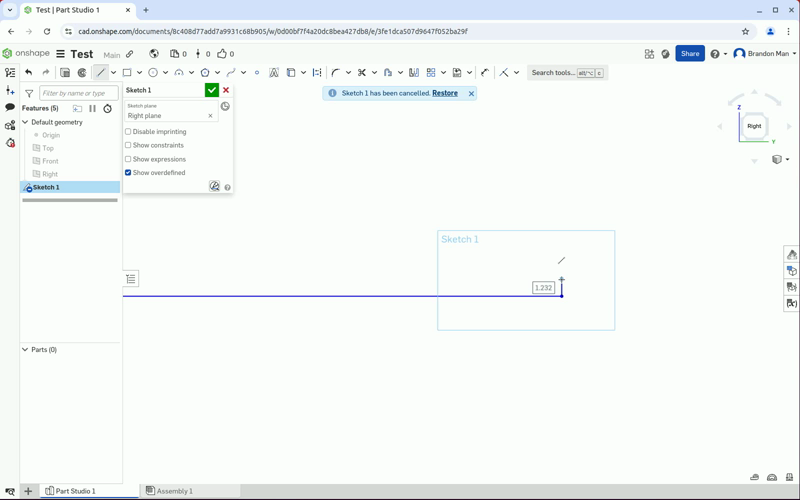
scroll(-6)
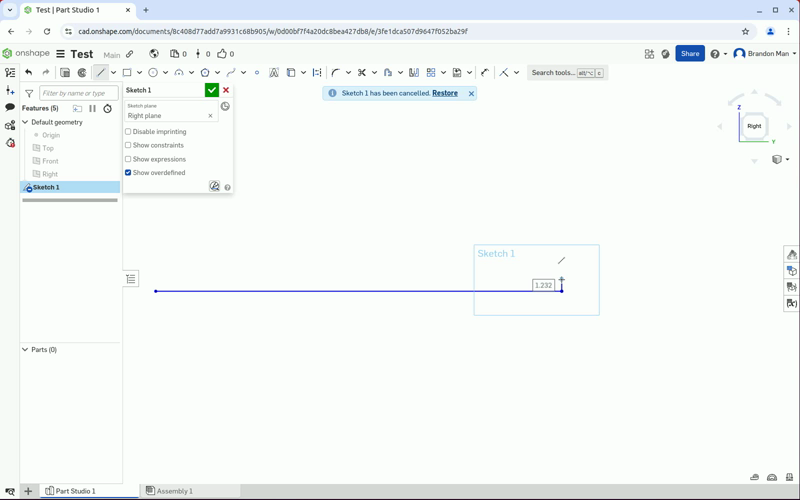
scroll(-6)
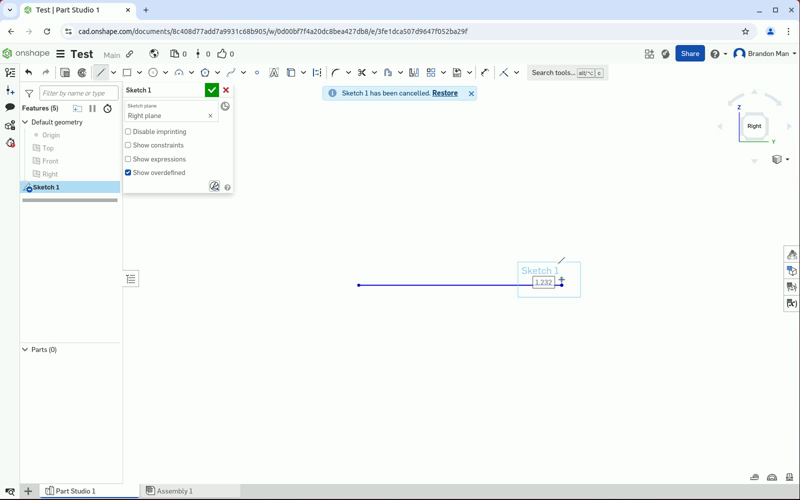
key_up(shift)
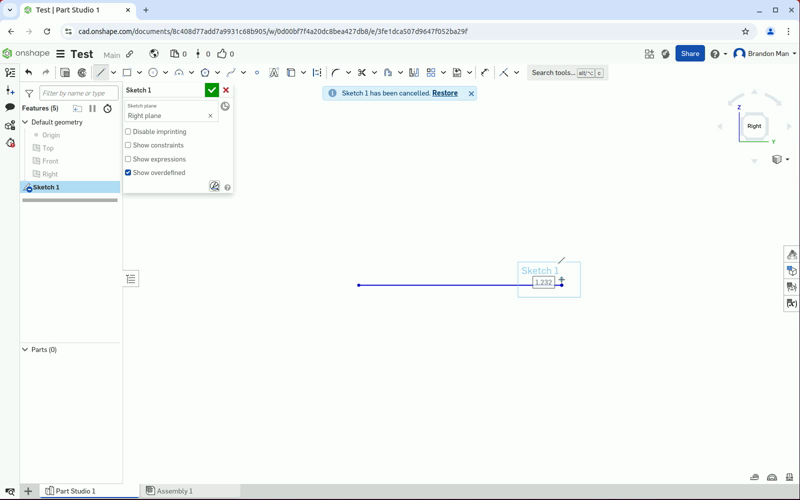
key_down(shift)
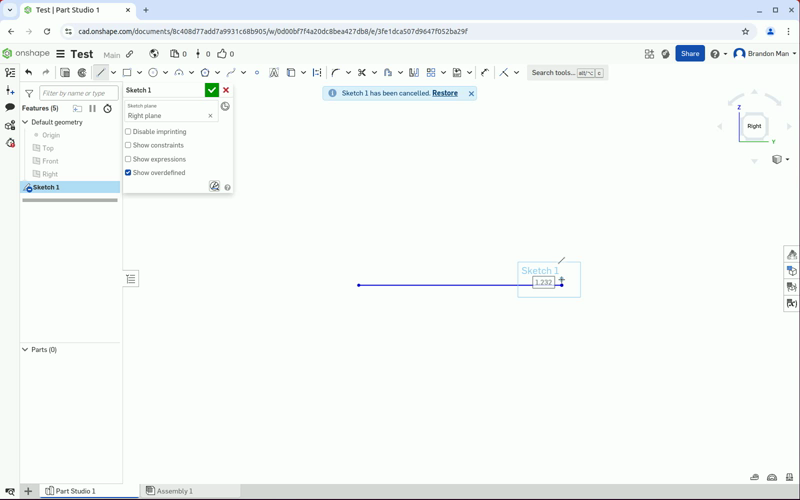
mouse_move(358, 279)
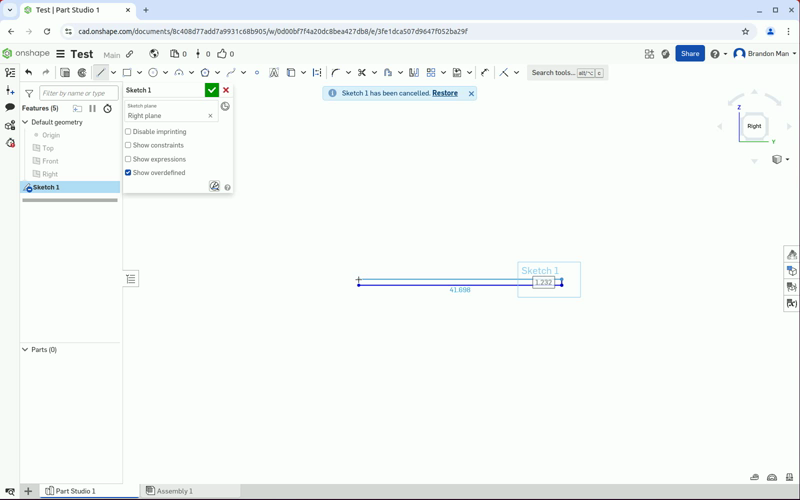
click(358, 279)
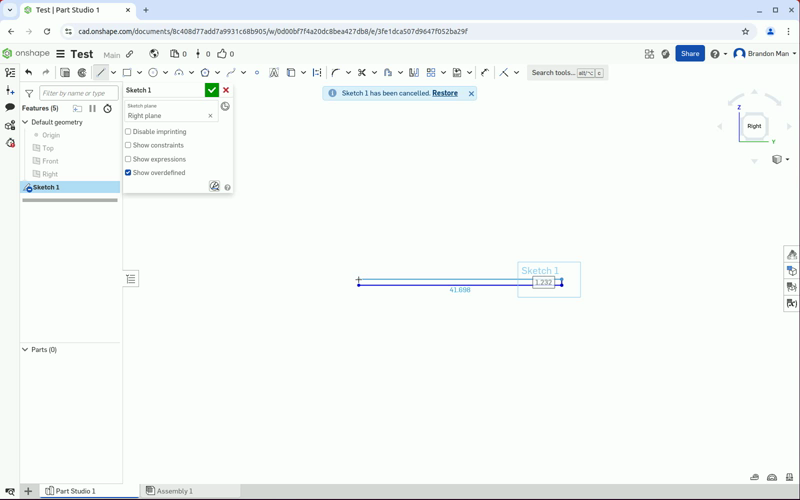
key_up(shift)
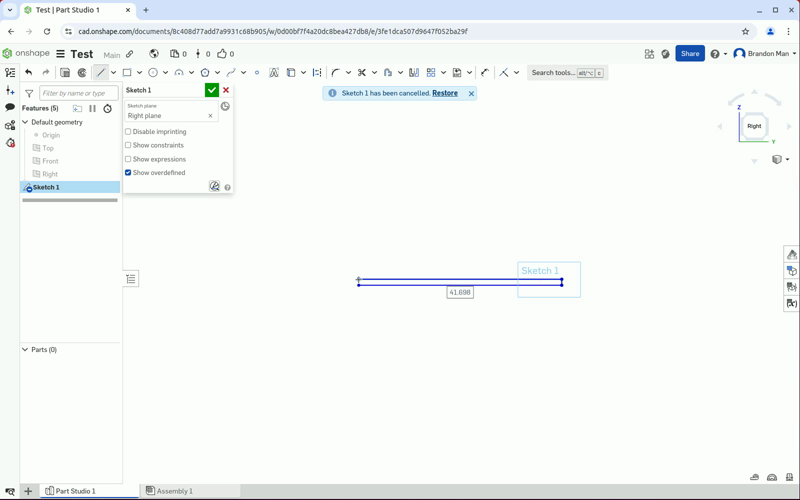
mouse_move(388, 279)
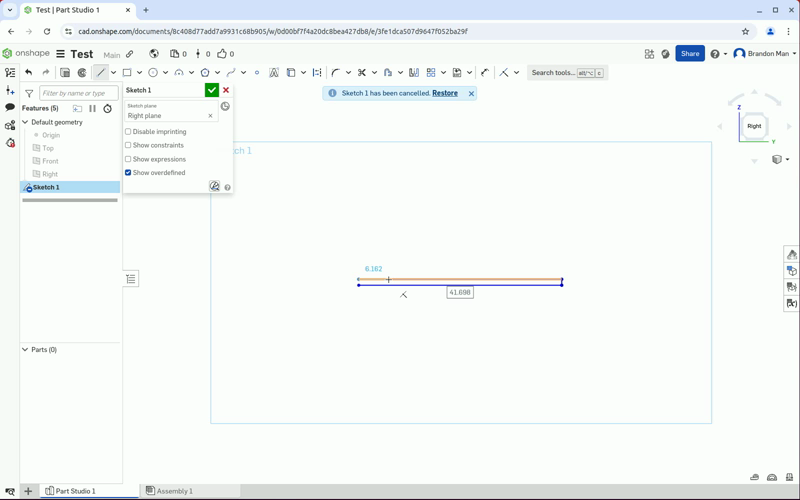
key_down(shift)
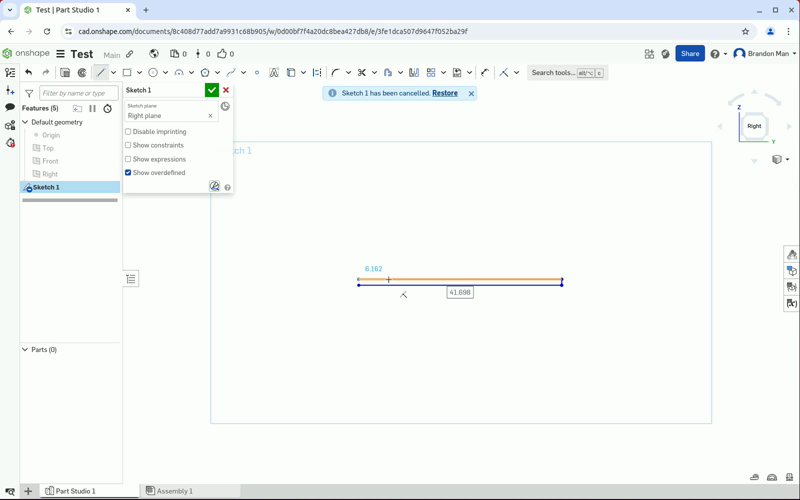
mouse_move(358, 285)
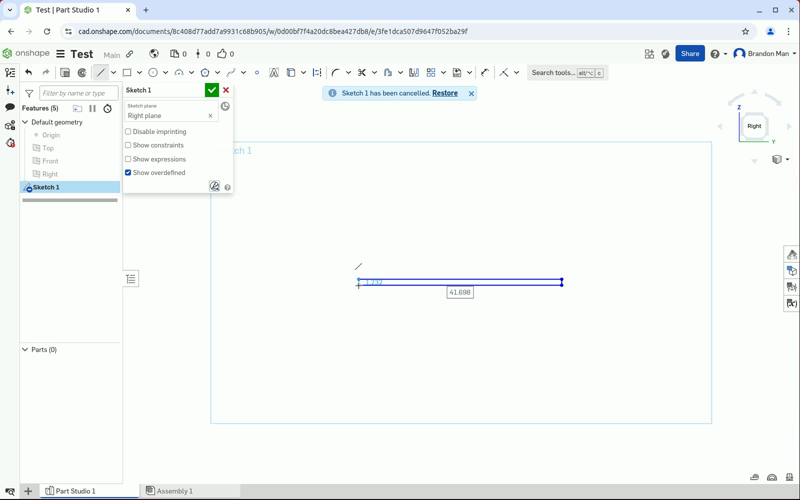
scroll(6)
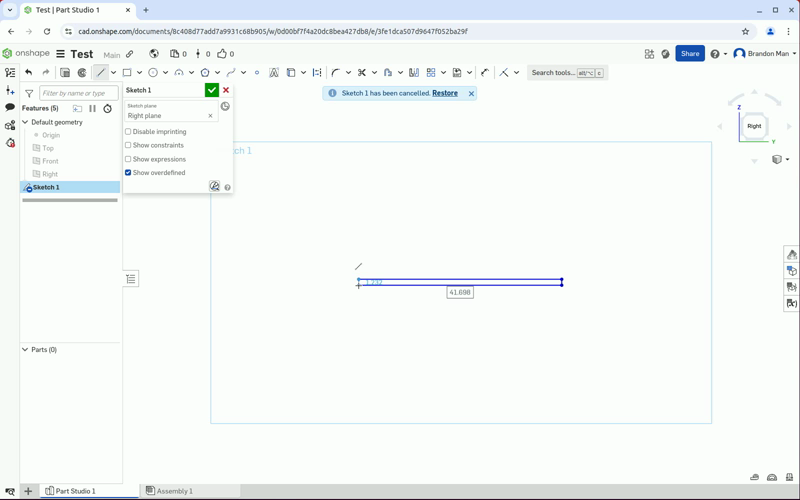
scroll(6)
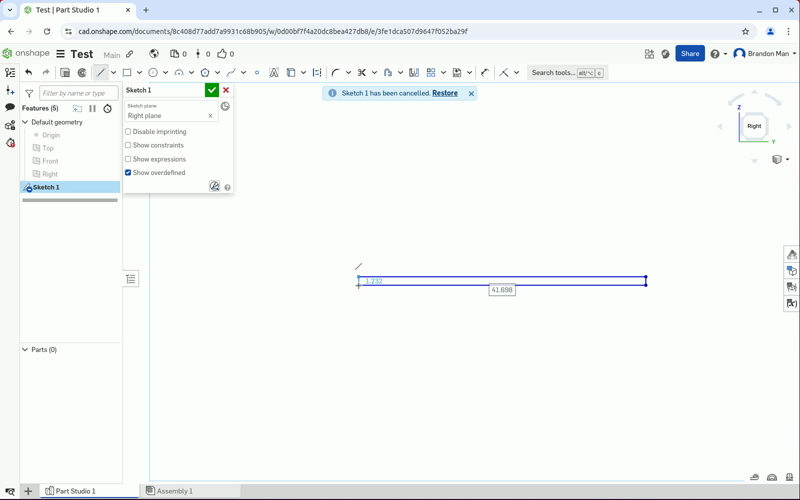
scroll(6)
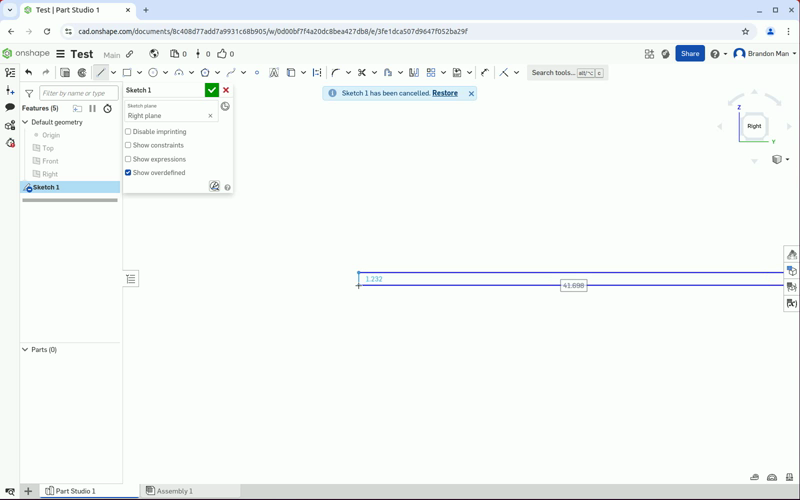
scroll(6)
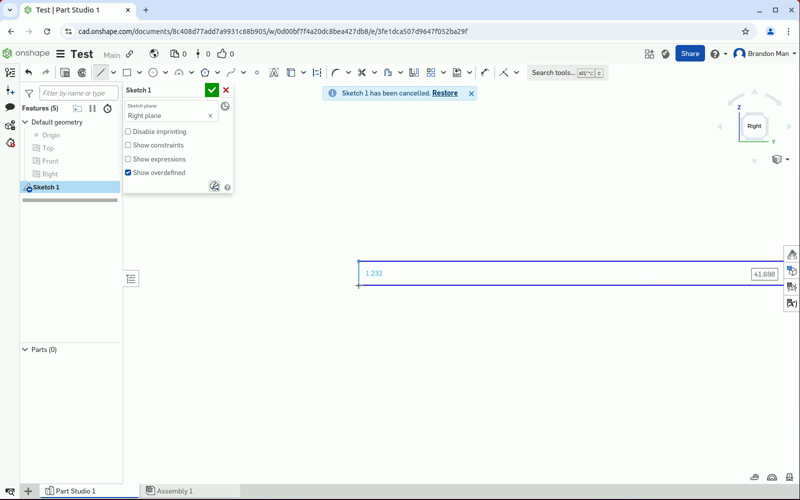
scroll(6)
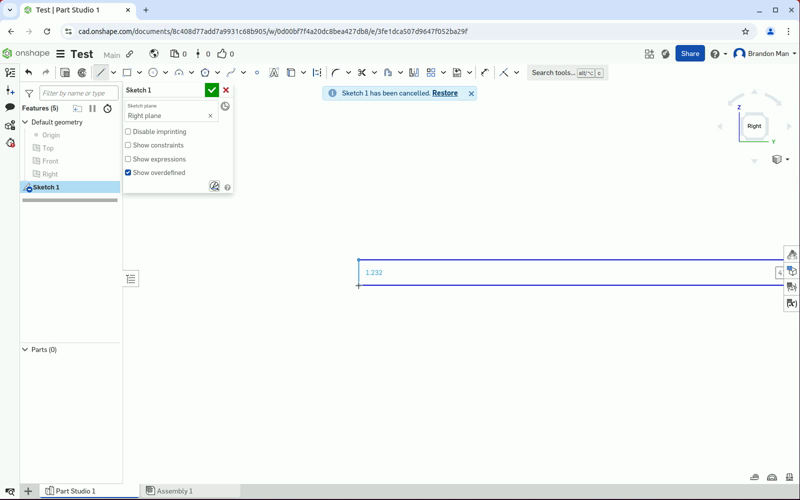
scroll(6)
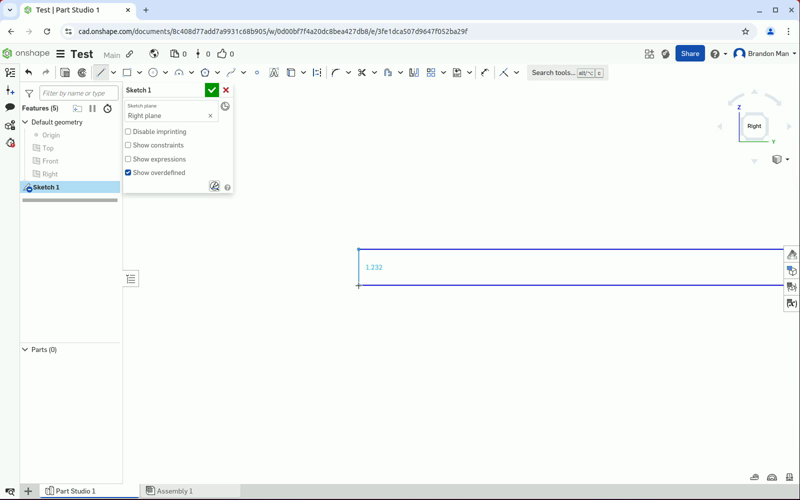
scroll(6)
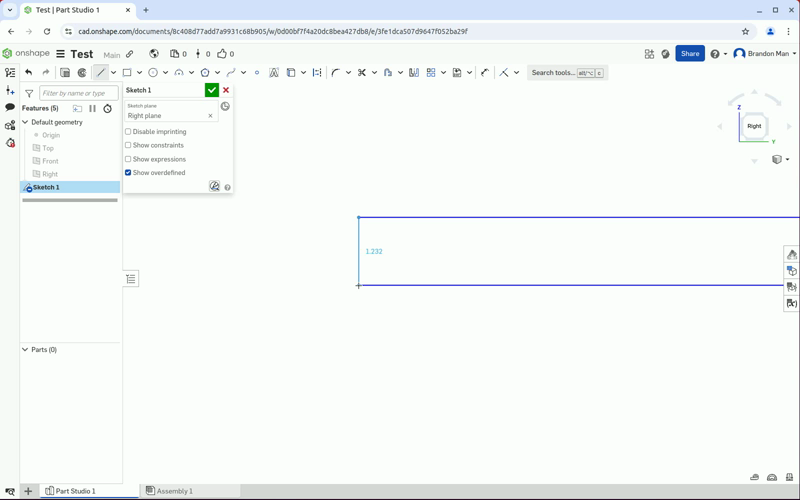
key_up(shift)
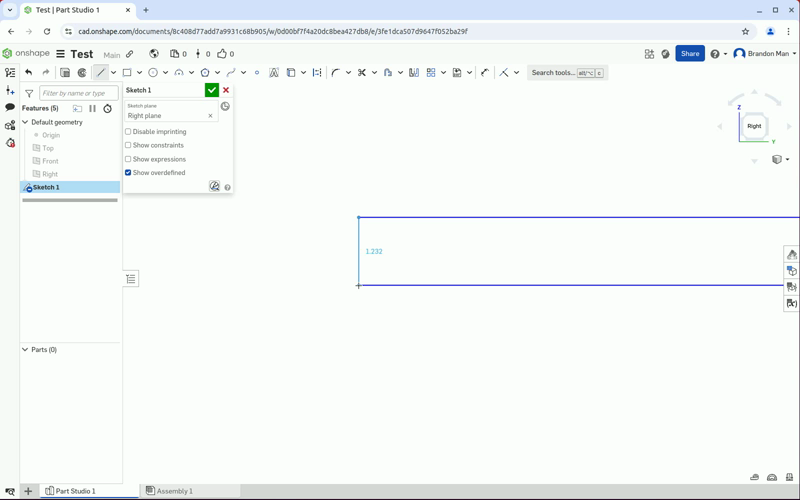
click(358, 285)
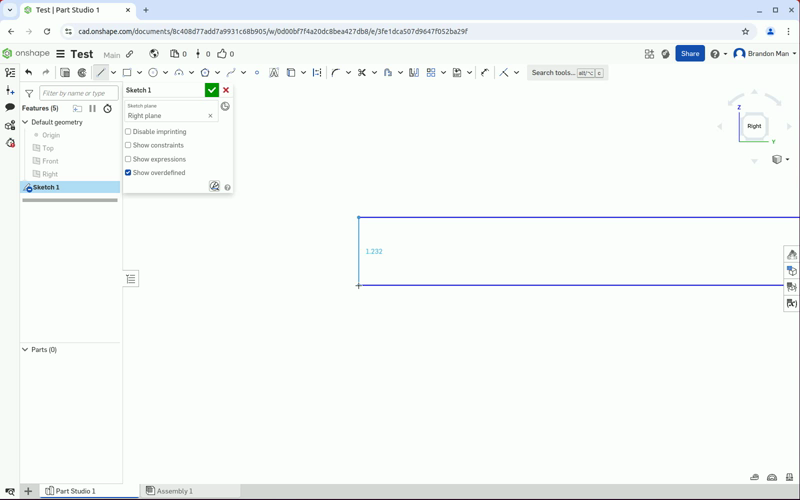
scroll(-6)
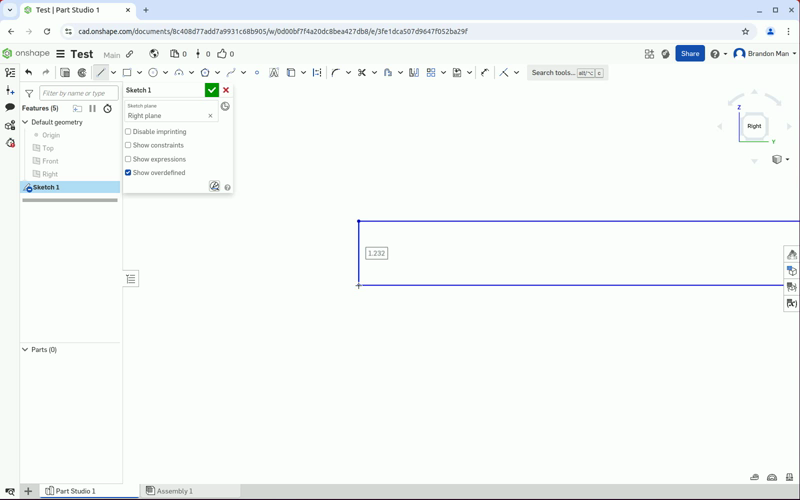
scroll(-6)
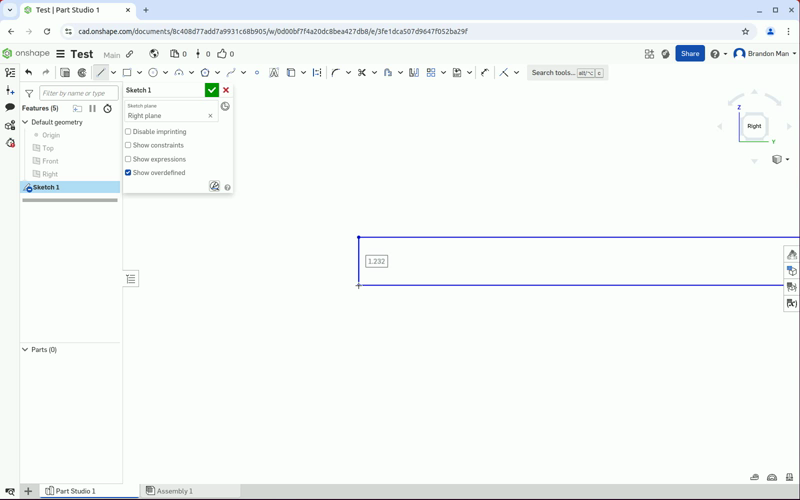
scroll(-6)
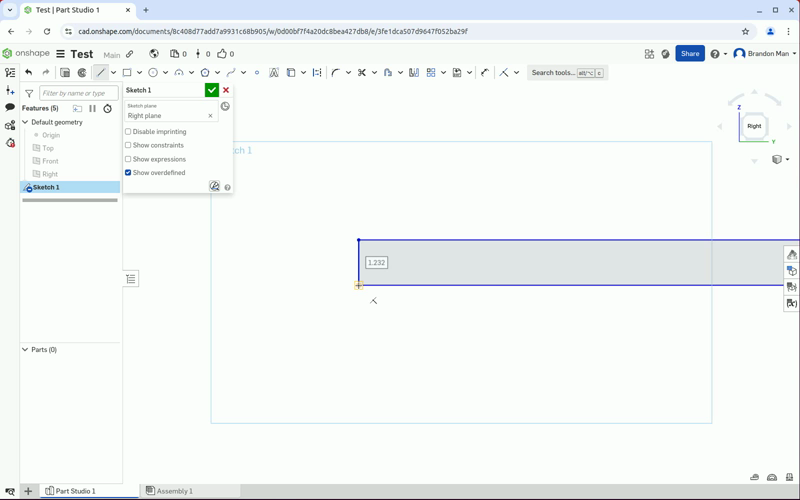
scroll(-6)
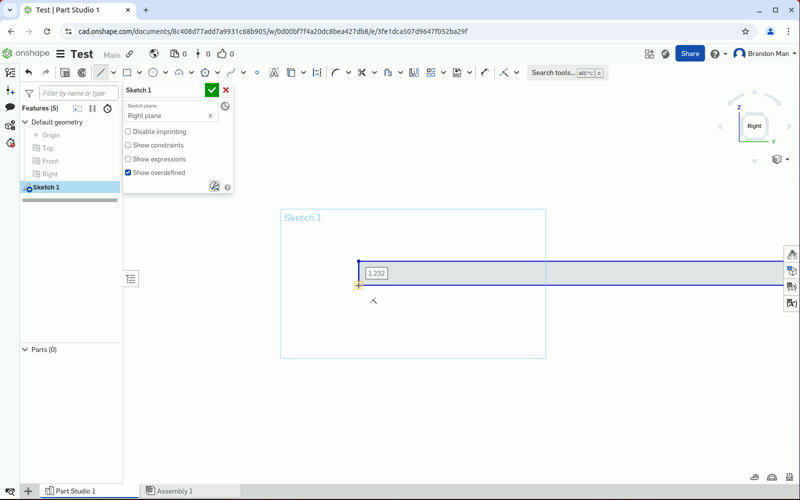
scroll(-6)
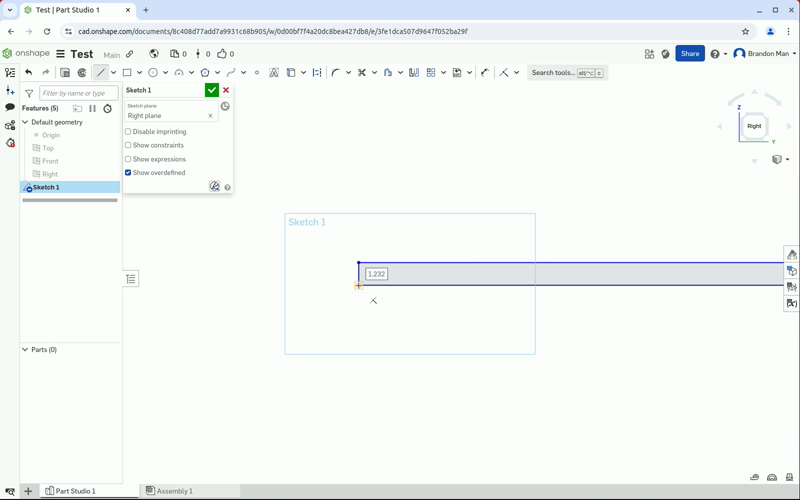
scroll(-6)
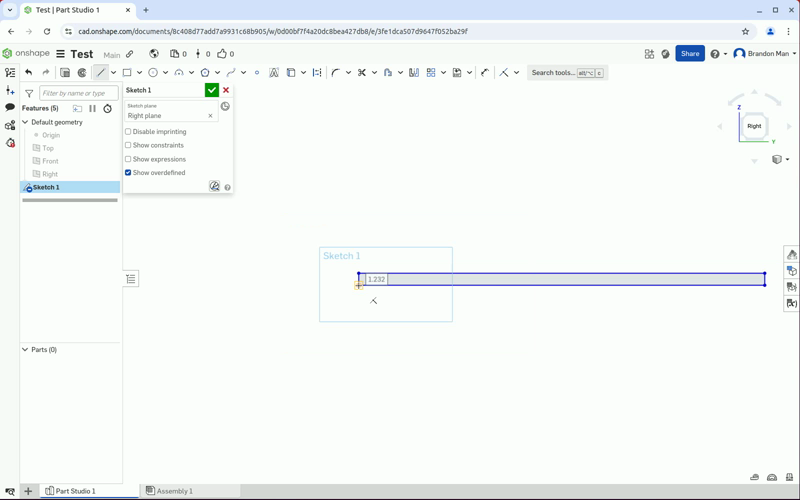
scroll(-6)
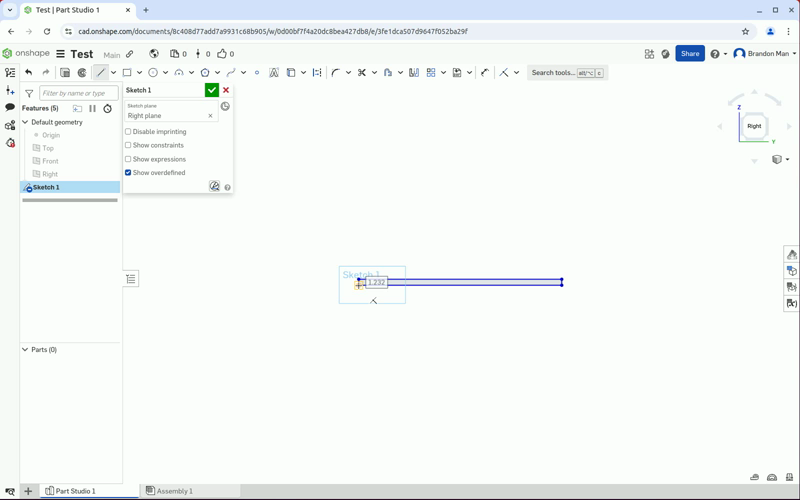
key(esc)
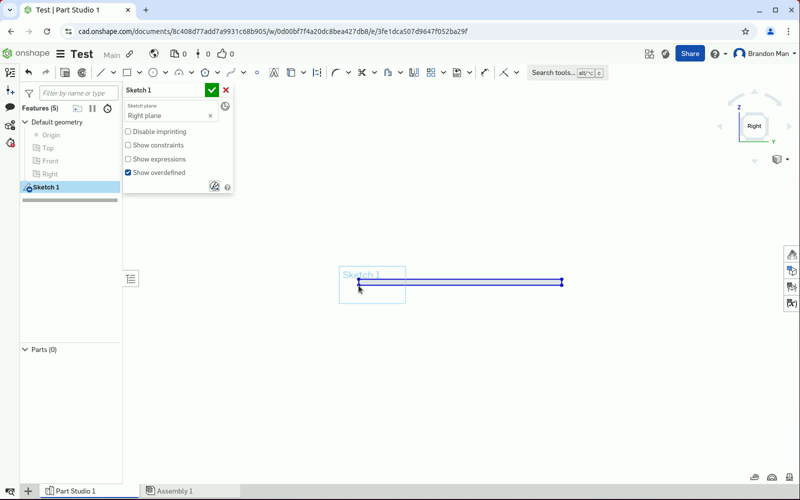
mouse_move(548, 283)
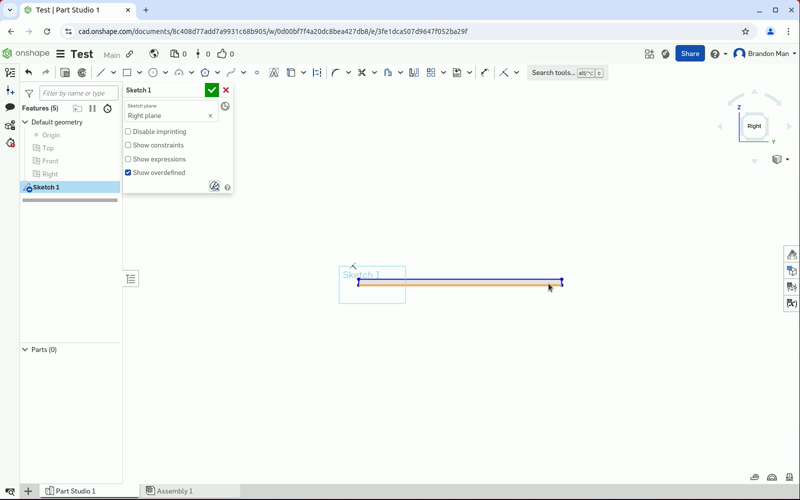
scroll(6)
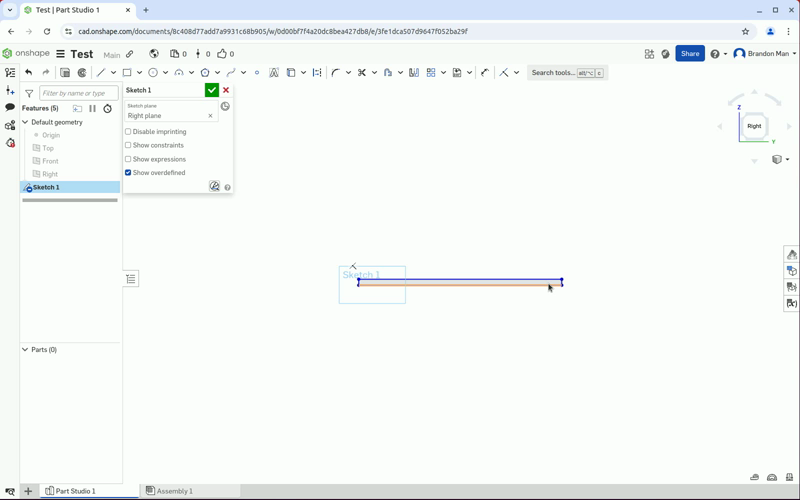
scroll(6)
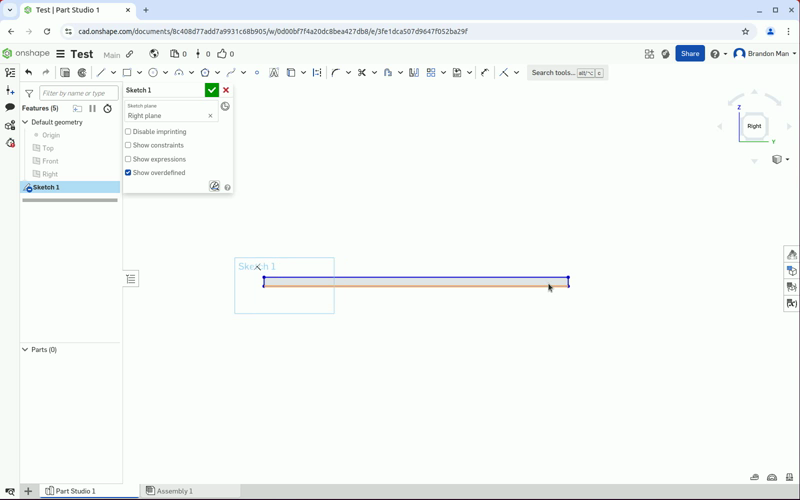
scroll(6)
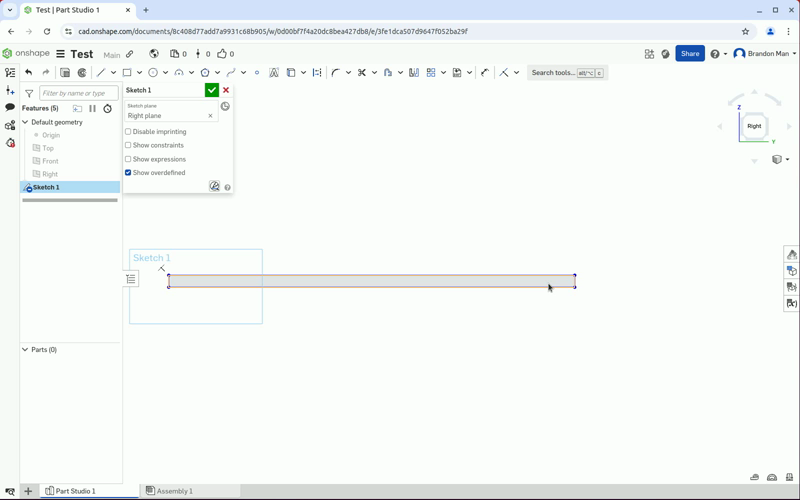
scroll(6)
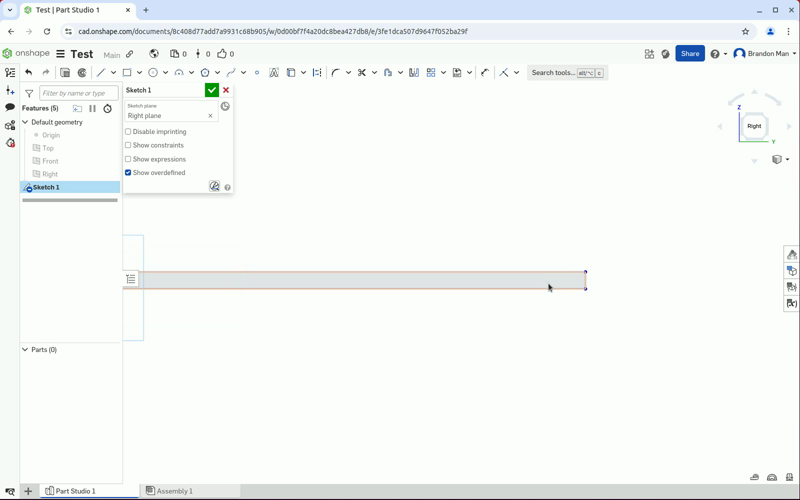
scroll(6)
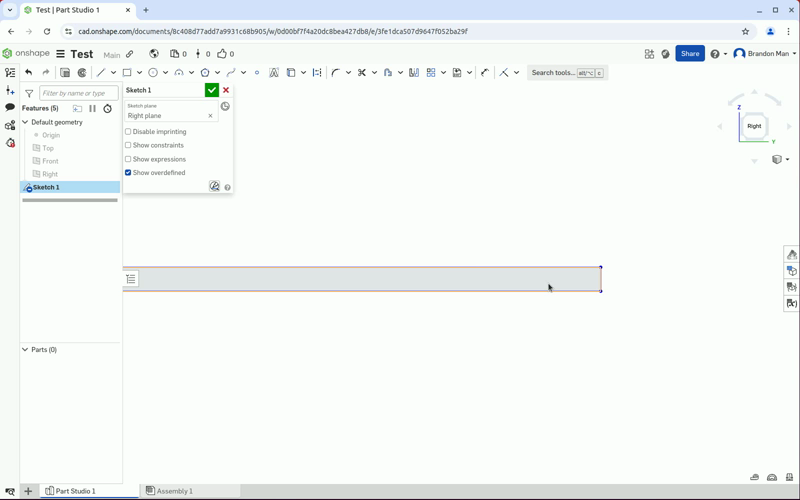
scroll(6)
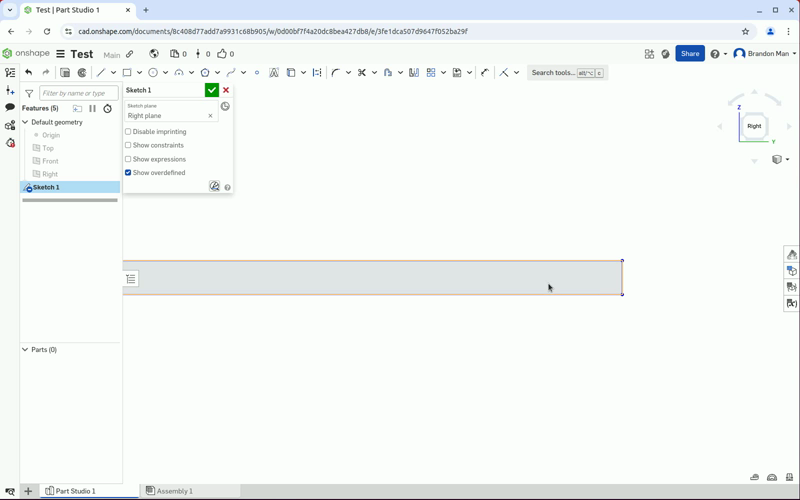
scroll(6)
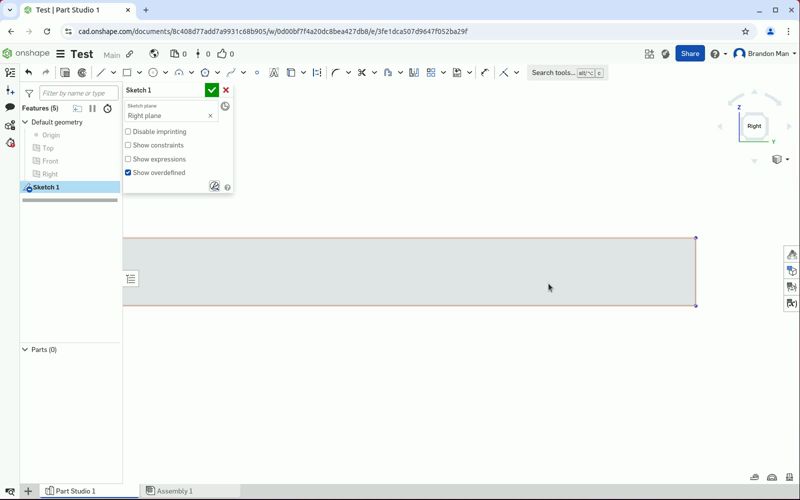
click(548, 283)
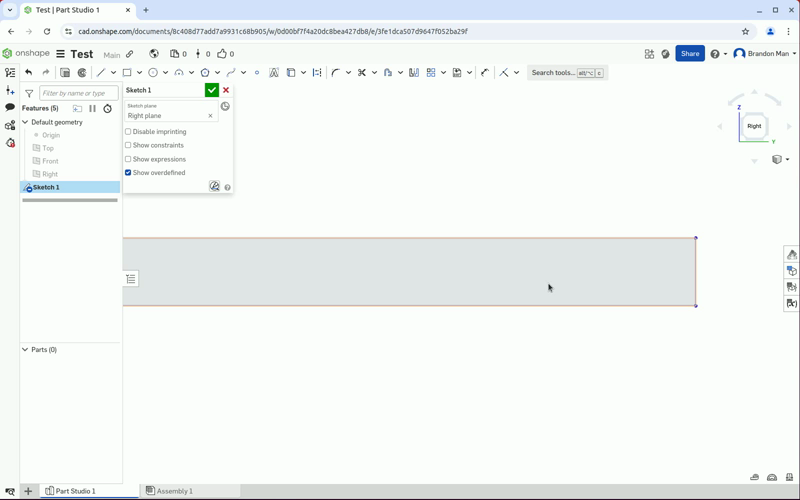
scroll(-6)
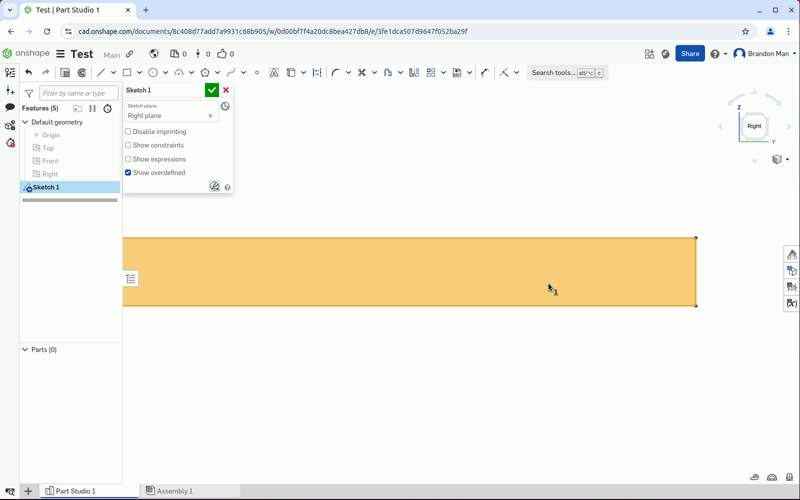
scroll(-6)
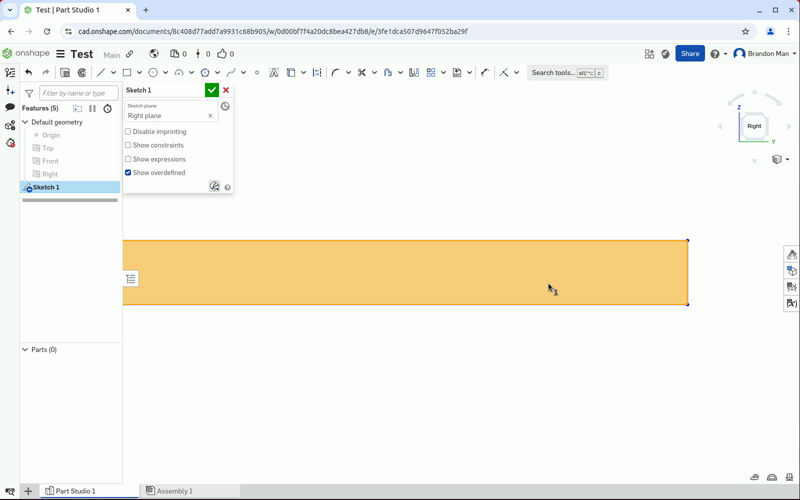
scroll(-6)
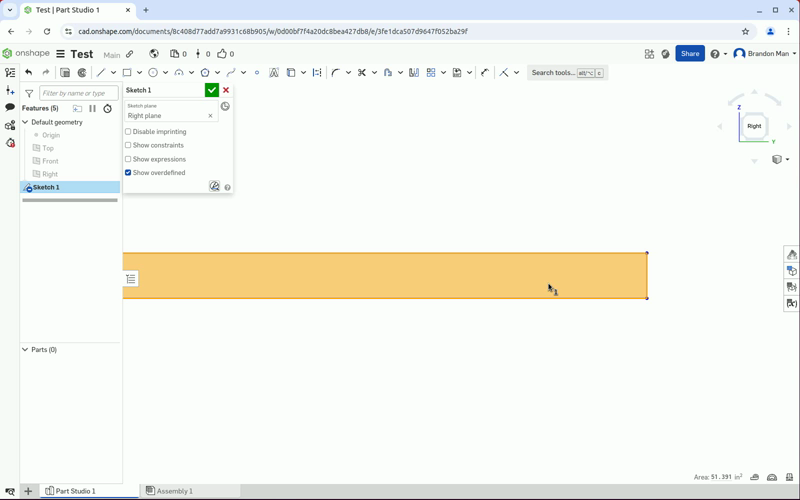
scroll(-6)
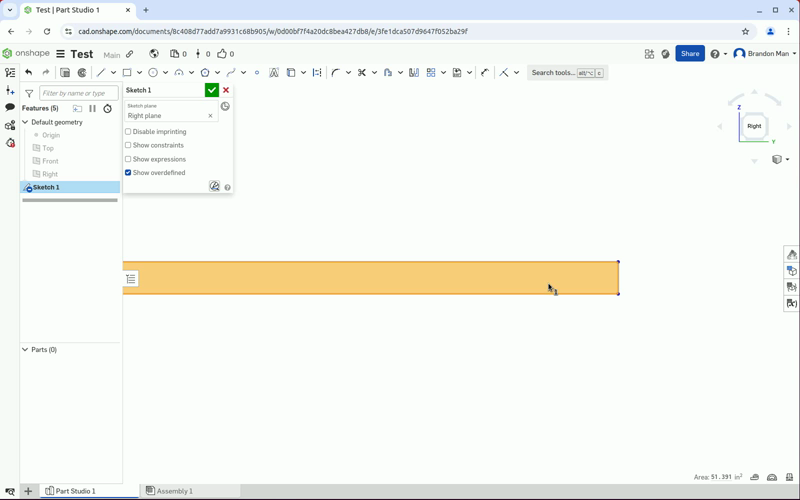
scroll(-6)
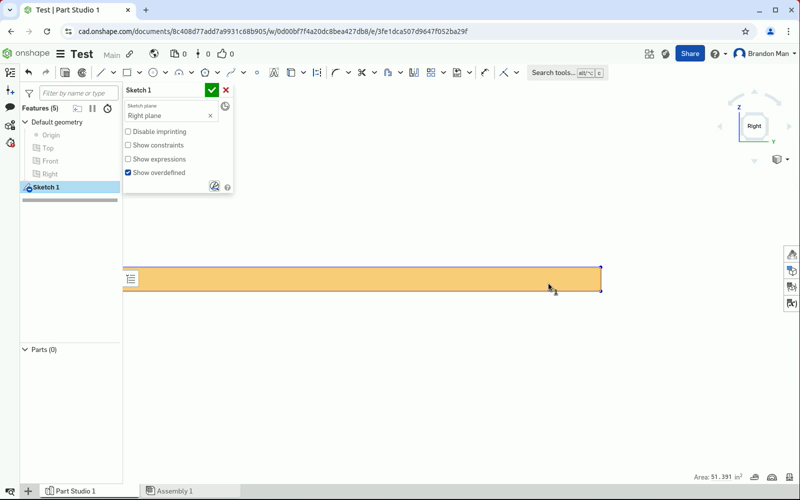
scroll(-6)
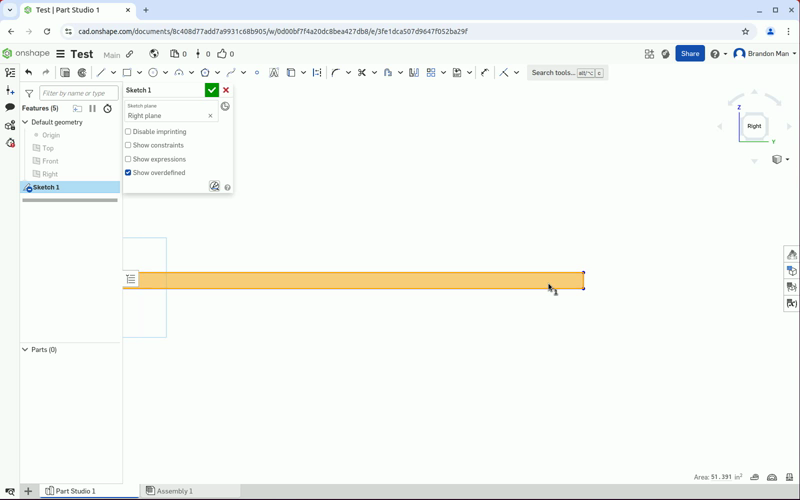
scroll(-6)
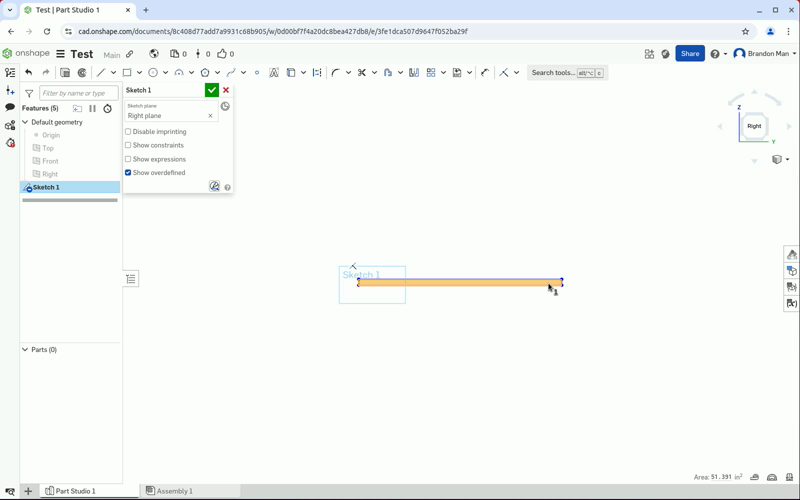
mouse_move(73, 352)
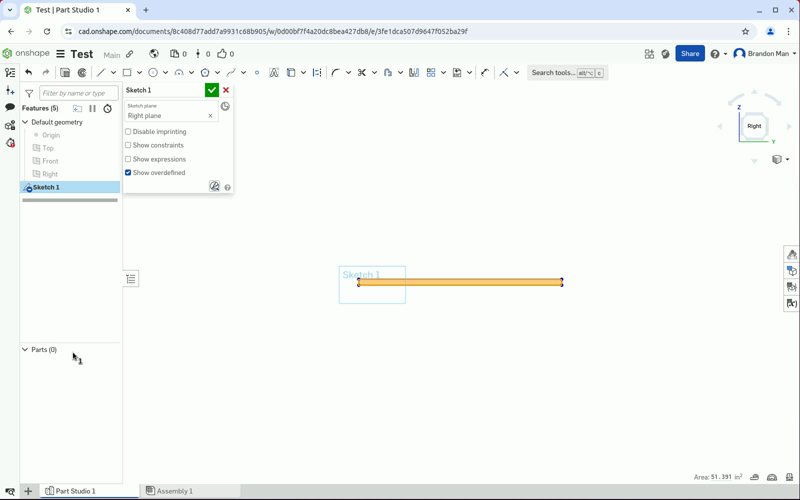
key(shift+y)
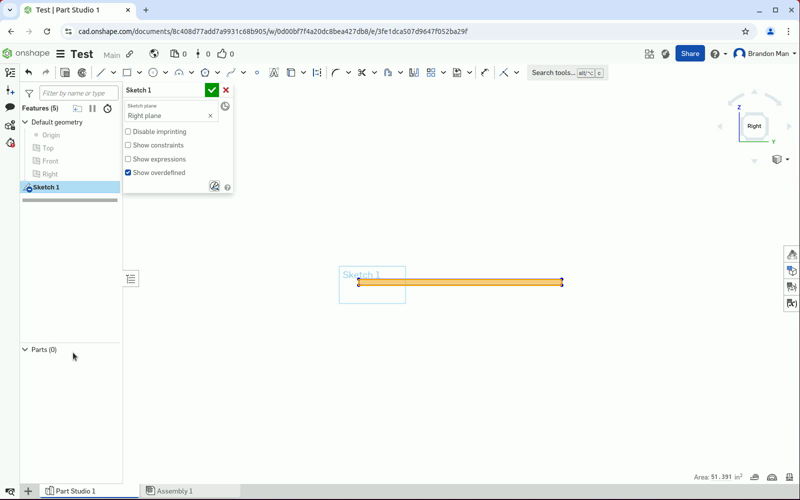
key(shift+e)
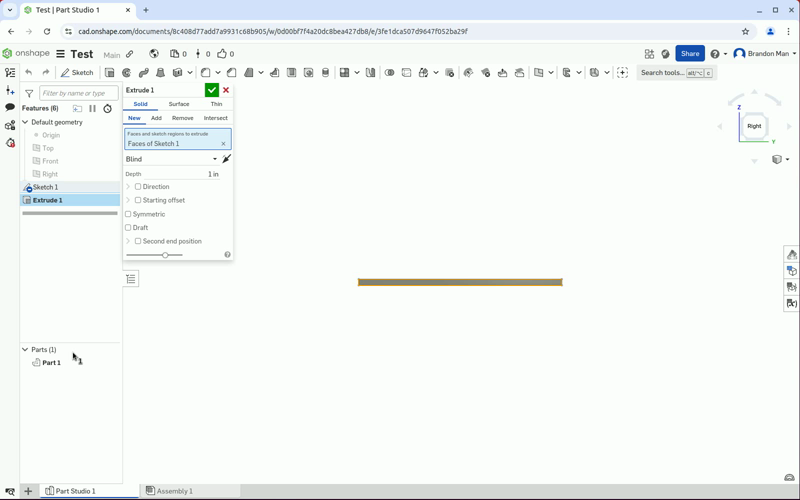
mouse_move(143, 106)
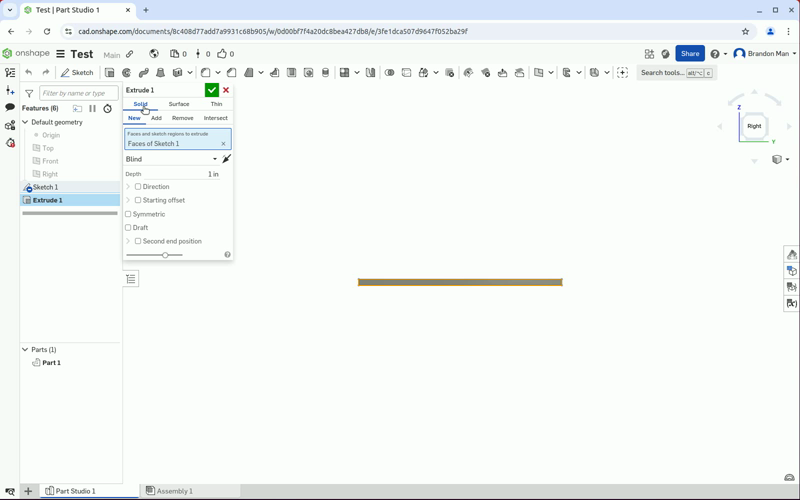
click(143, 106)
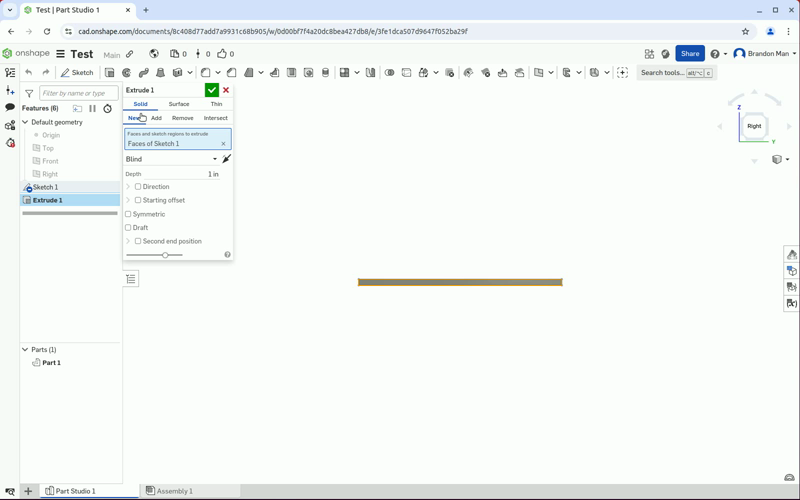
mouse_move(137, 120)
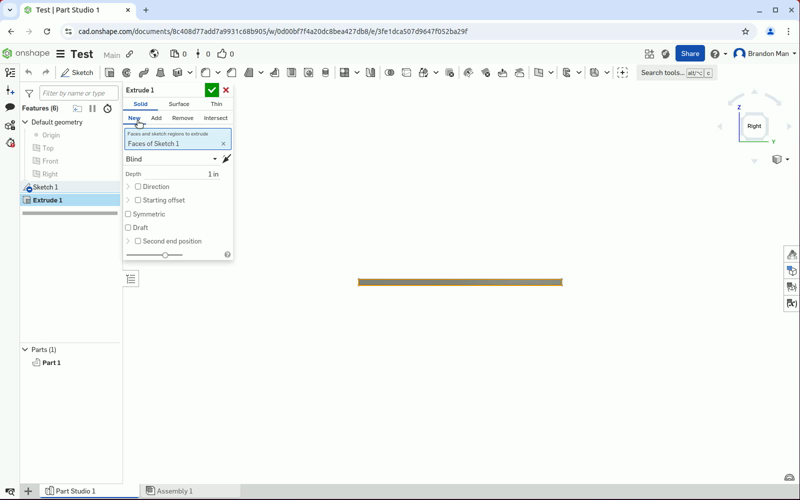
click(137, 120)
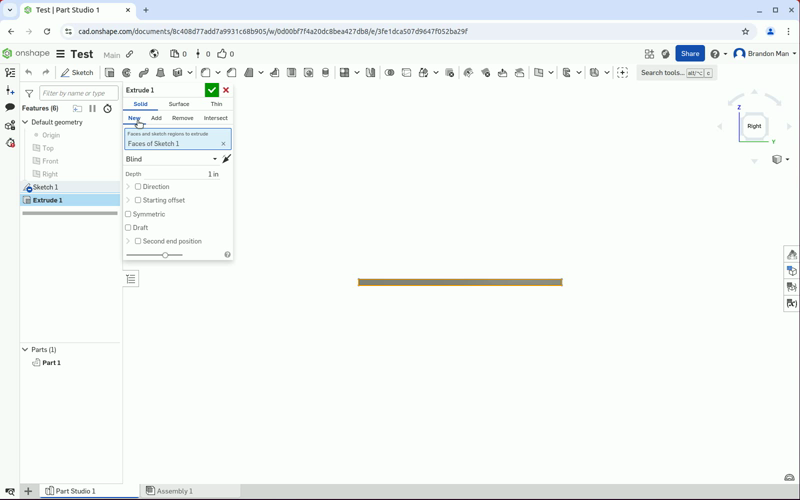
key(tab, 4)
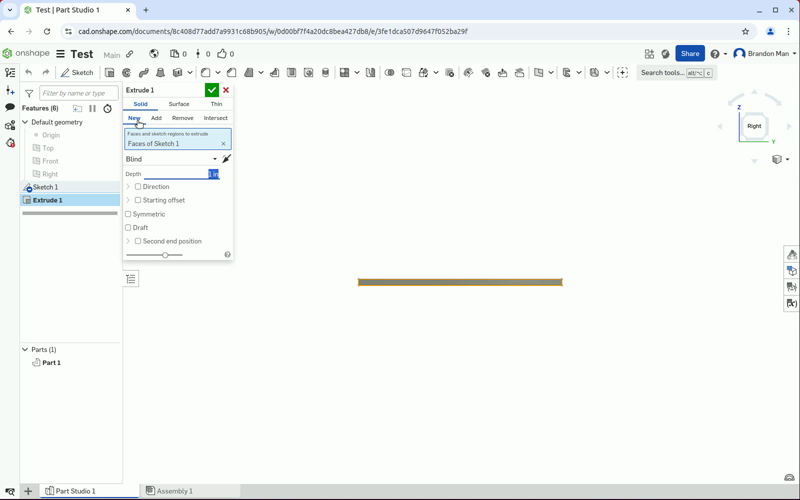
text(1.204)
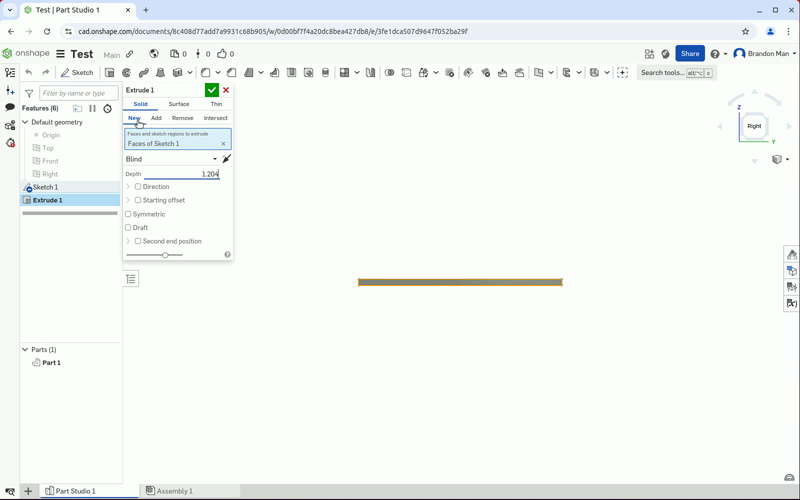
key(enter)
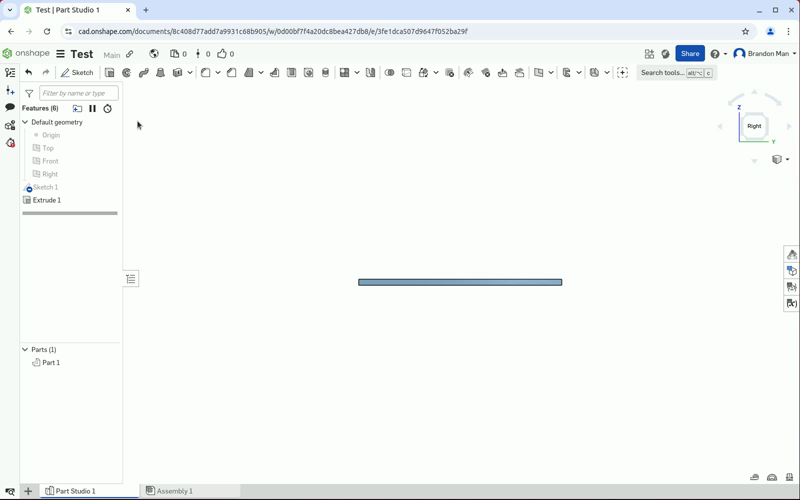
key(shift+h)
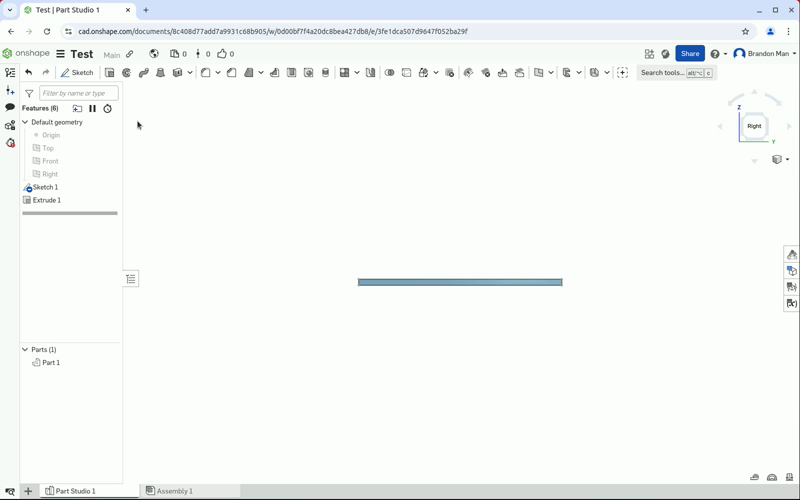
key(shift+h)
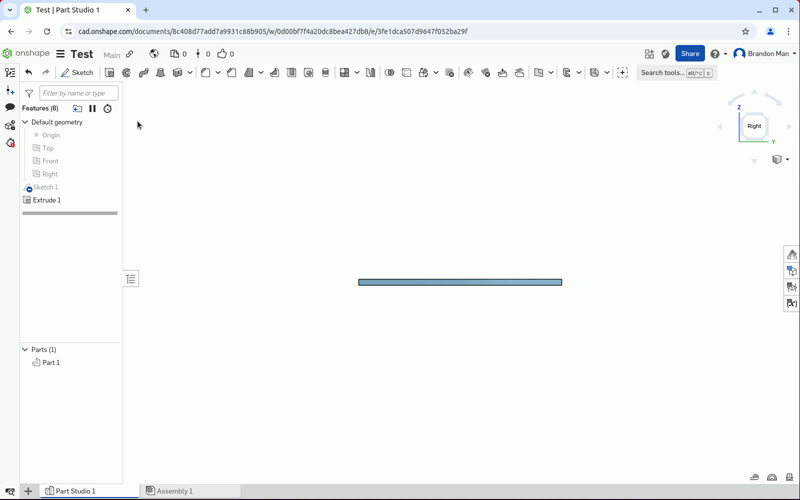
mouse_move(73, 189)
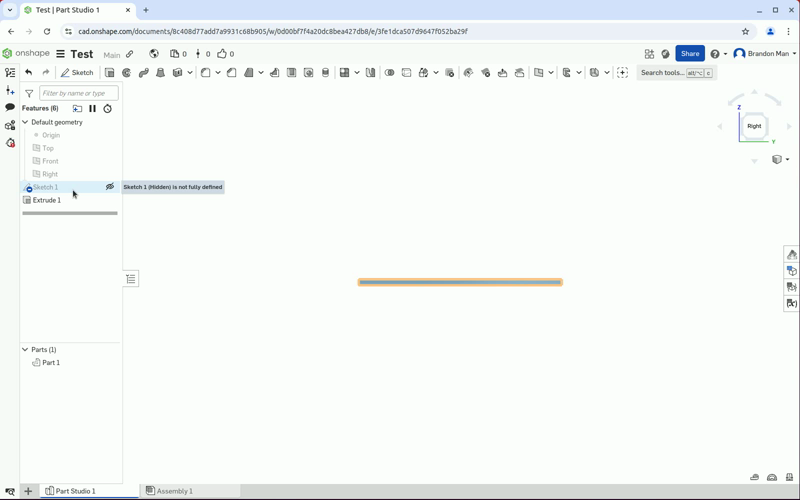
click(73, 189)
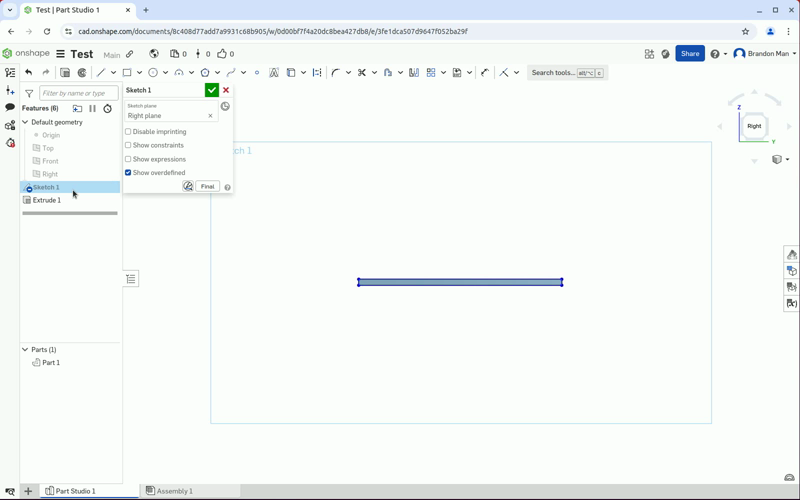
mouse_move(229, 92)
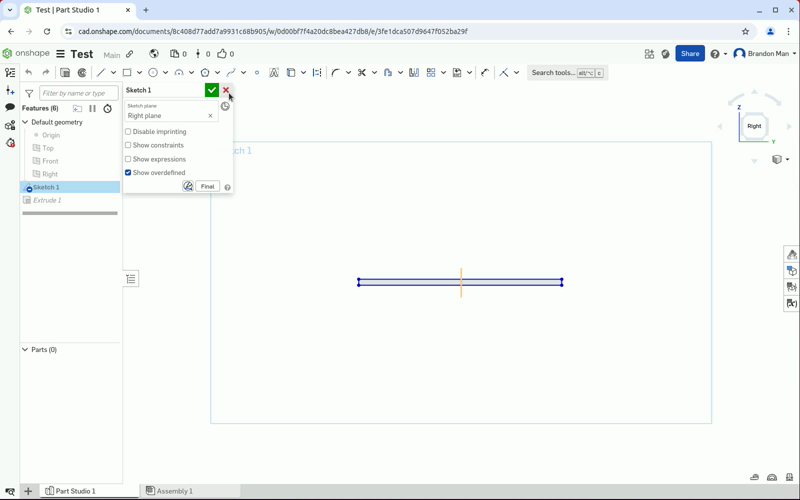
click(229, 92)
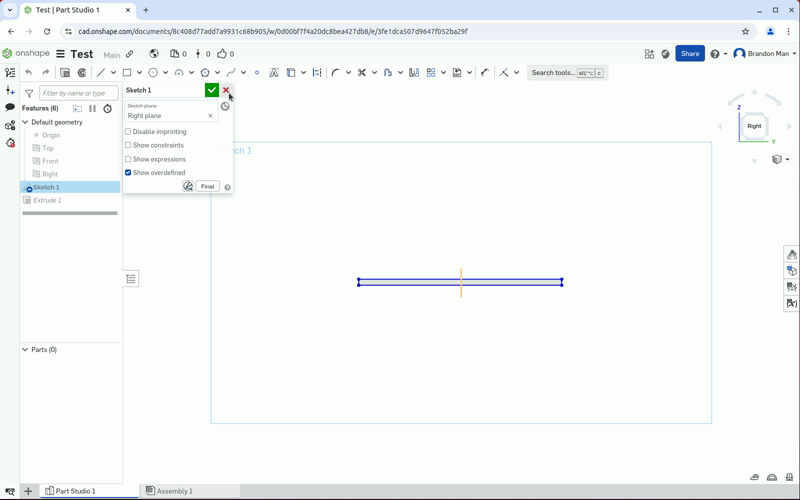
key(shift+s)
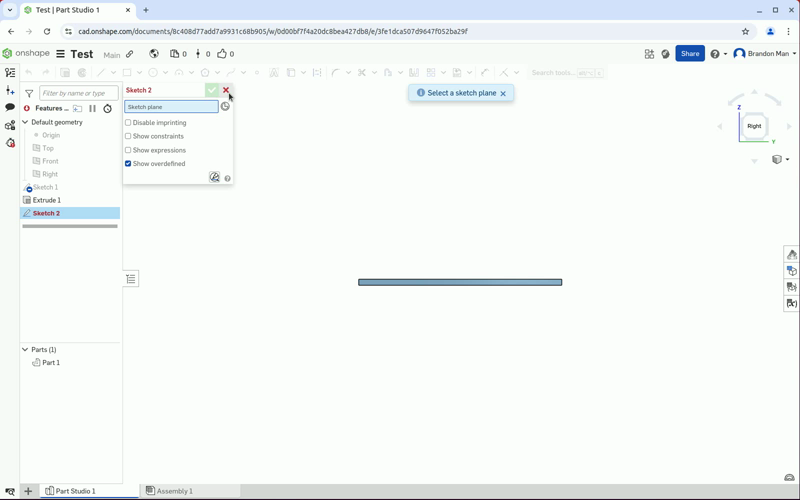
mouse_move(73, 176)
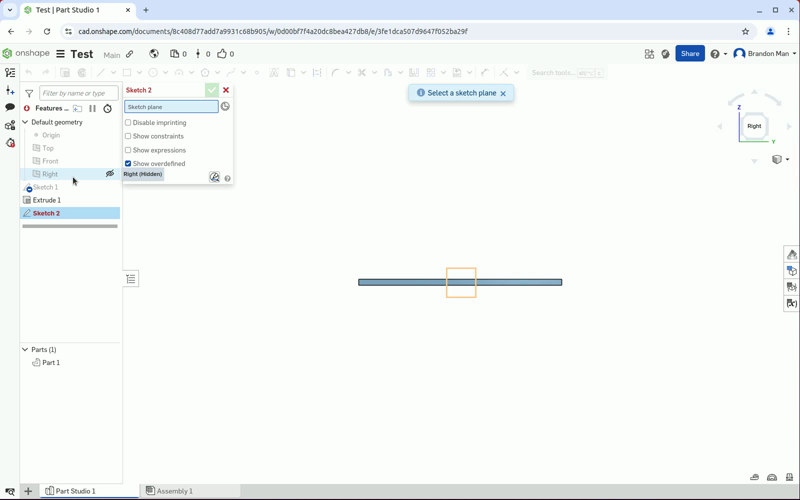
click(73, 176)
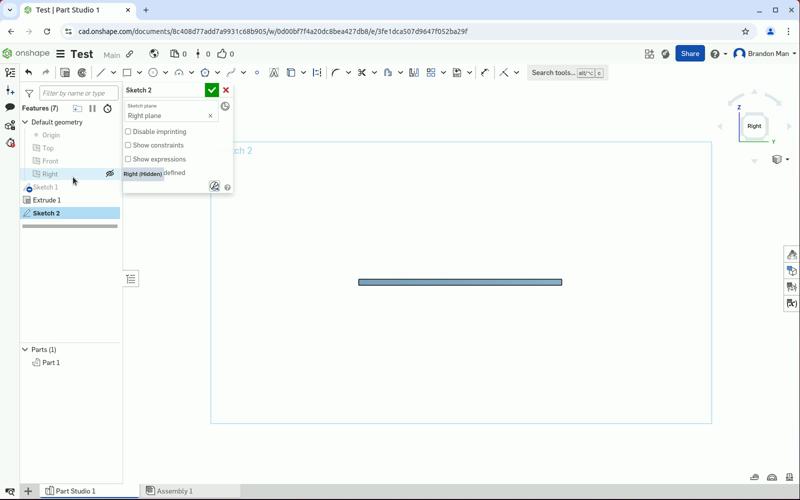
mouse_move(73, 352)
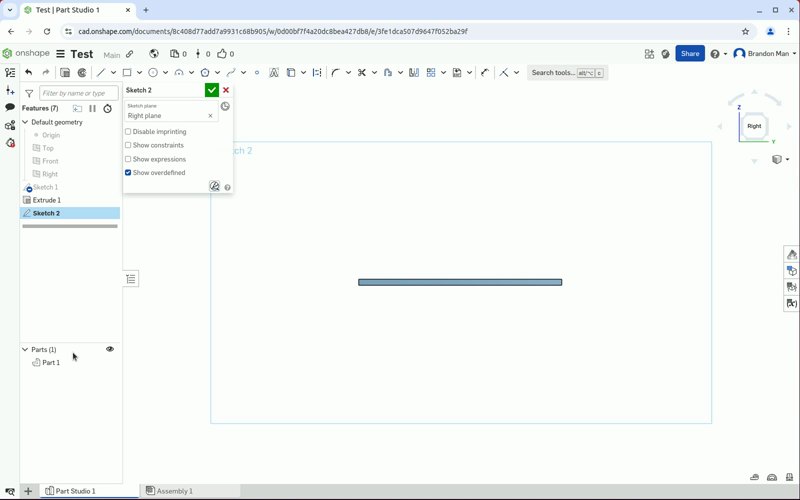
key(y)
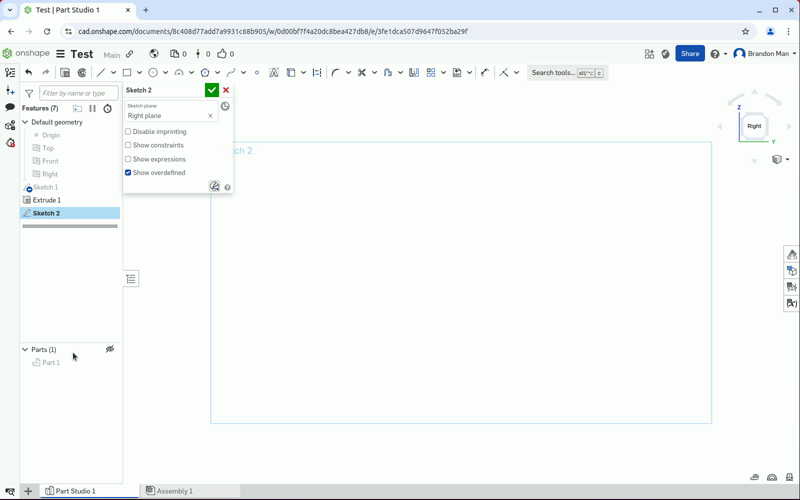
key(l)
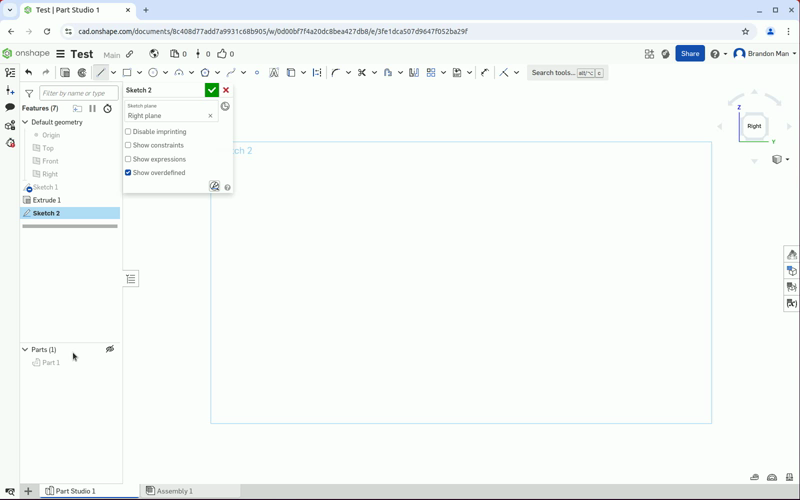
key_down(shift)
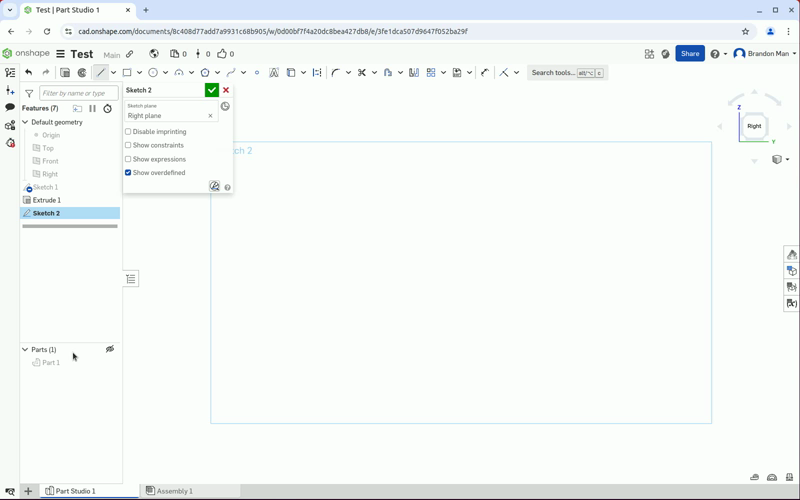
mouse_move(348, 267)
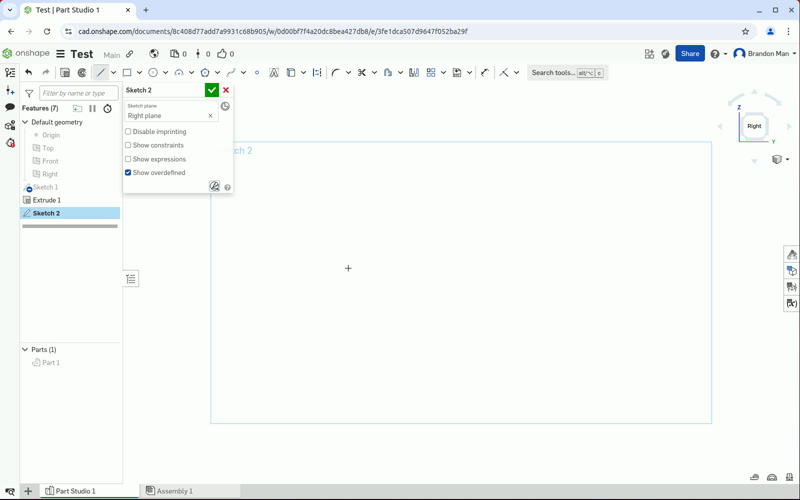
click(348, 267)
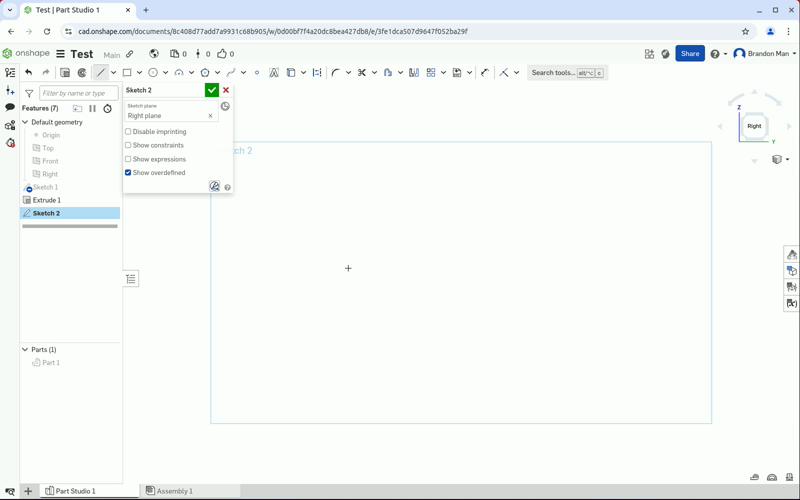
key_up(shift)
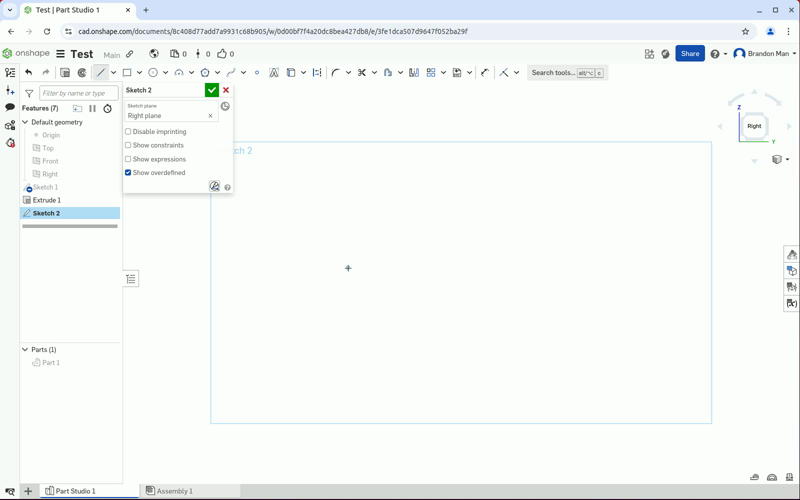
key_down(shift)
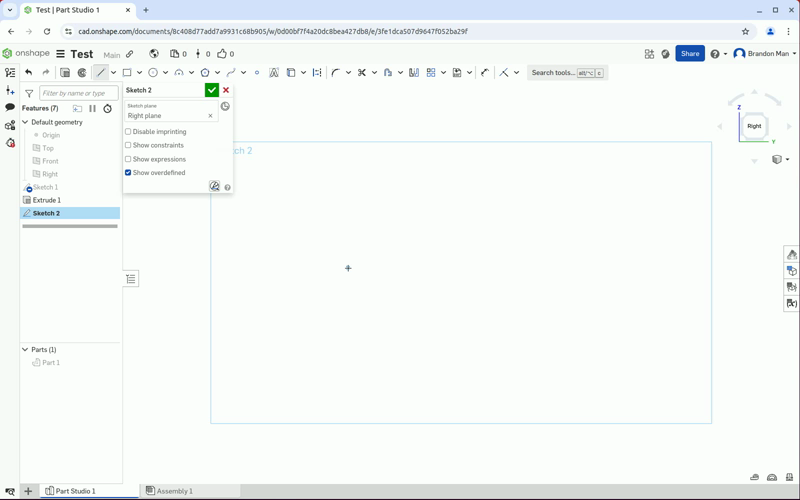
mouse_move(572, 267)
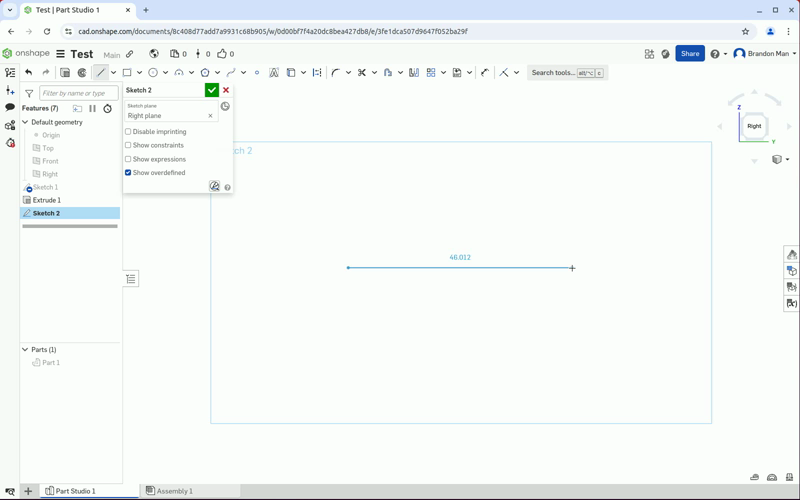
click(572, 267)
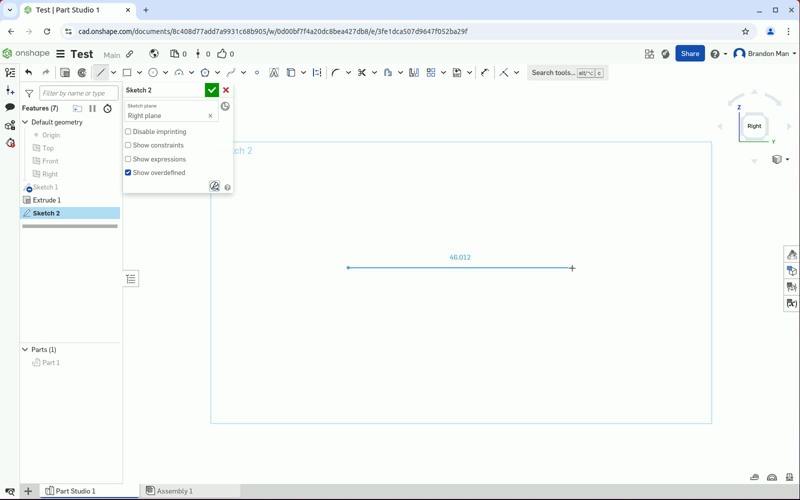
key_up(shift)
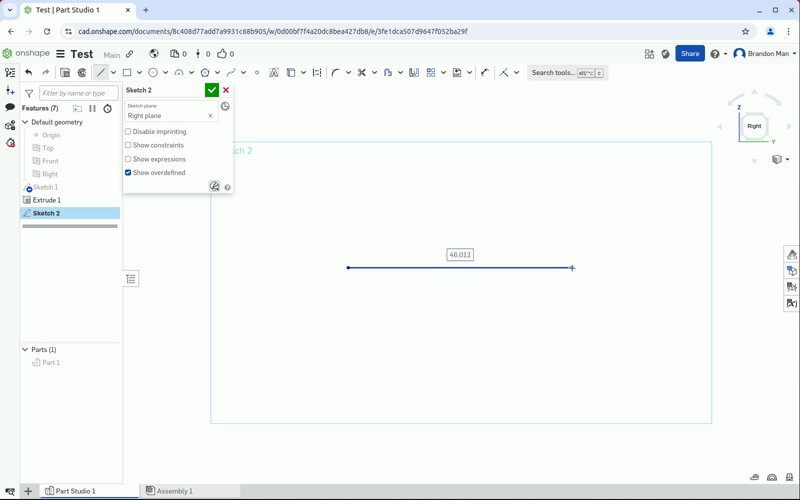
key_down(shift)
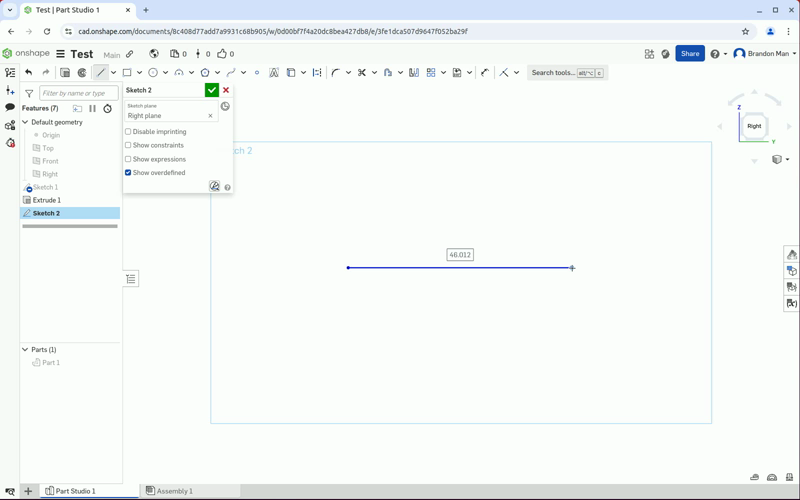
mouse_move(589, 267)
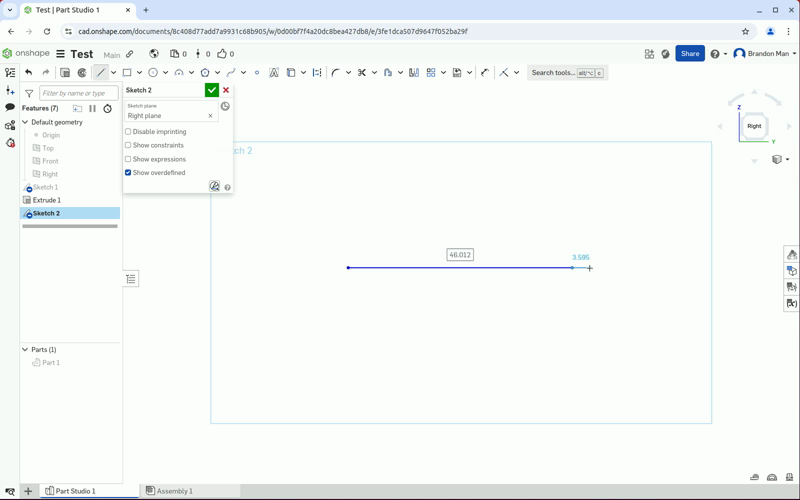
mouse_move(572, 262)
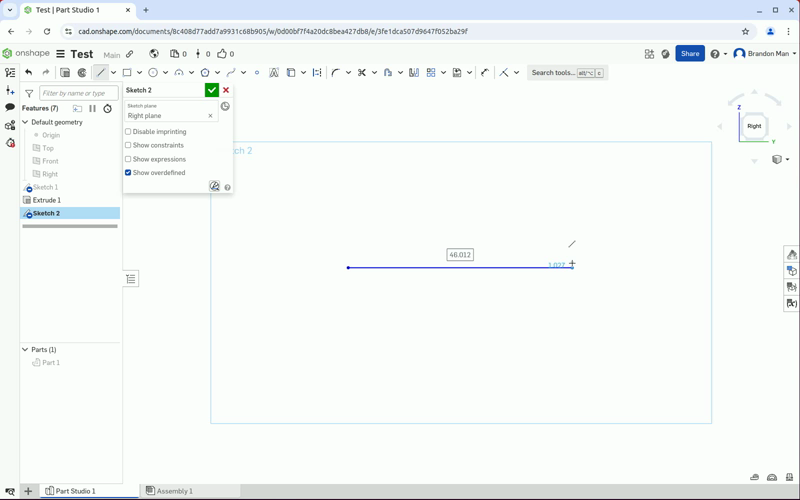
scroll(6)
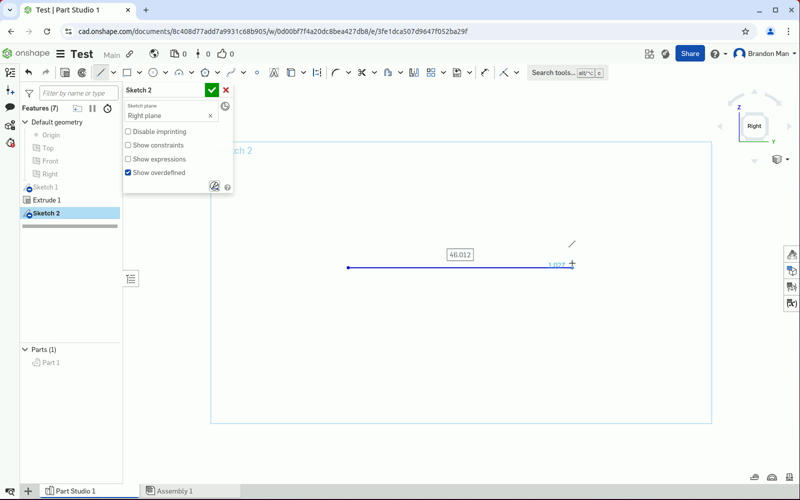
scroll(6)
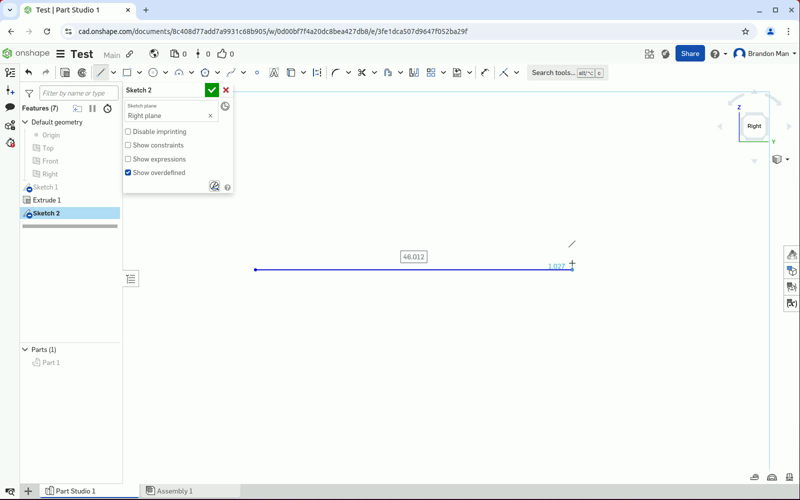
scroll(6)
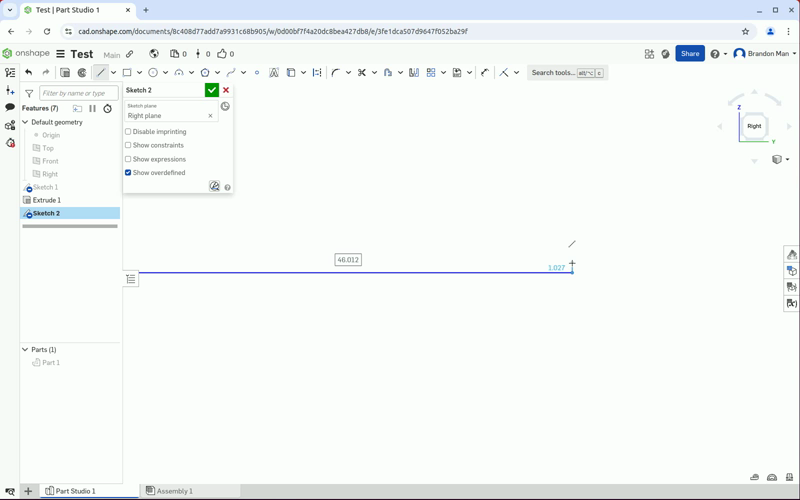
scroll(6)
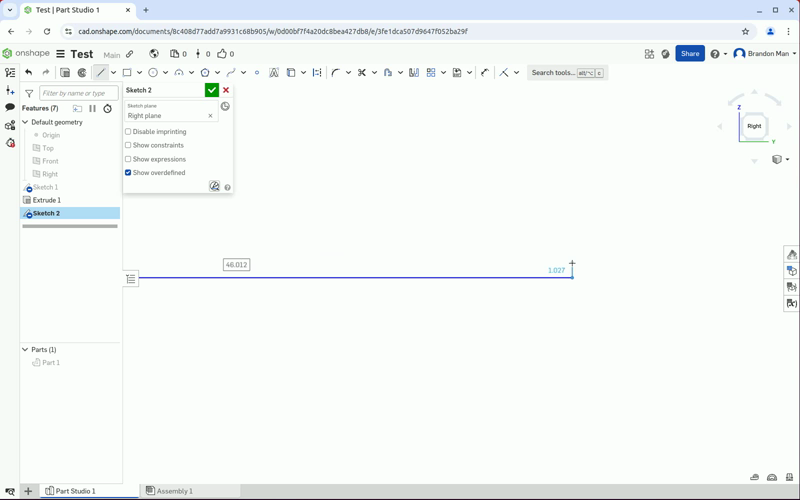
scroll(6)
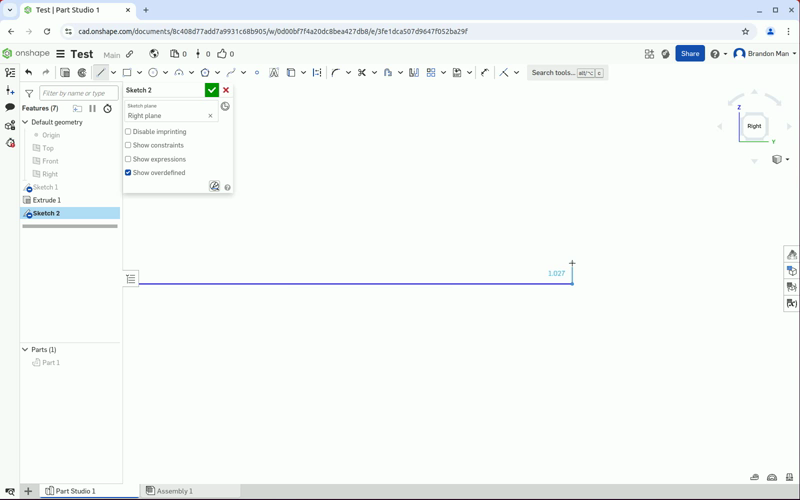
scroll(6)
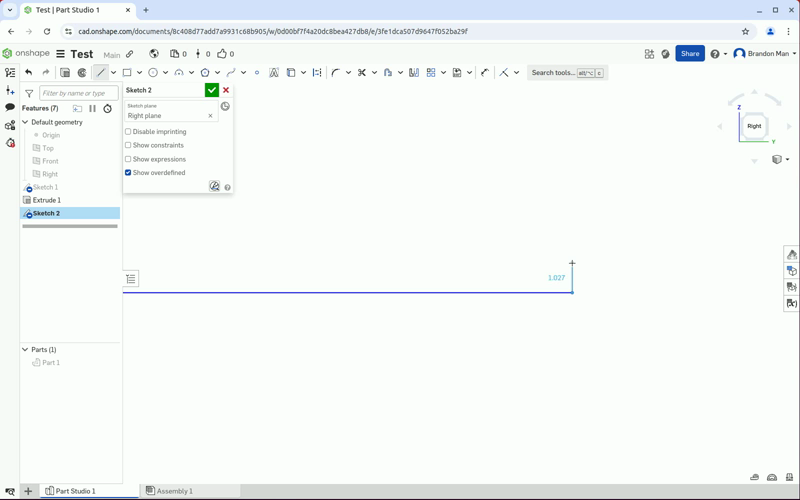
scroll(6)
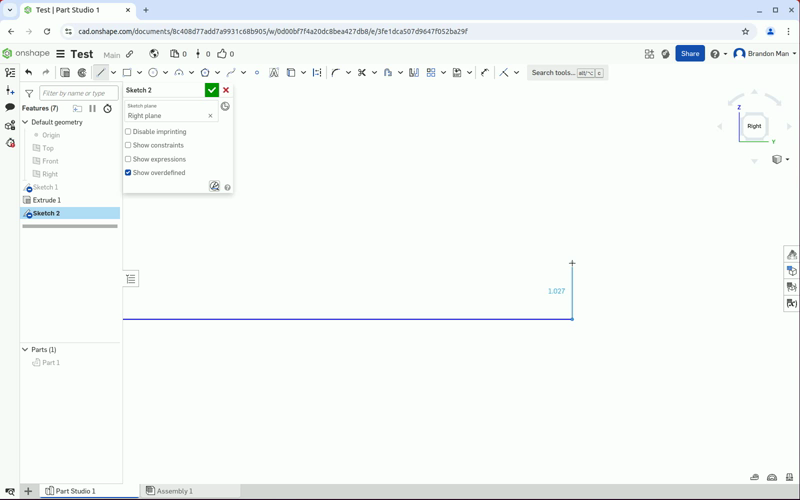
click(572, 262)
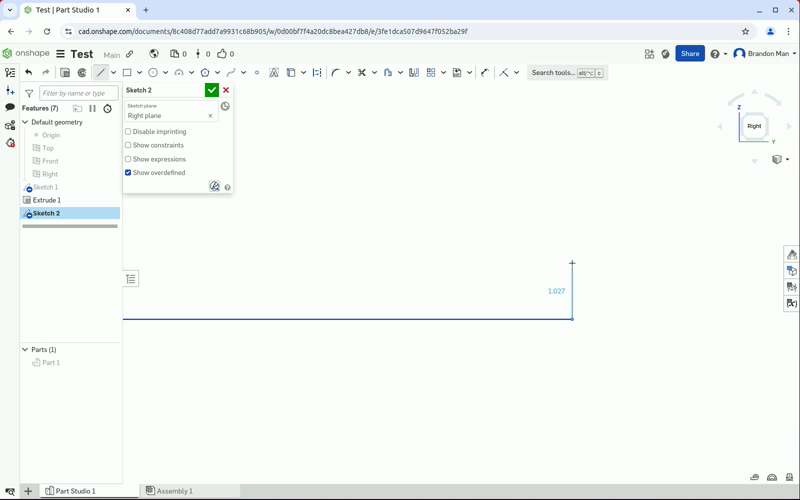
scroll(-6)
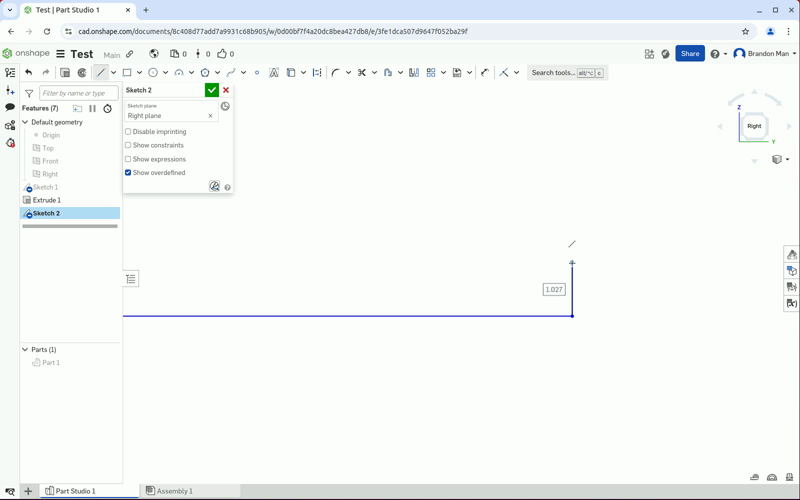
scroll(-6)
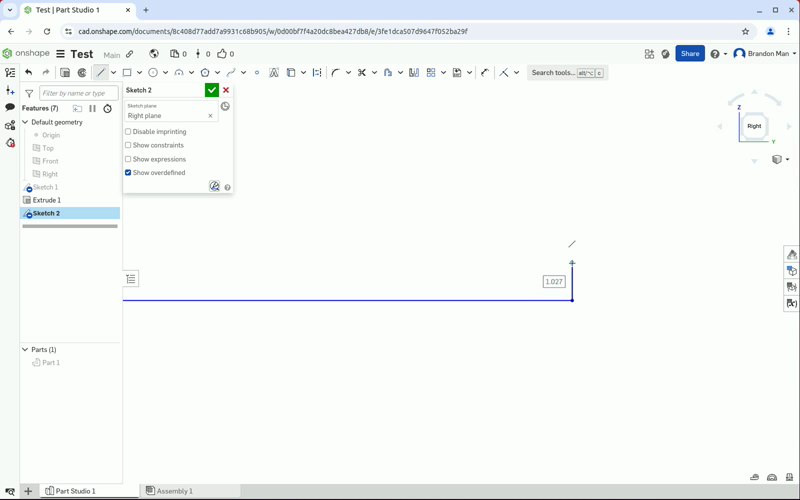
scroll(-6)
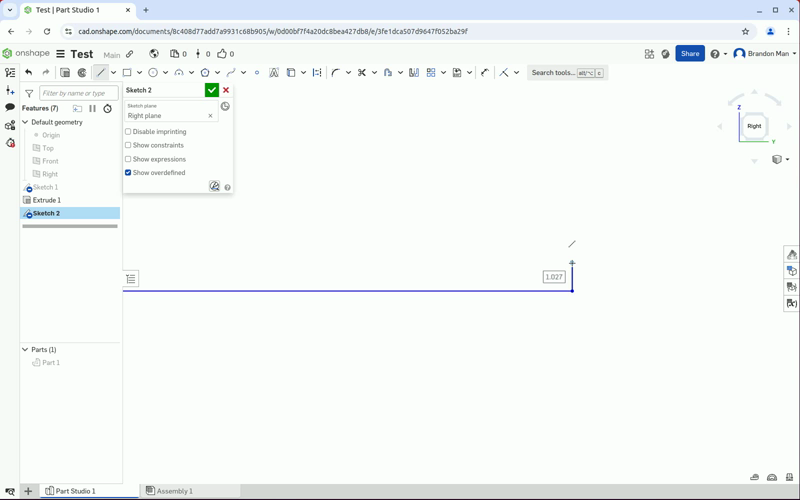
scroll(-6)
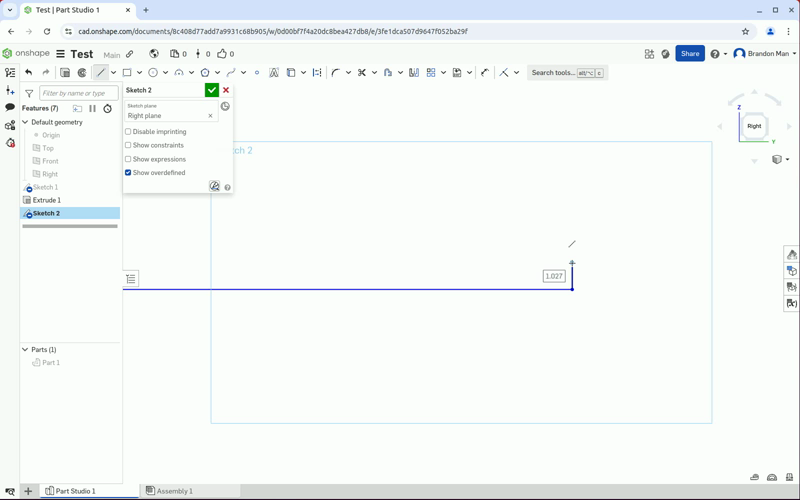
scroll(-6)
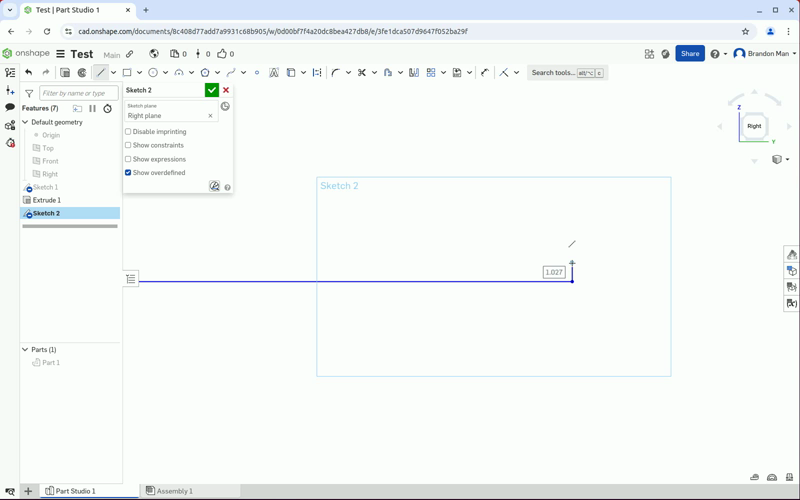
scroll(-6)
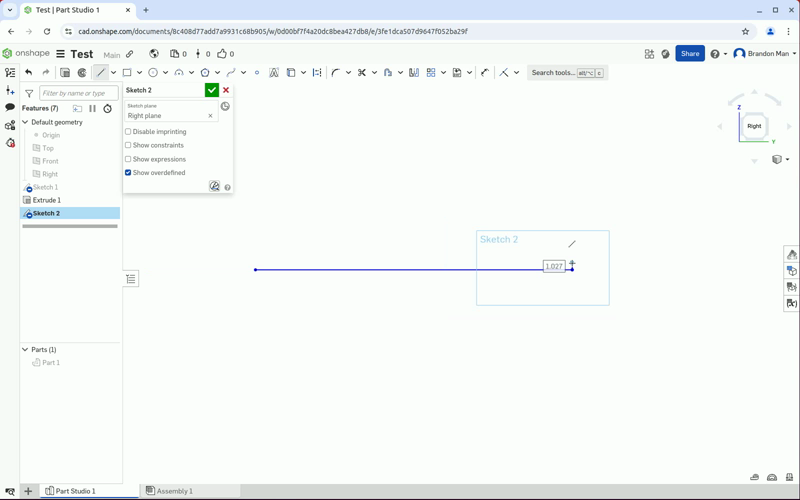
scroll(-6)
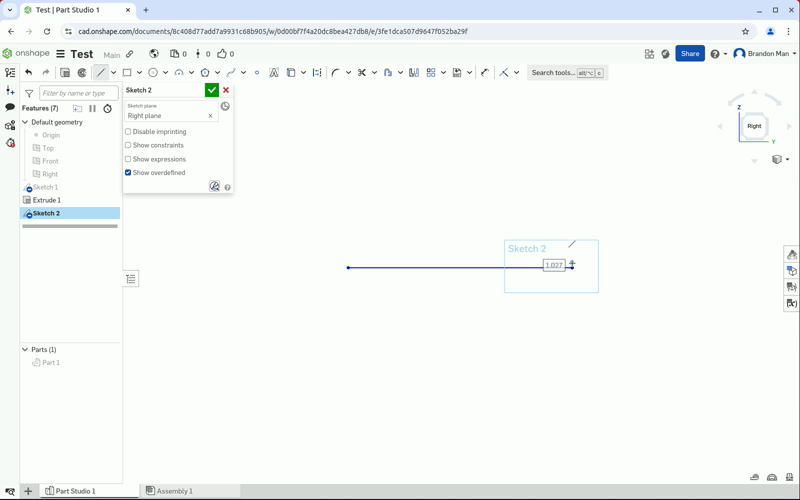
key_up(shift)
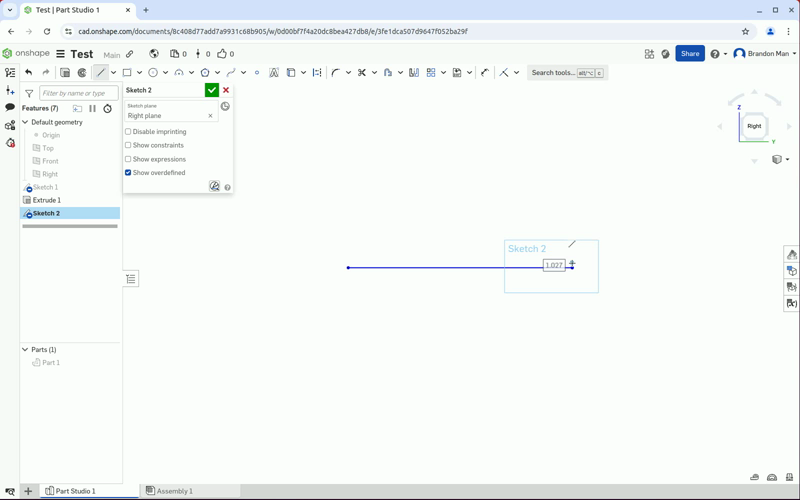
key_down(shift)
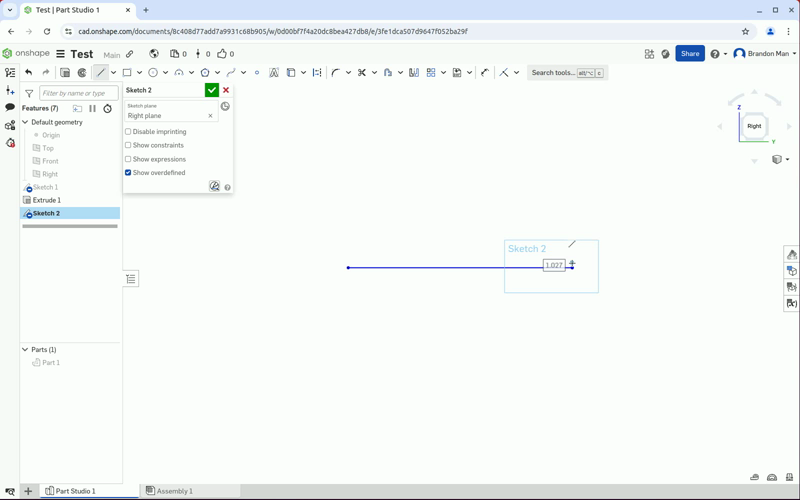
mouse_move(348, 262)
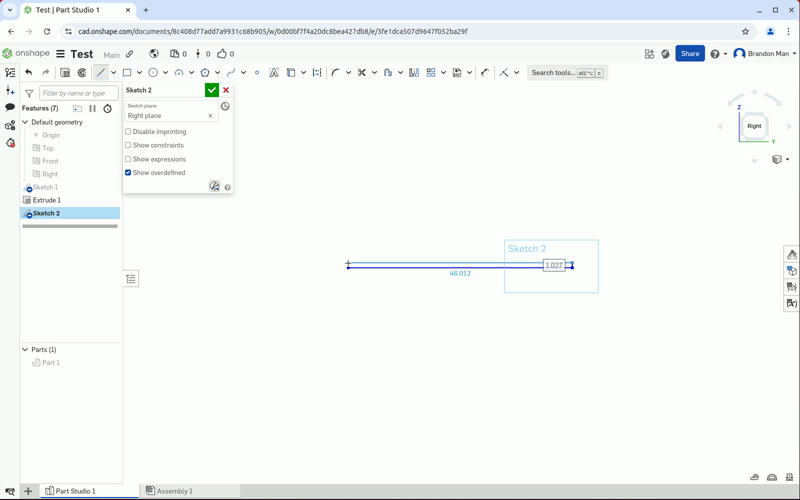
click(348, 262)
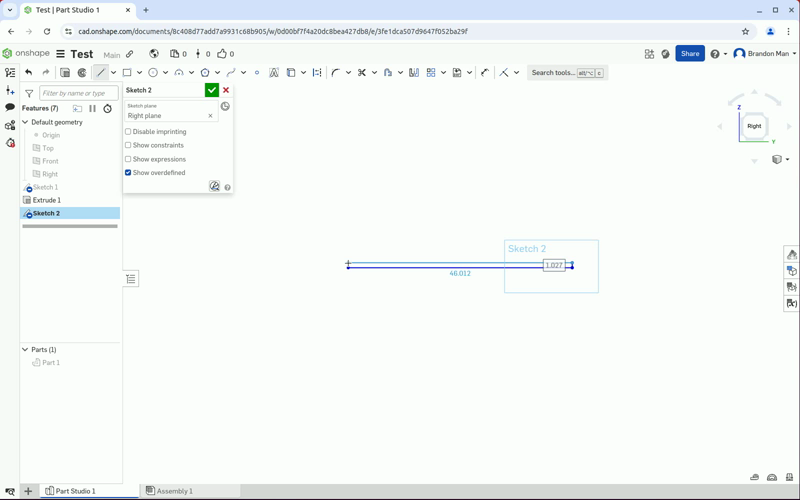
key_up(shift)
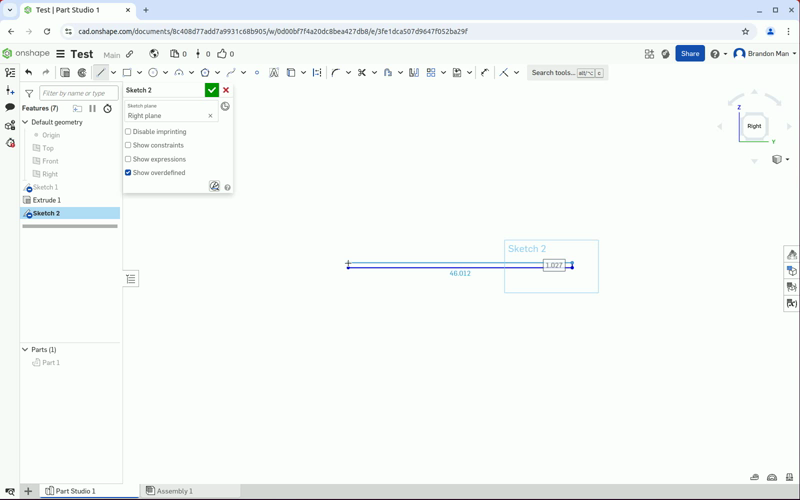
mouse_move(378, 262)
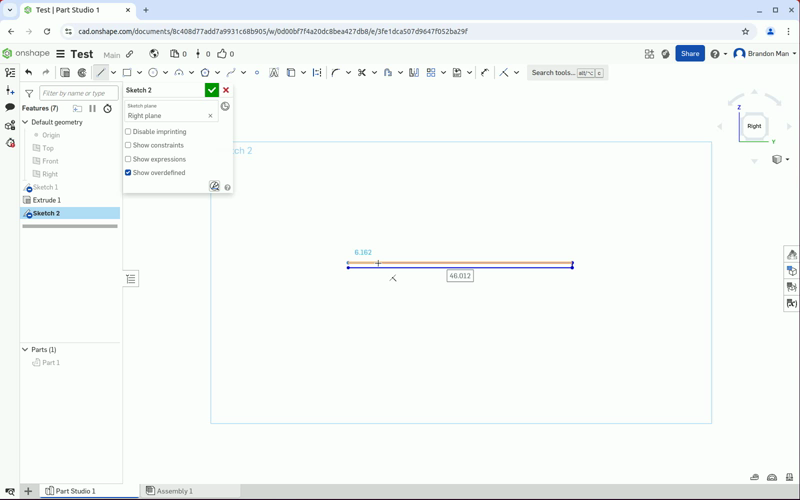
key_down(shift)
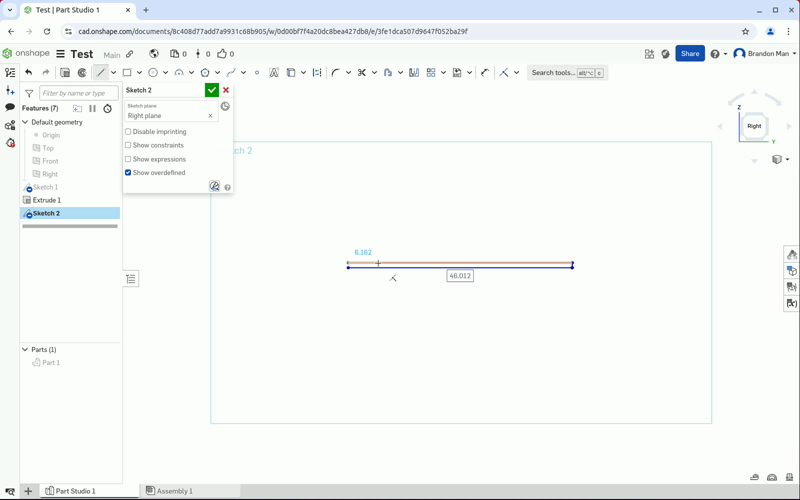
mouse_move(348, 267)
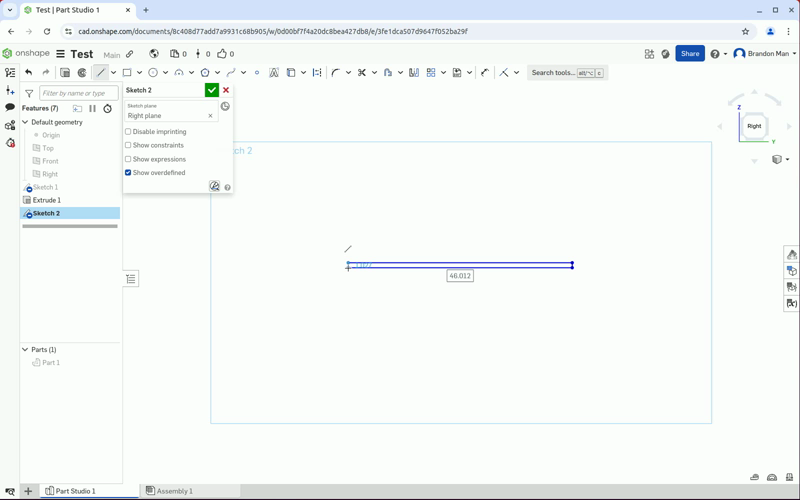
scroll(6)
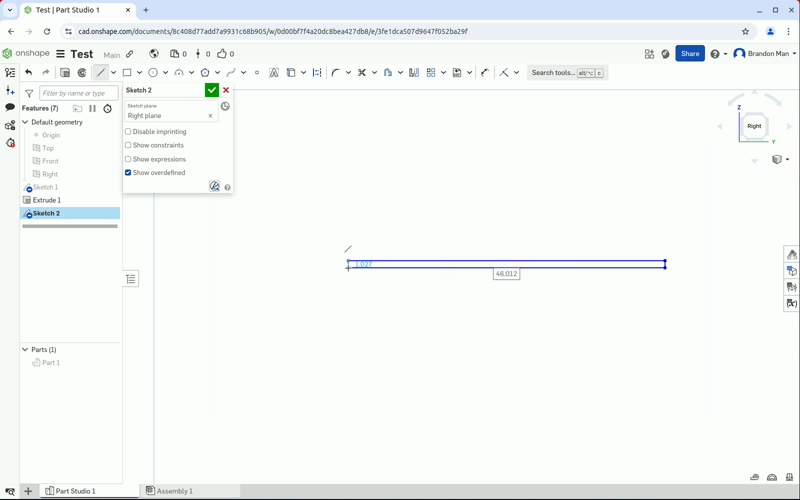
scroll(6)
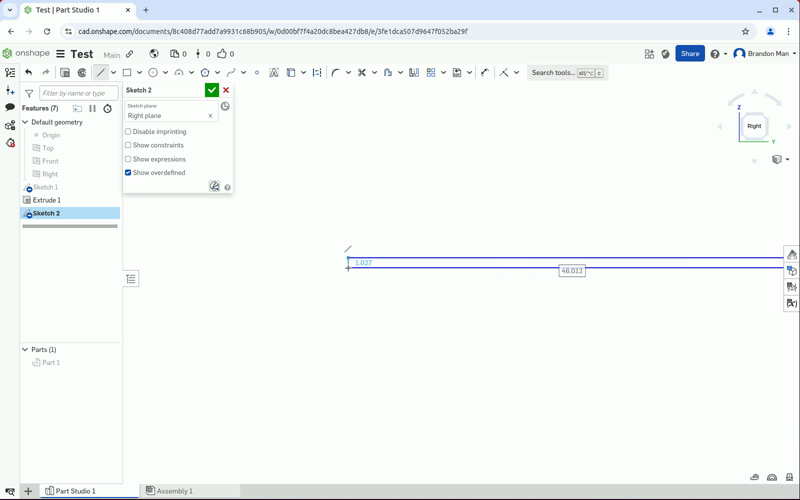
scroll(6)
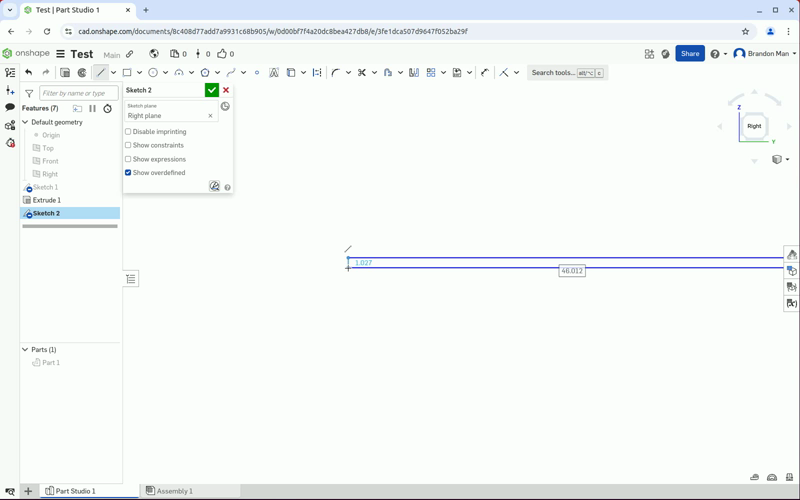
scroll(6)
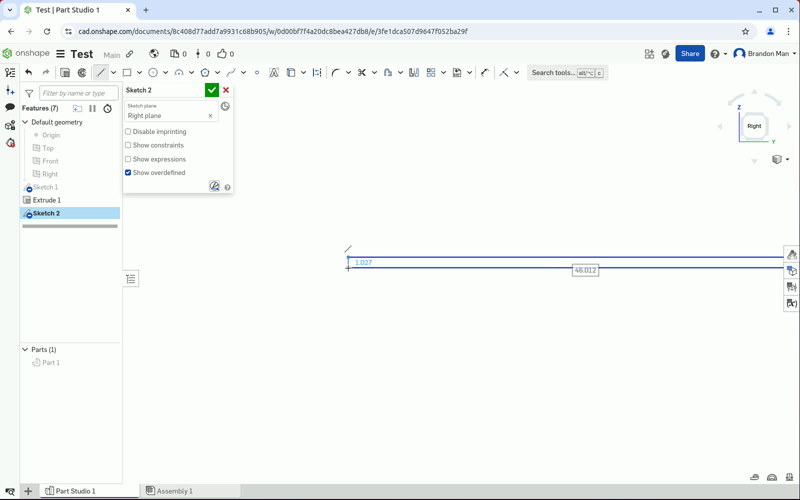
scroll(6)
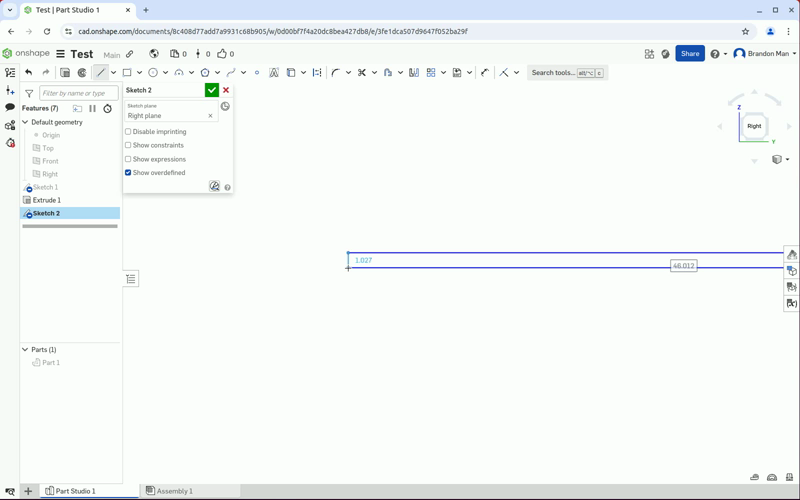
scroll(6)
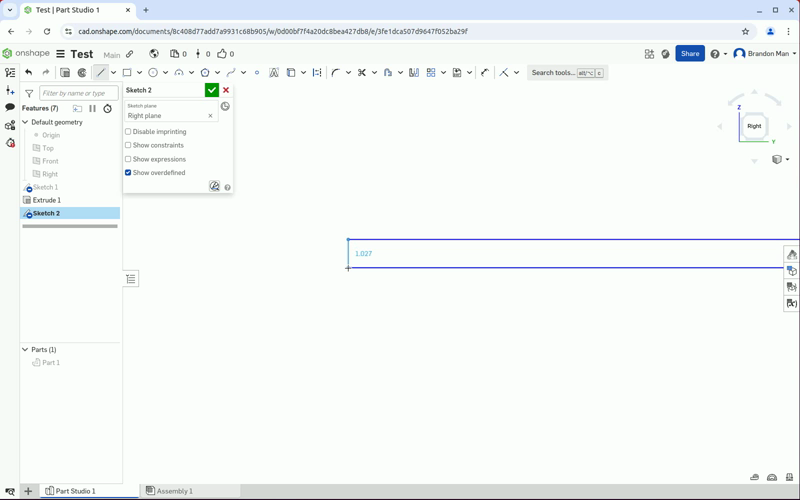
scroll(6)
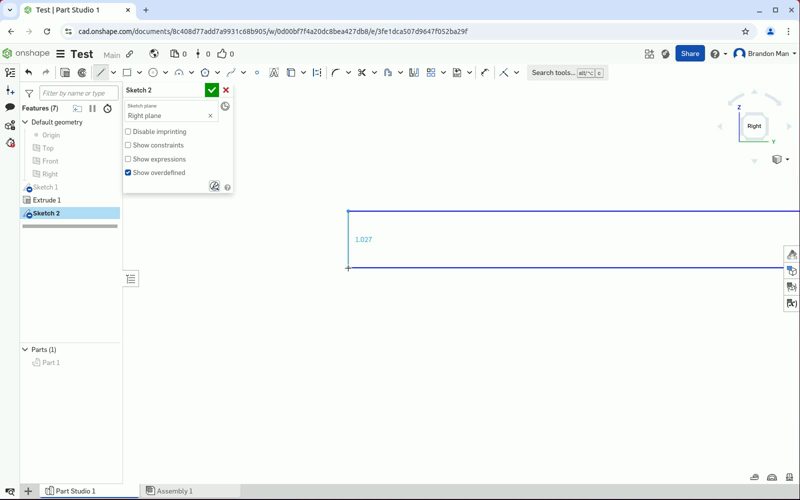
key_up(shift)
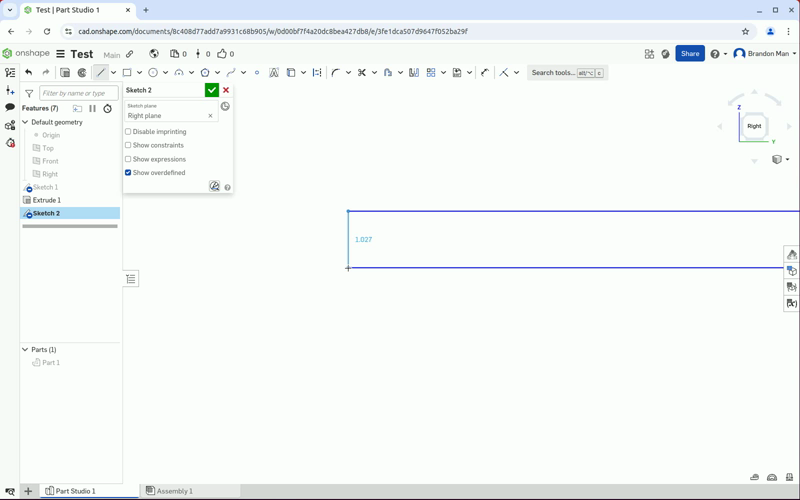
click(348, 267)
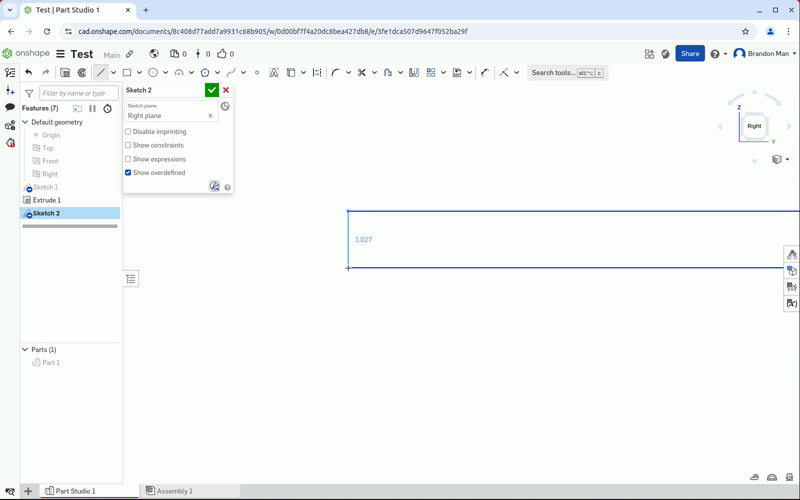
scroll(-6)
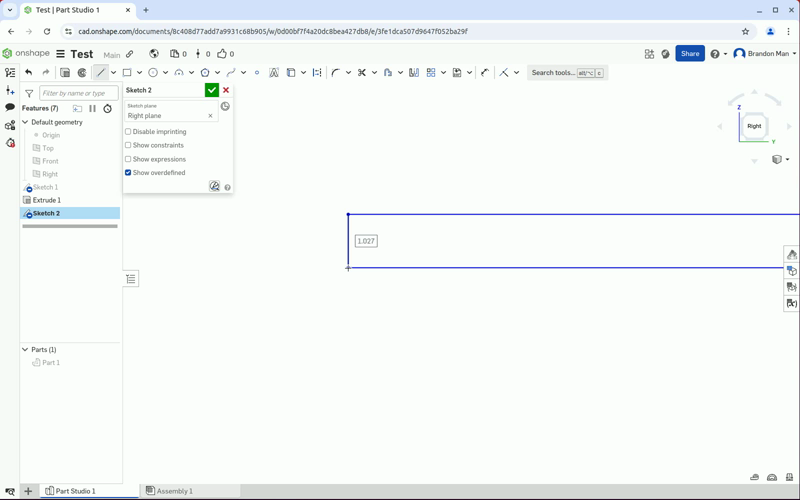
scroll(-6)
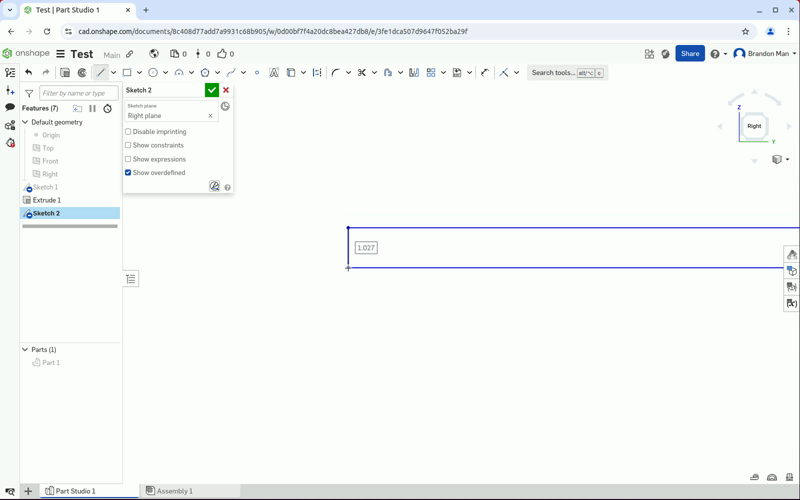
scroll(-6)
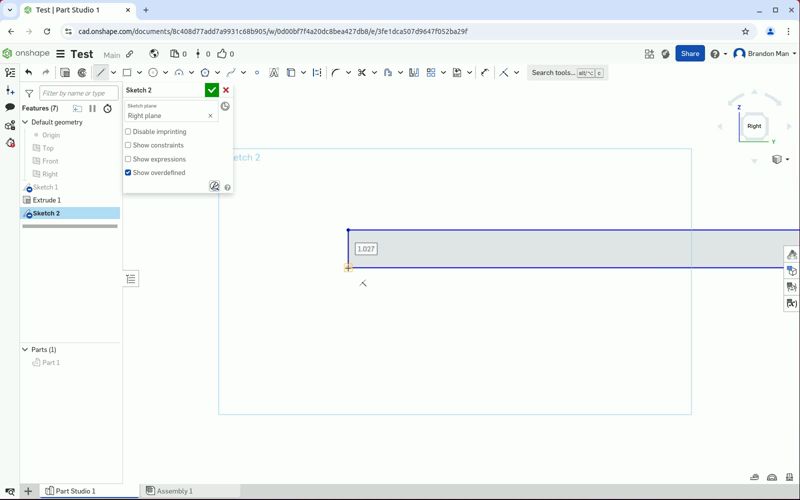
scroll(-6)
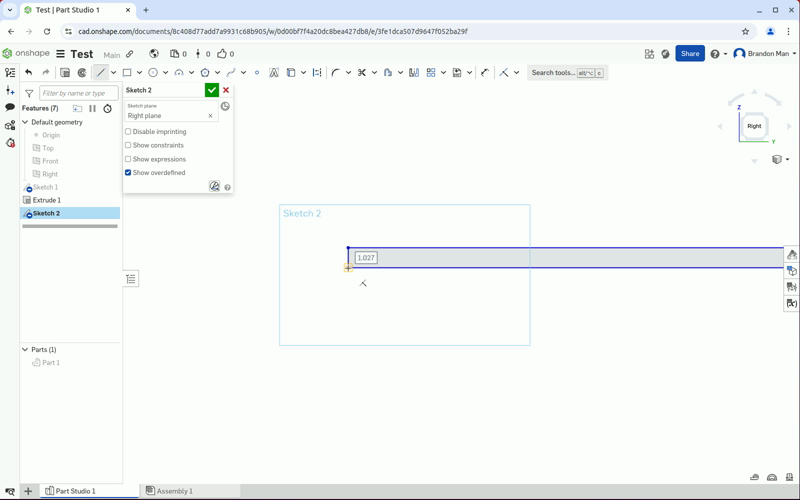
scroll(-6)
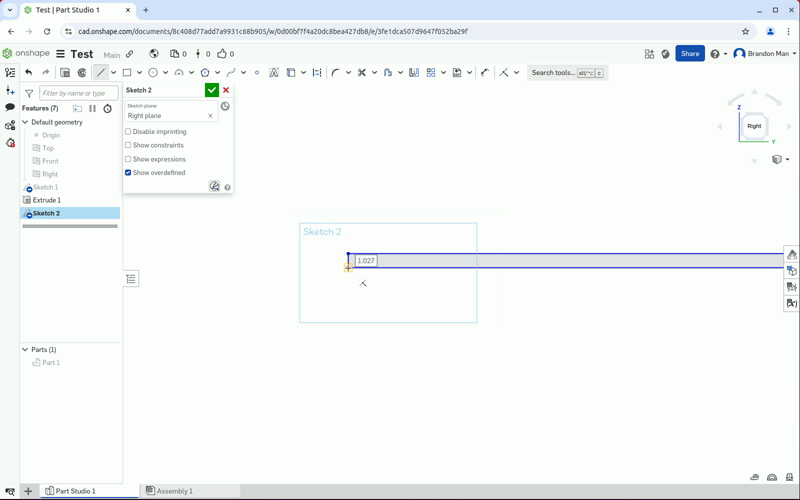
scroll(-6)
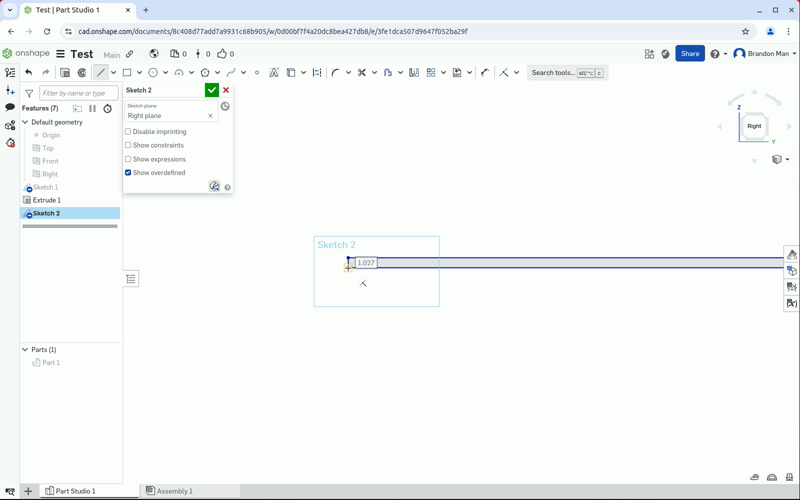
scroll(-6)
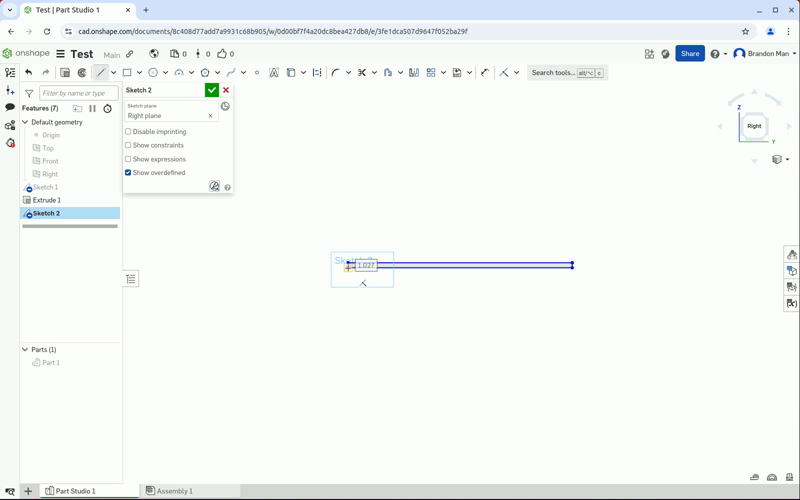
key(esc)
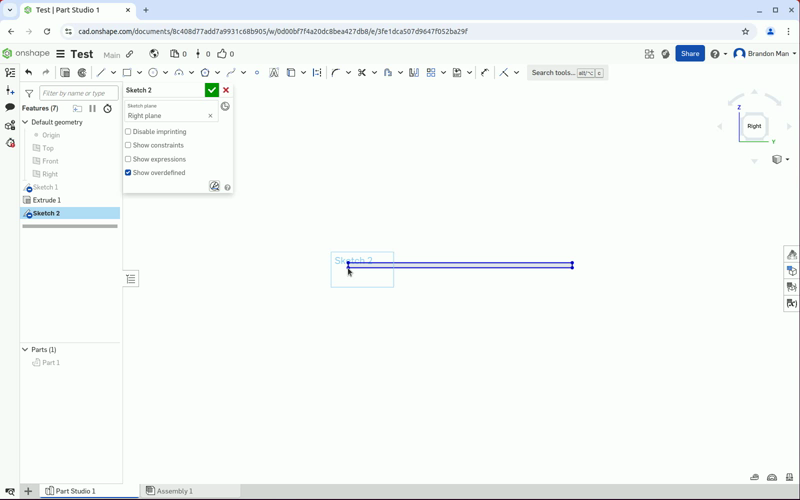
mouse_move(548, 265)
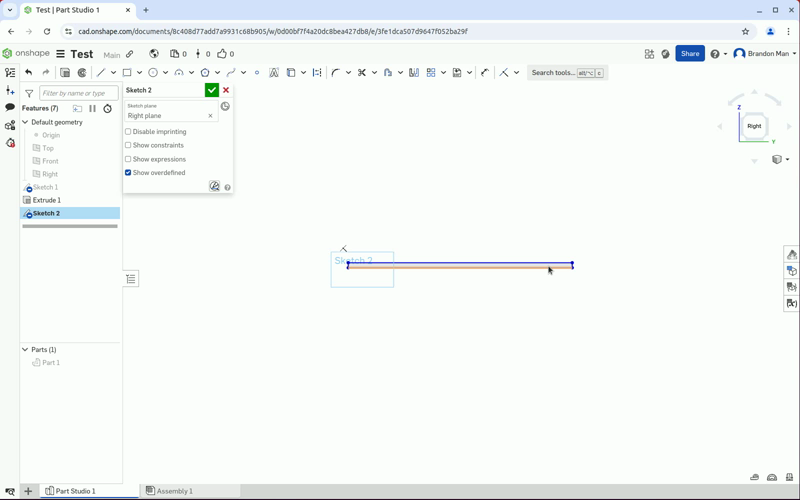
scroll(6)
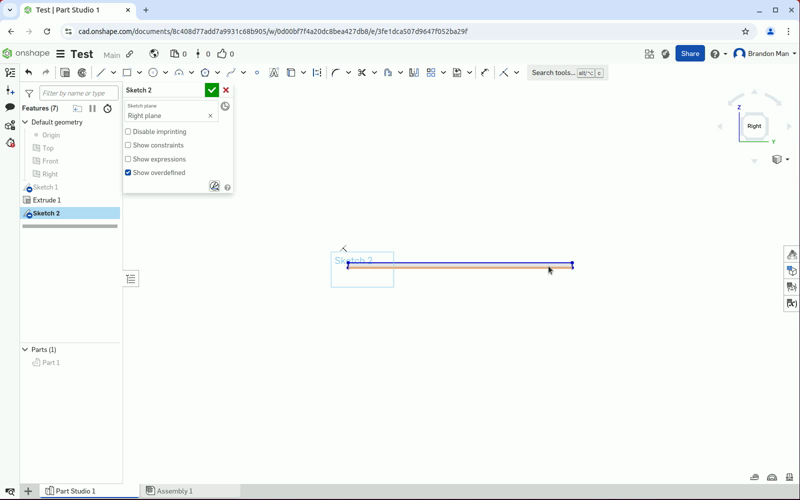
scroll(6)
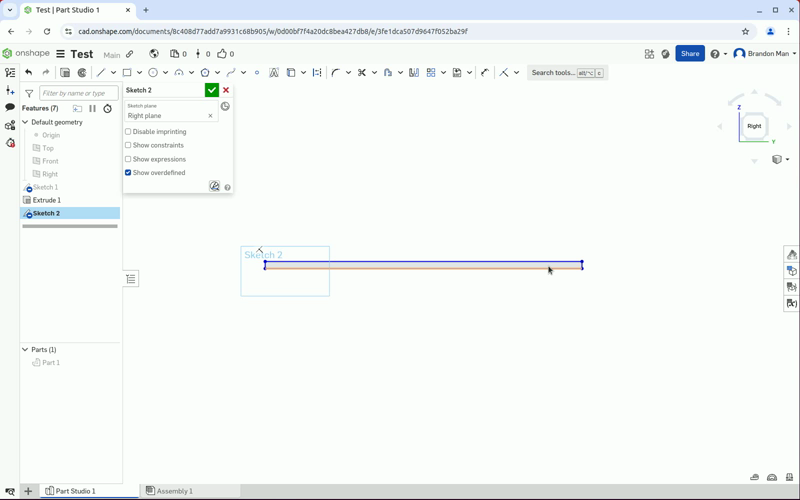
scroll(6)
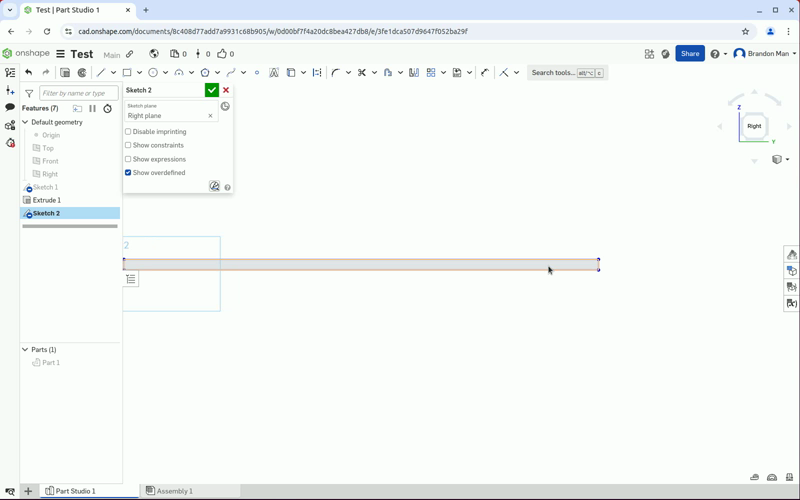
scroll(6)
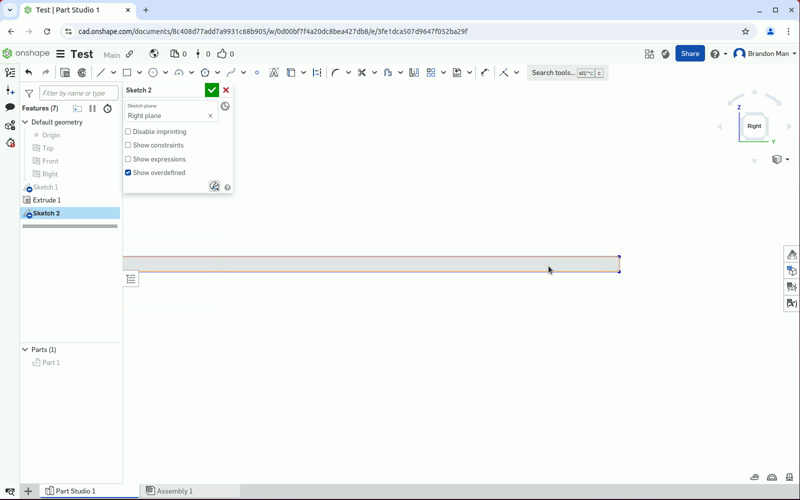
scroll(6)
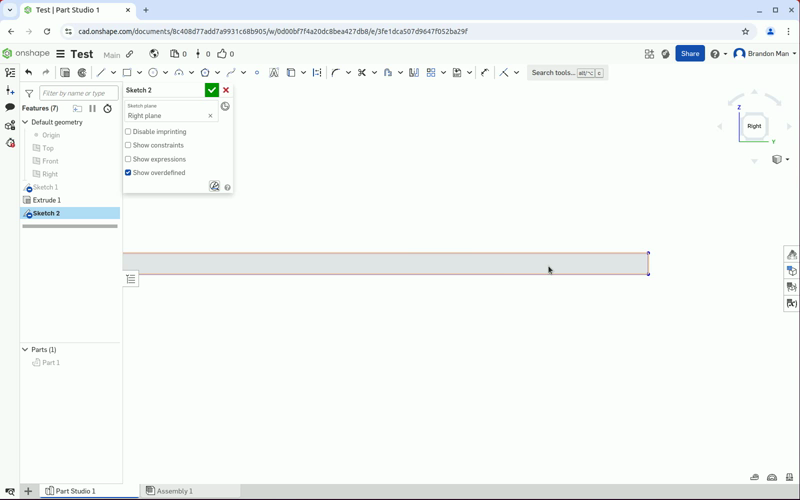
scroll(6)
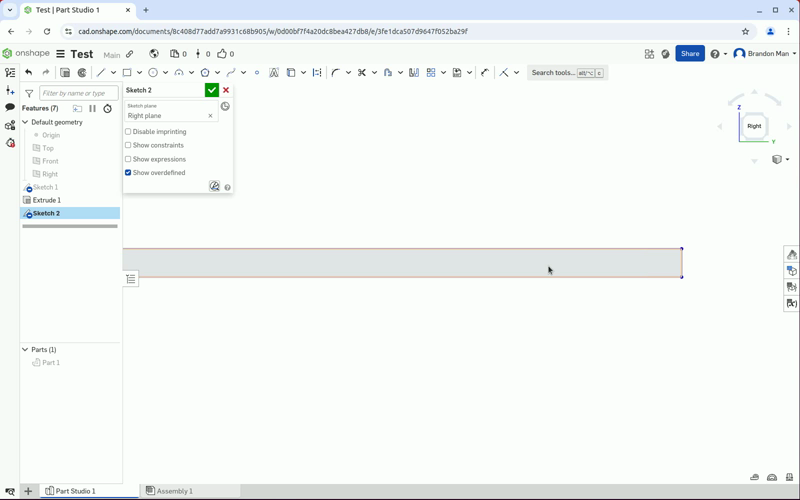
scroll(6)
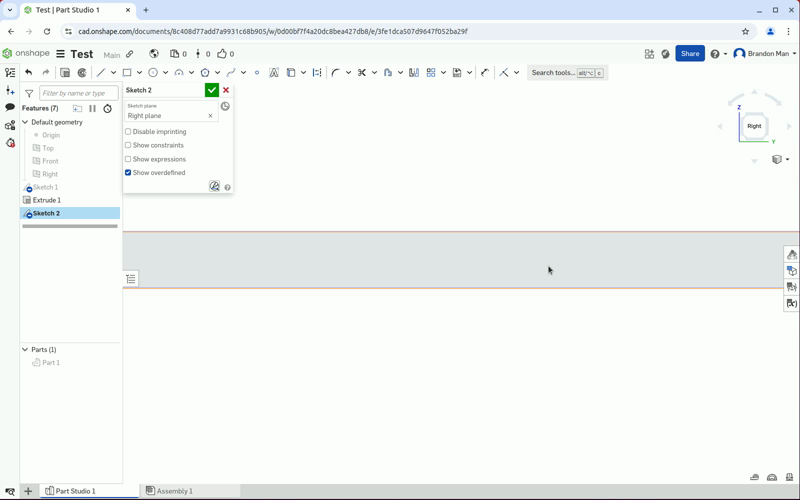
click(548, 265)
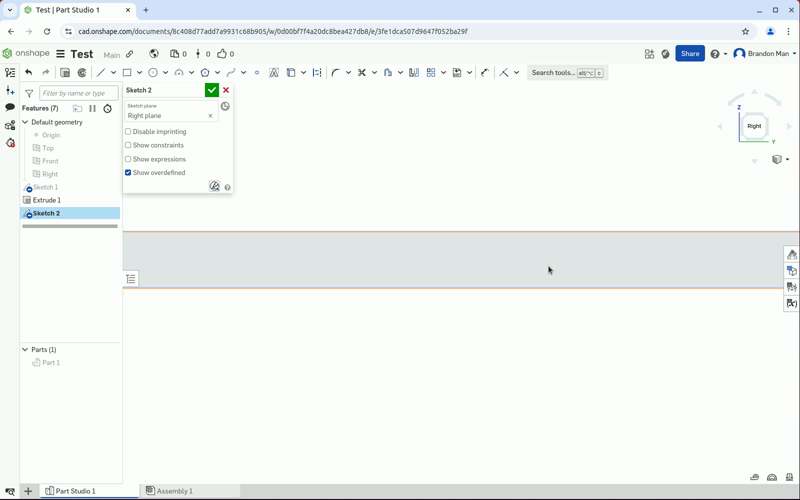
scroll(-6)
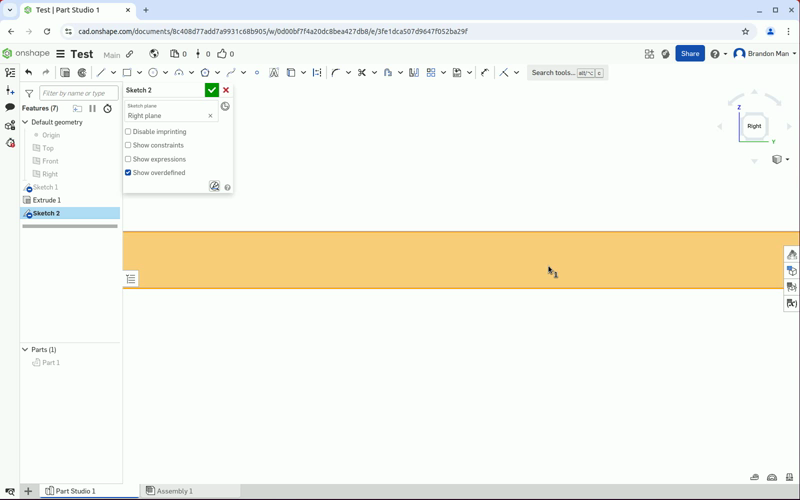
scroll(-6)
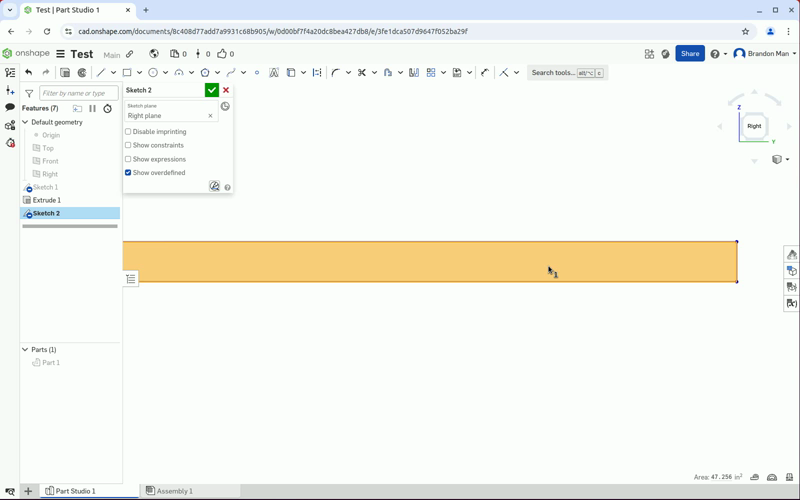
scroll(-6)
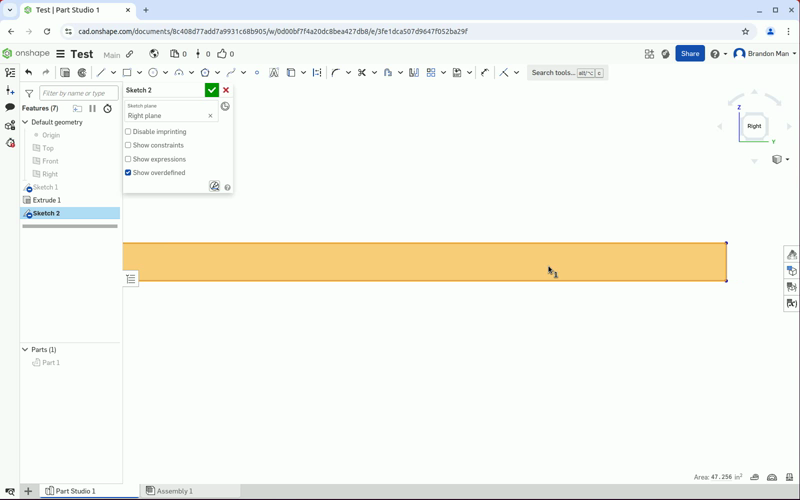
scroll(-6)
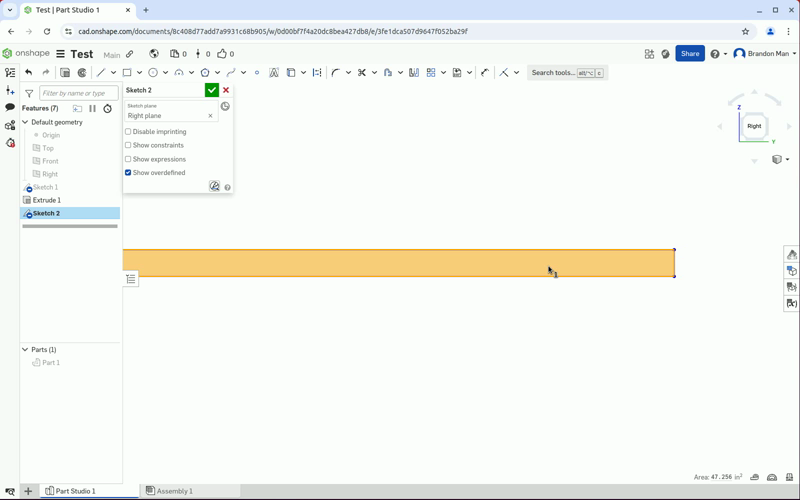
scroll(-6)
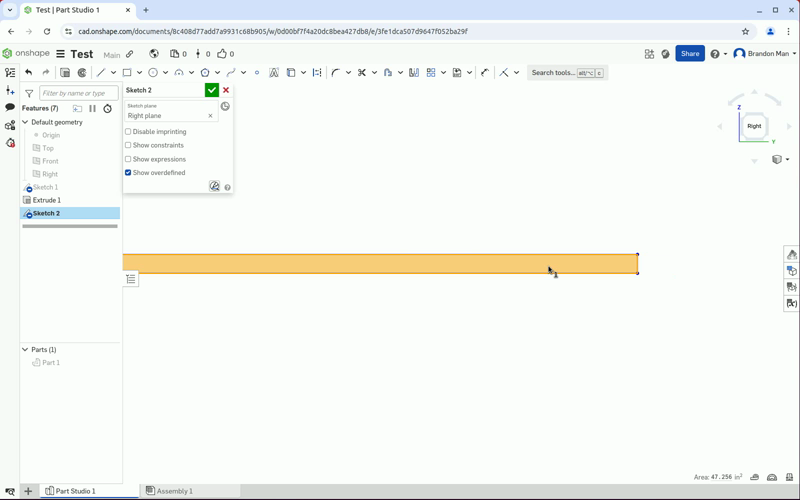
scroll(-6)
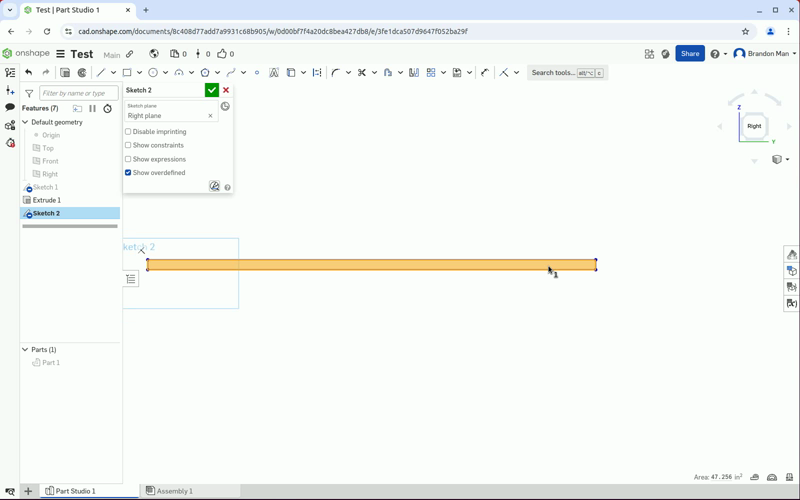
scroll(-6)
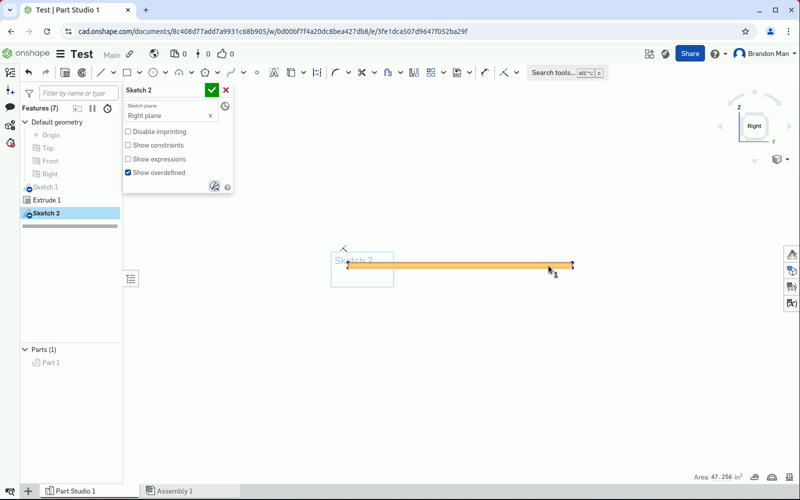
mouse_move(73, 352)
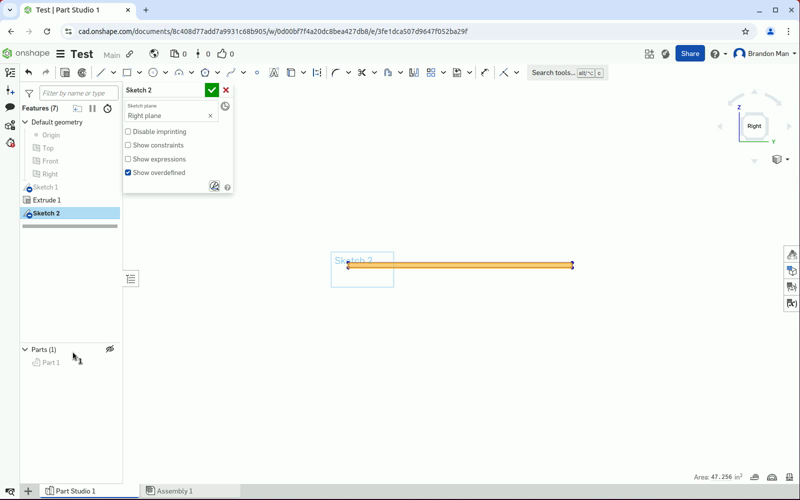
key(shift+y)
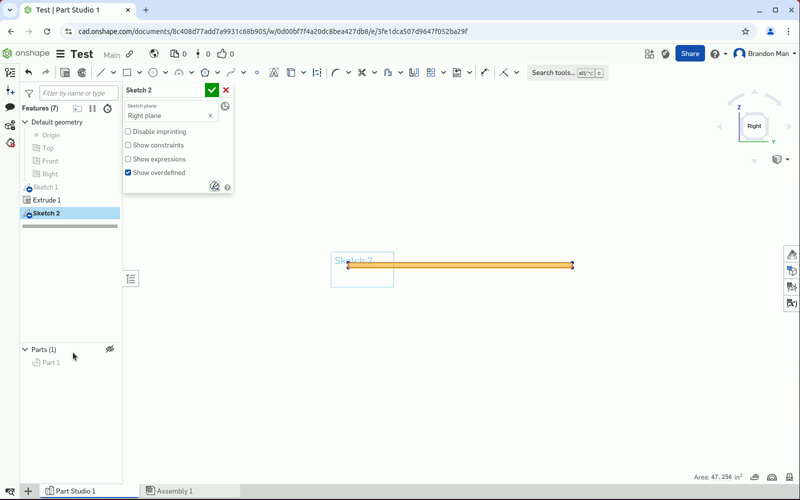
key(shift+e)
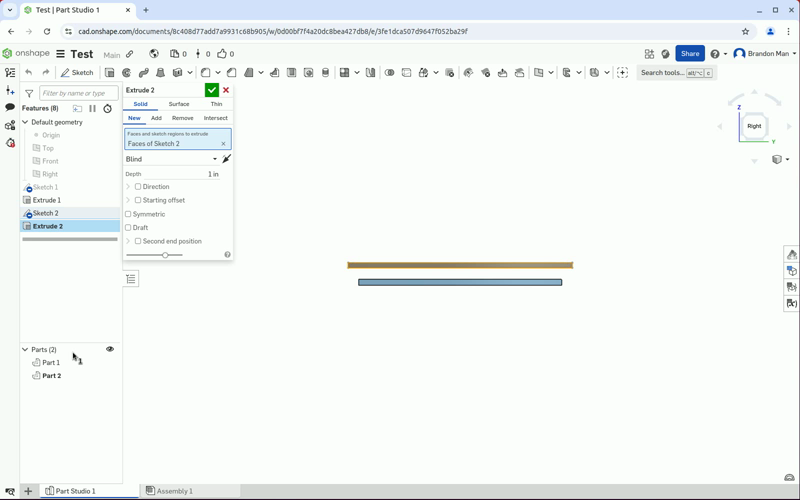
mouse_move(143, 106)
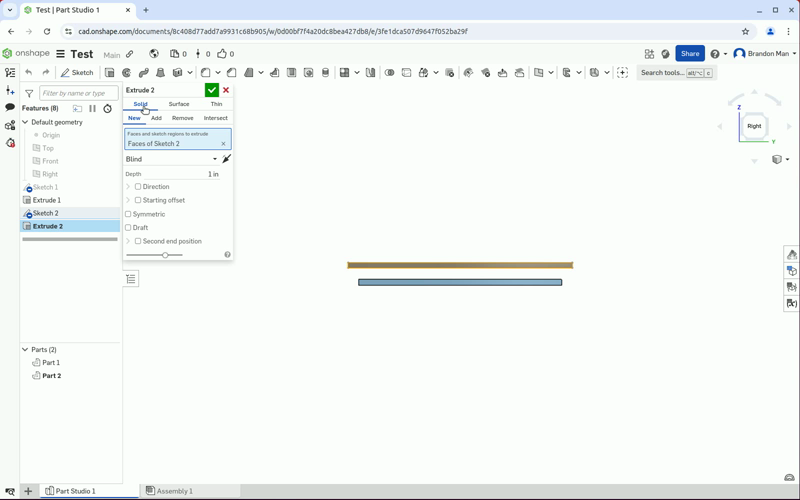
click(143, 106)
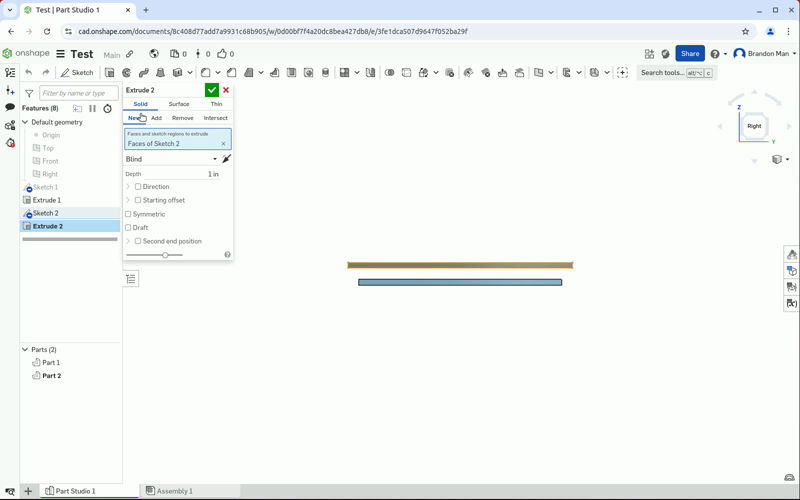
mouse_move(137, 120)
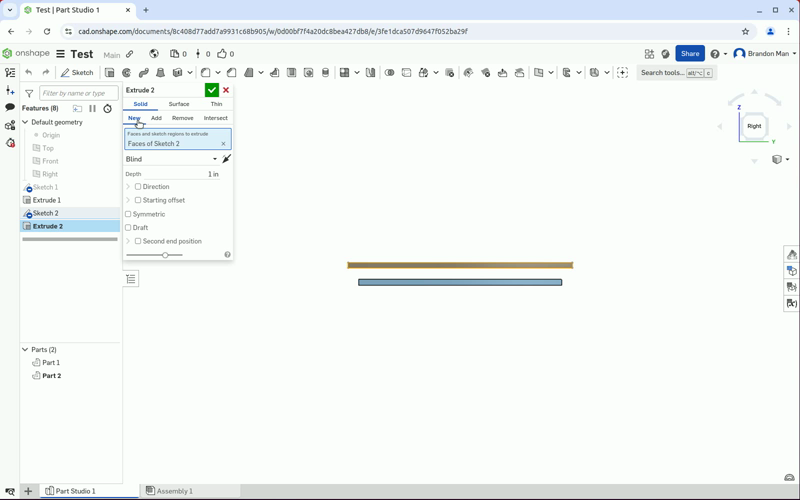
click(137, 120)
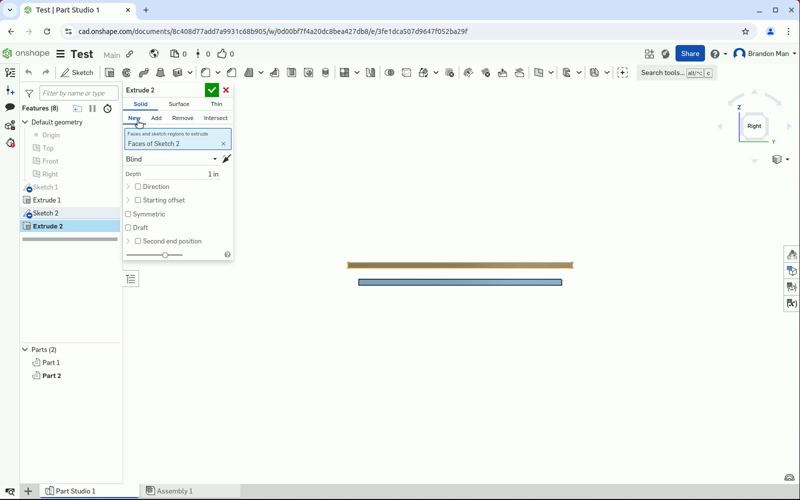
key(tab, 4)
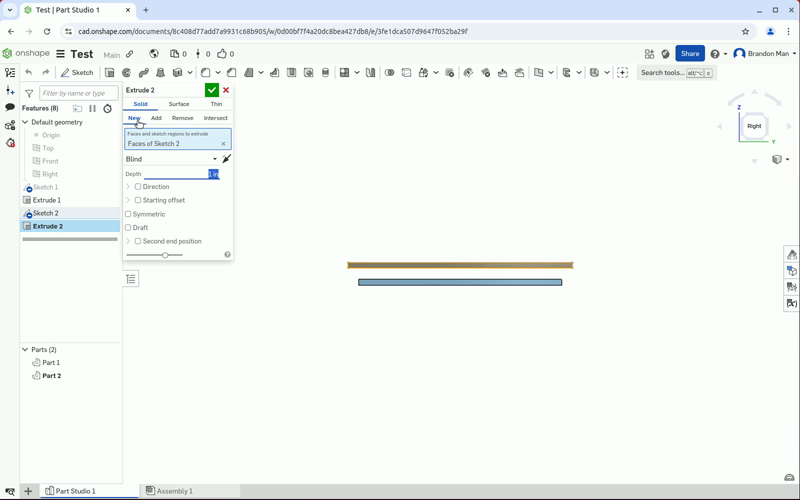
text(1.204)
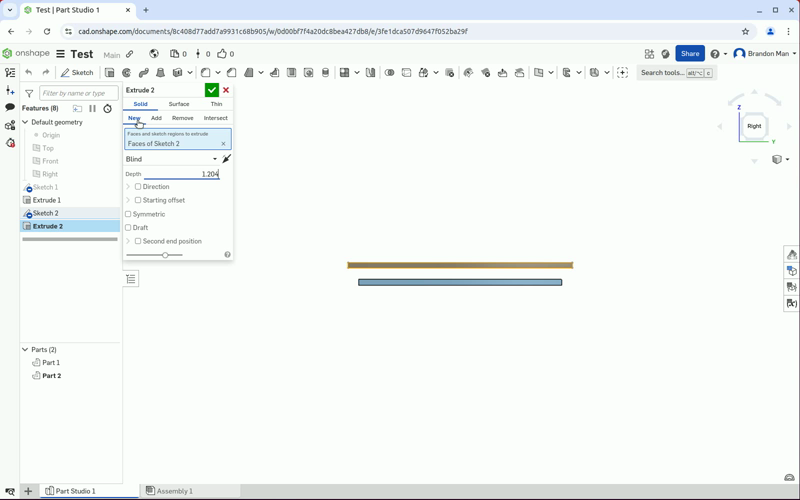
key(enter)
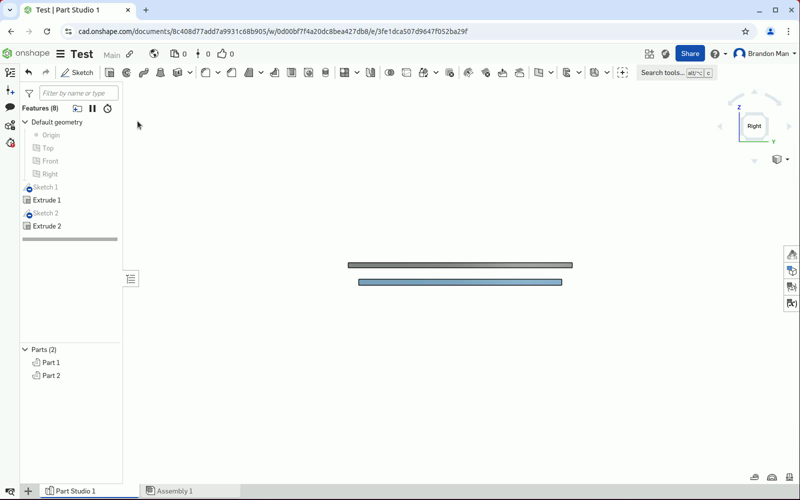
key(shift+h)
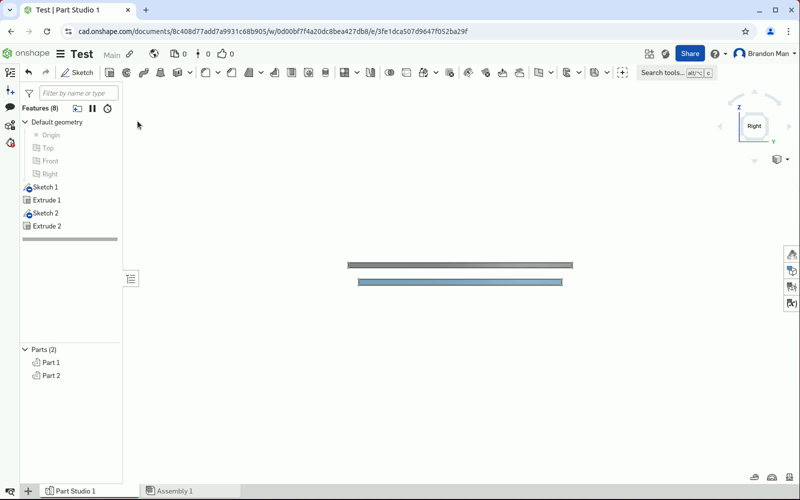
key(shift+h)
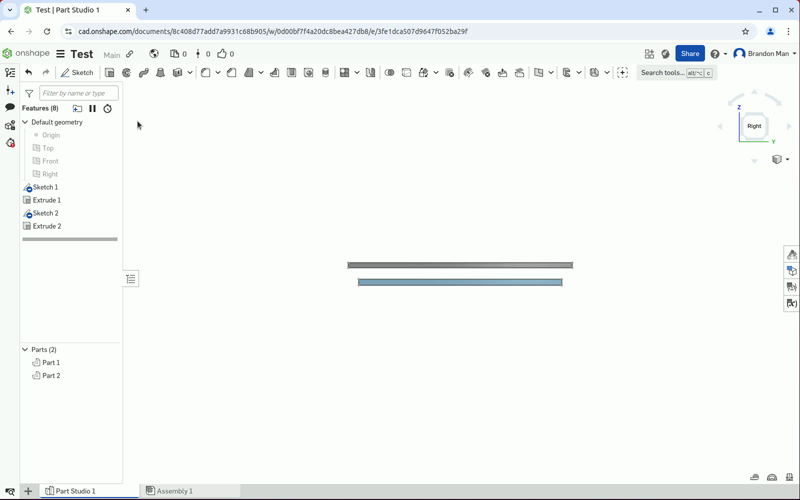
key(shift+7)
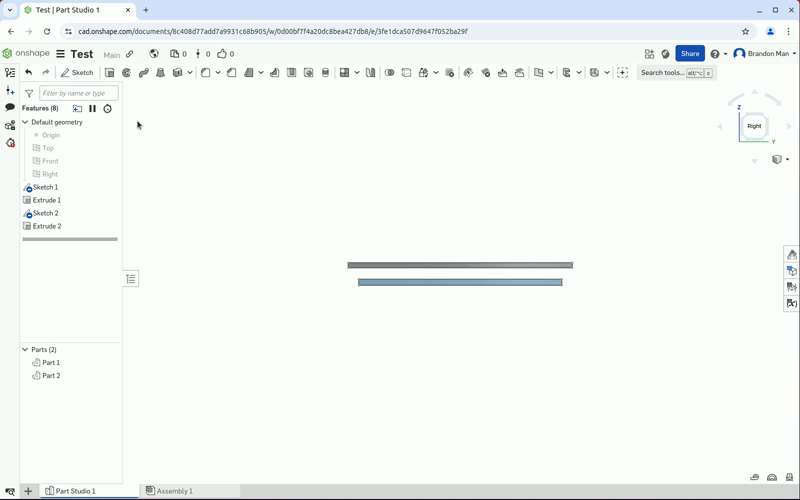
key(right, 2)
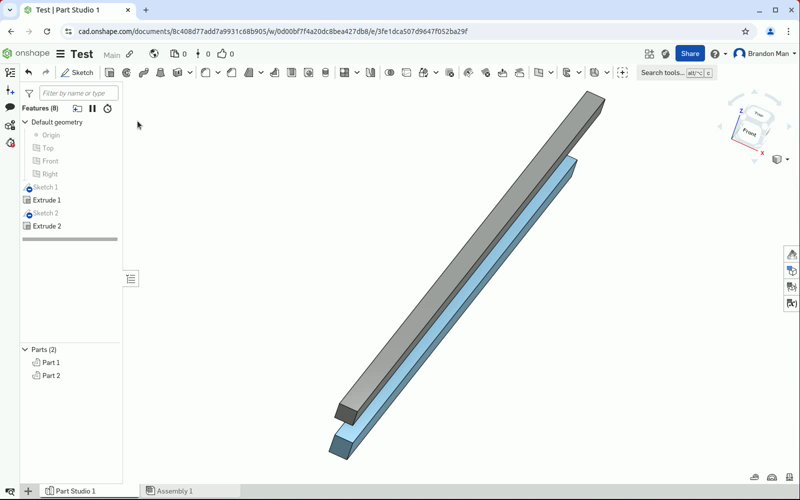
key(down, 2)
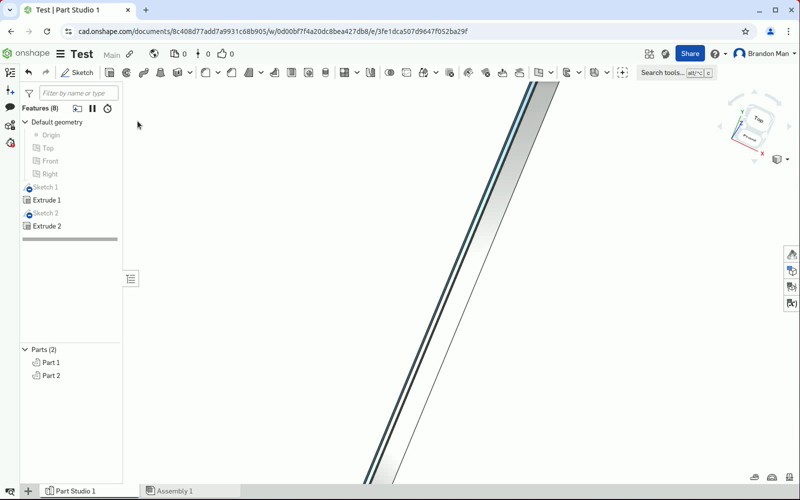
key(up, 2)
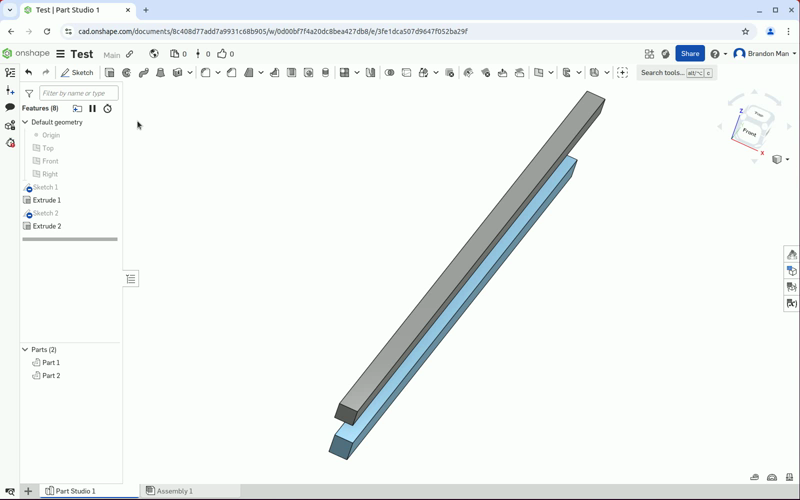
key(left, 2)
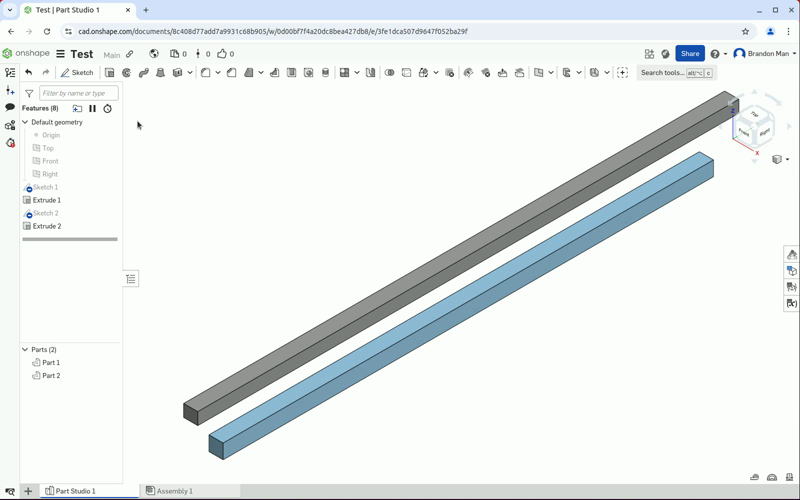
mouse_move(73, 189)
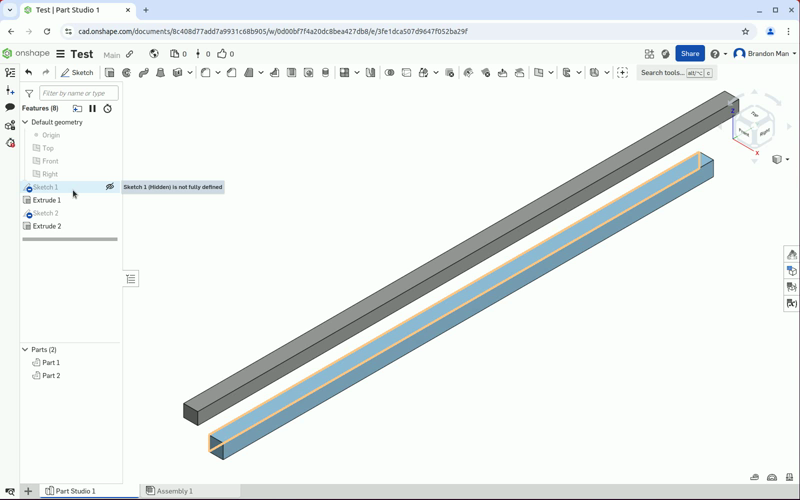
click(73, 189)